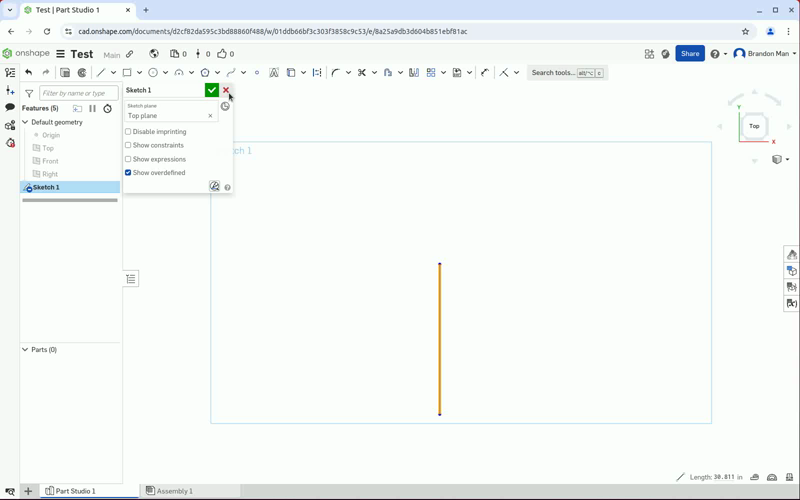
key(shift+h)
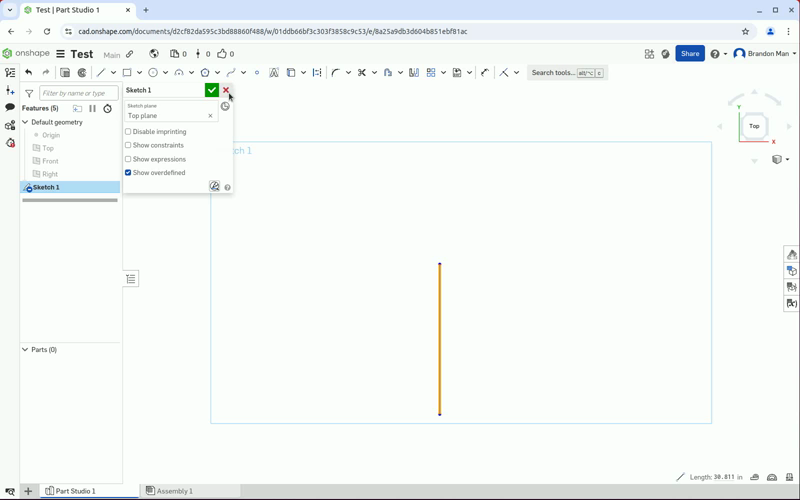
key(shift+s)
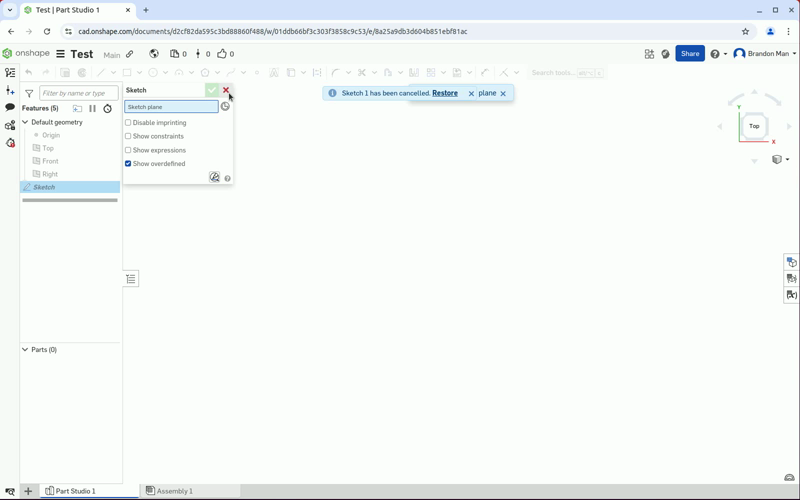
mouse_move(73, 150)
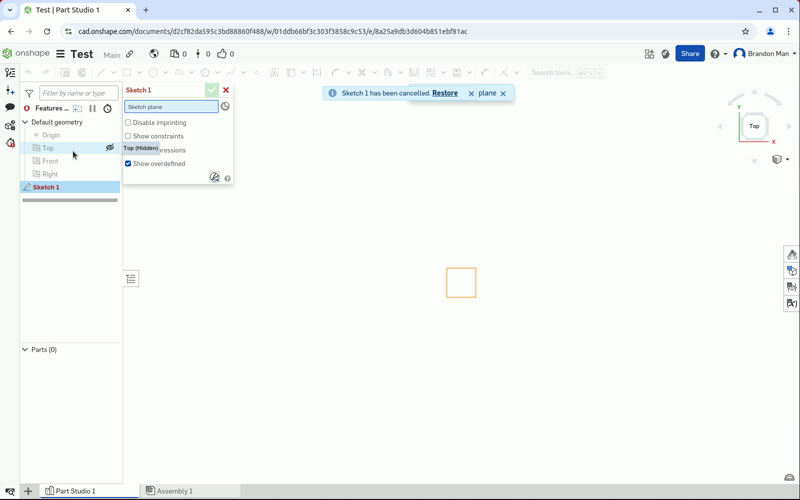
click(73, 150)
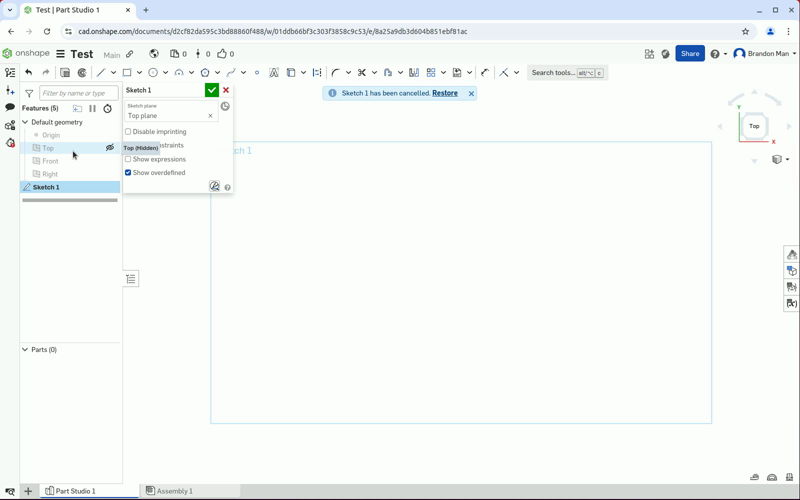
mouse_move(73, 352)
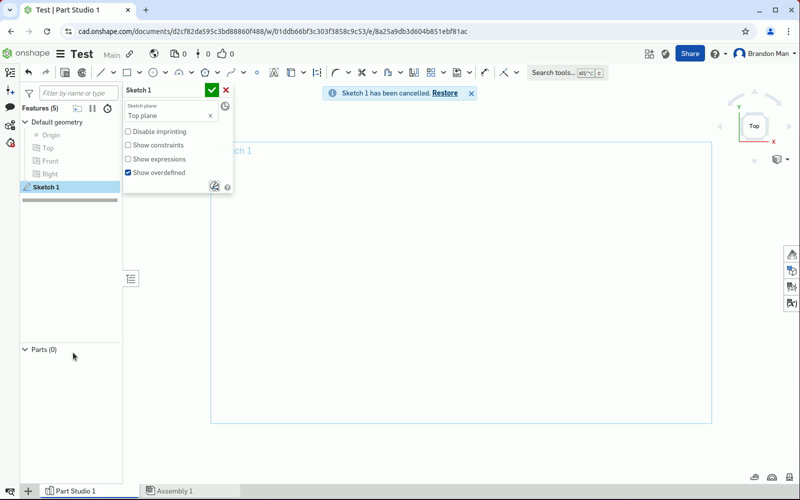
key(y)
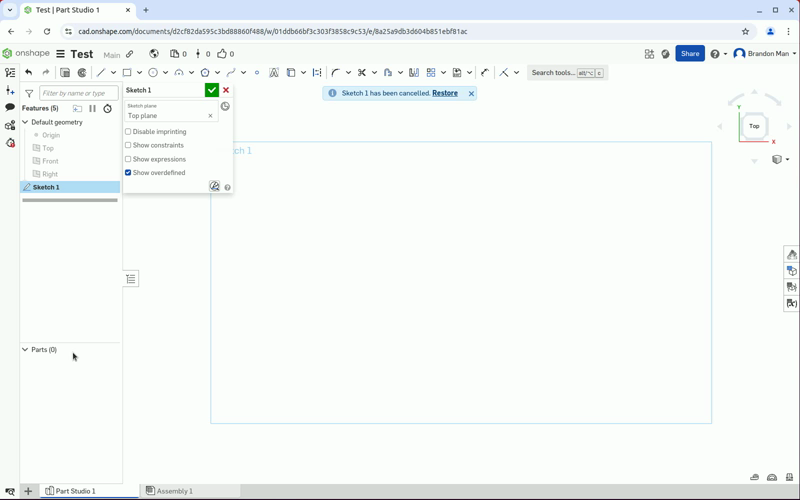
key(l)
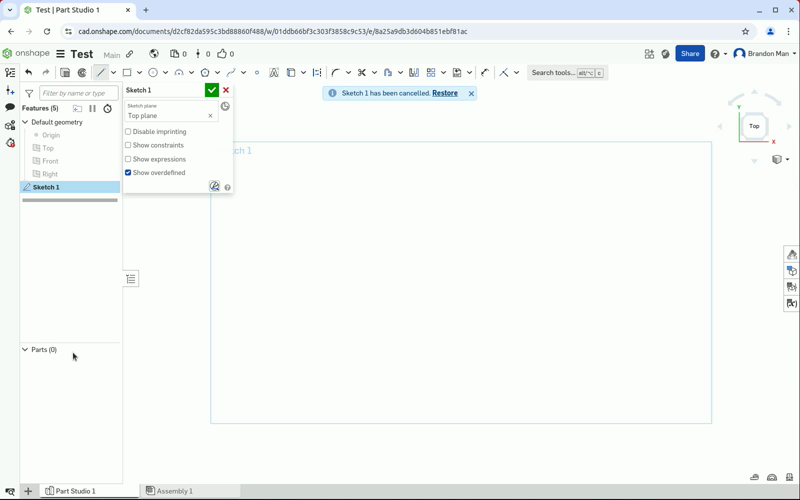
key_down(shift)
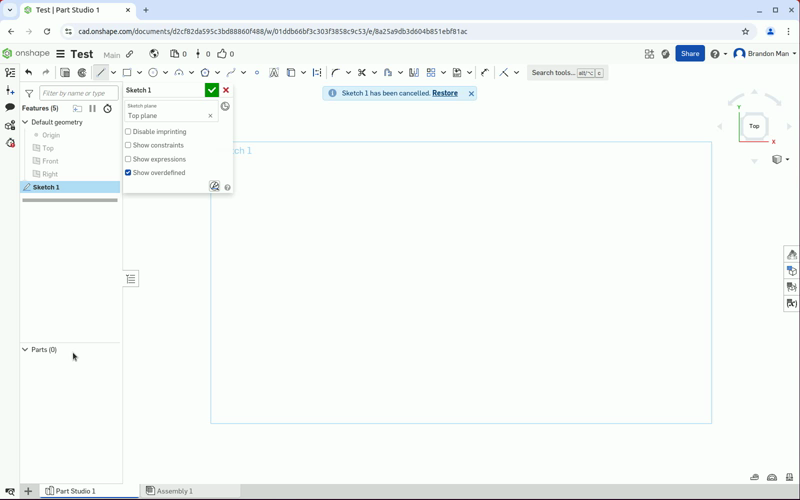
mouse_move(348, 395)
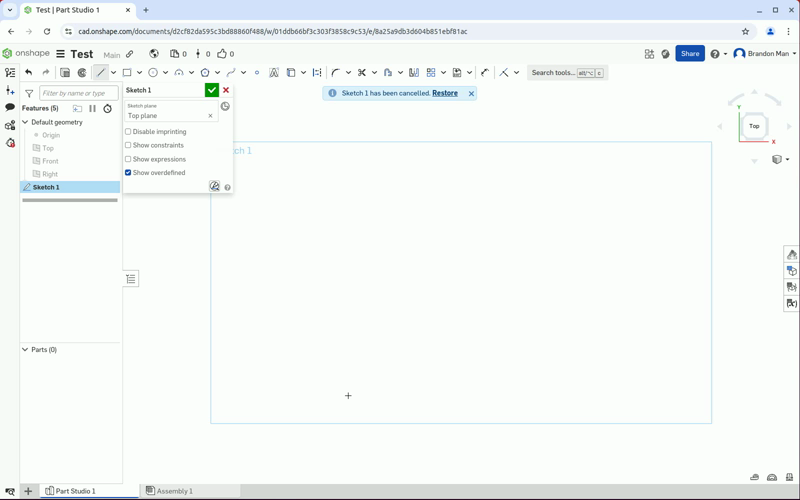
click(348, 395)
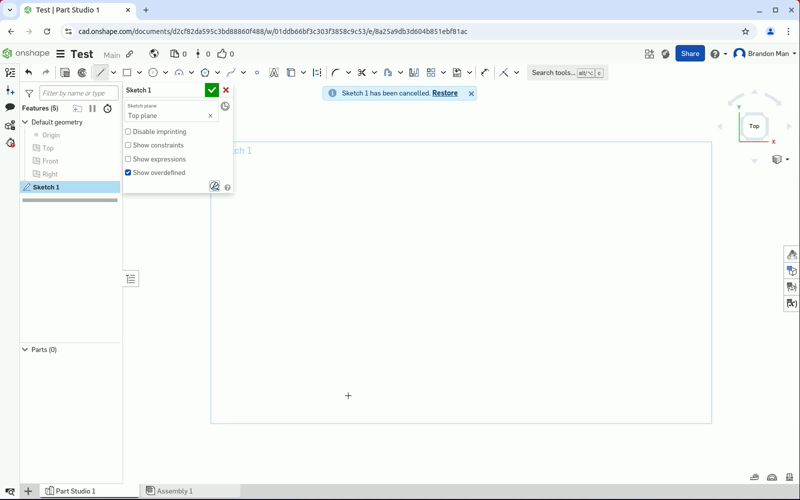
key_up(shift)
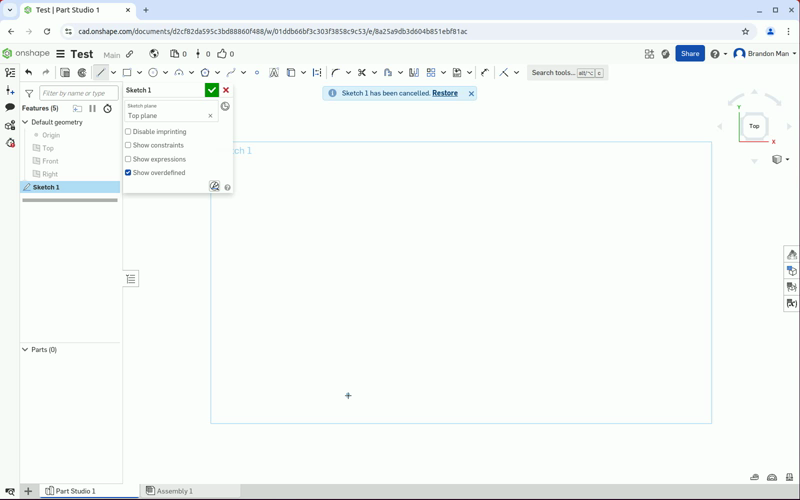
key_down(shift)
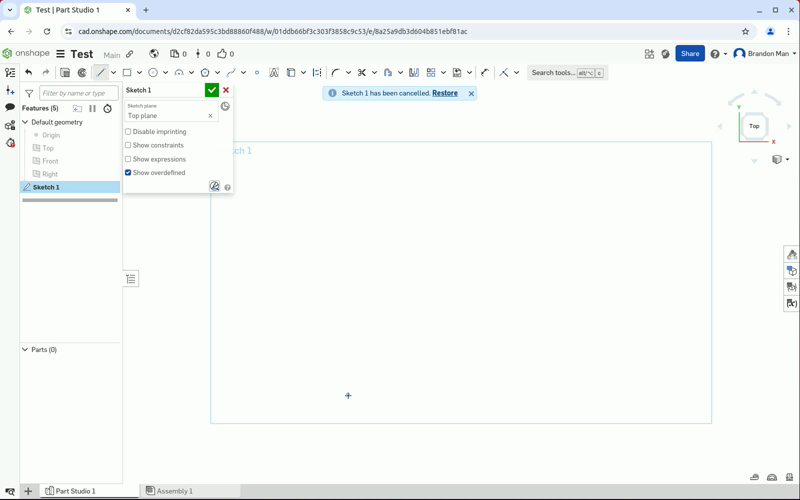
mouse_move(572, 395)
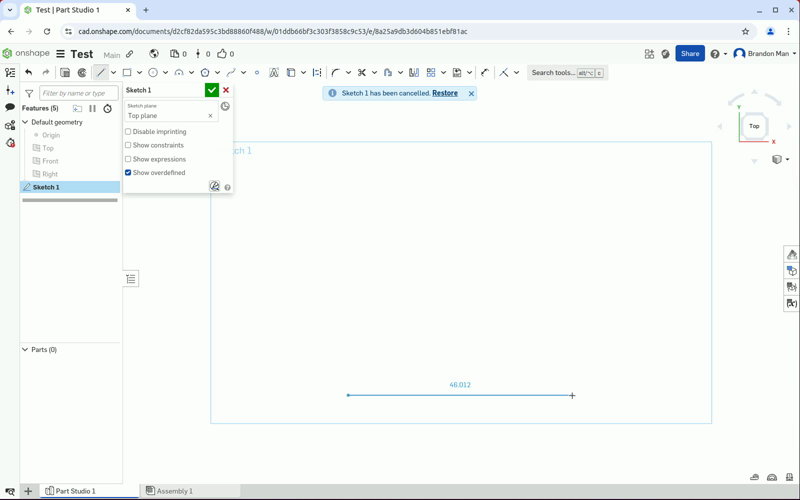
click(572, 395)
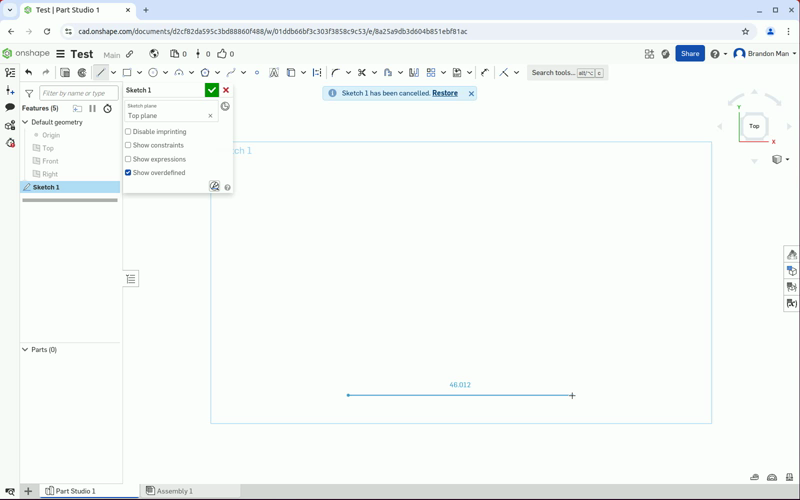
key_up(shift)
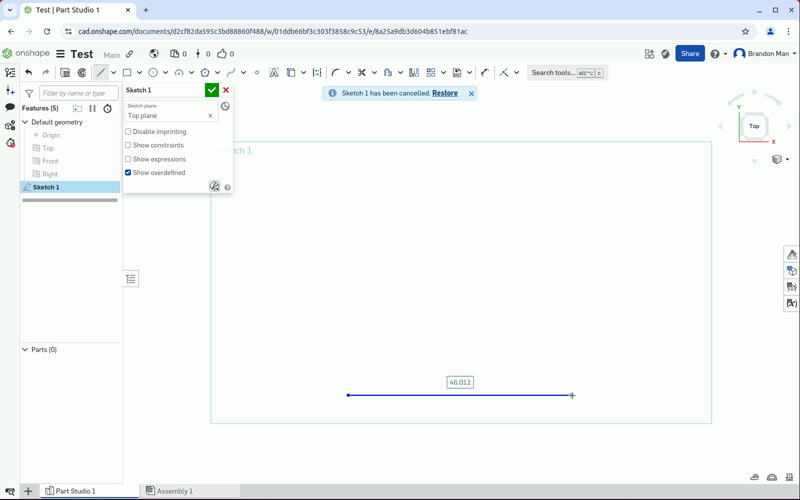
key_down(shift)
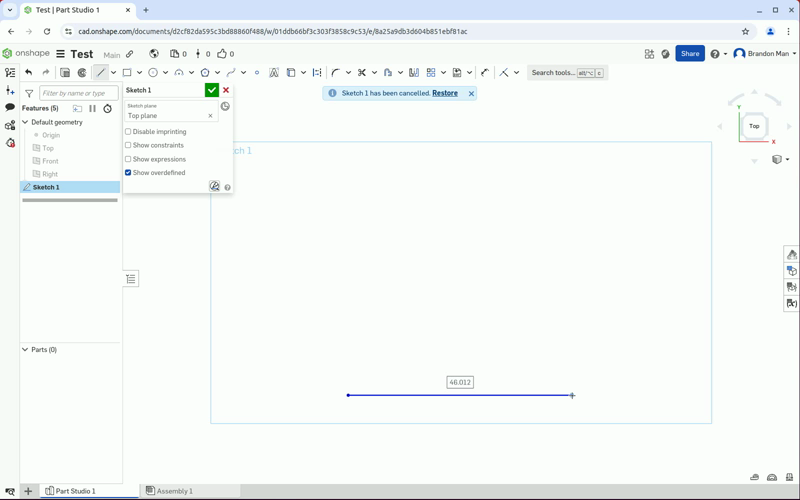
mouse_move(572, 171)
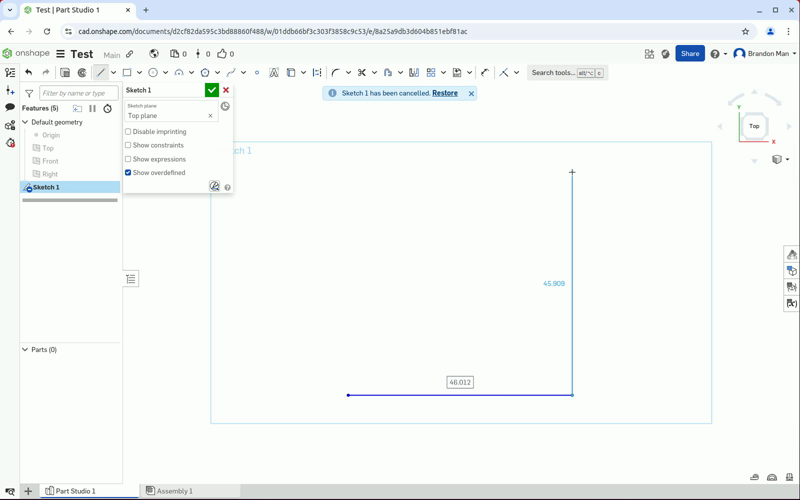
click(572, 171)
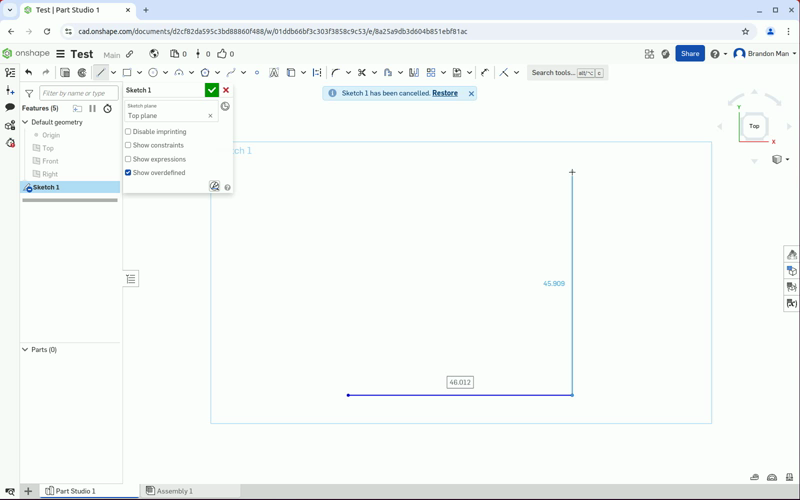
key_up(shift)
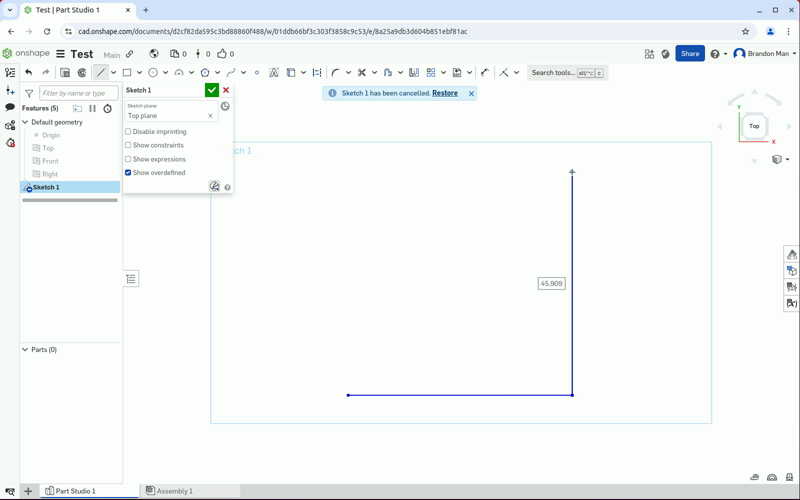
key_down(shift)
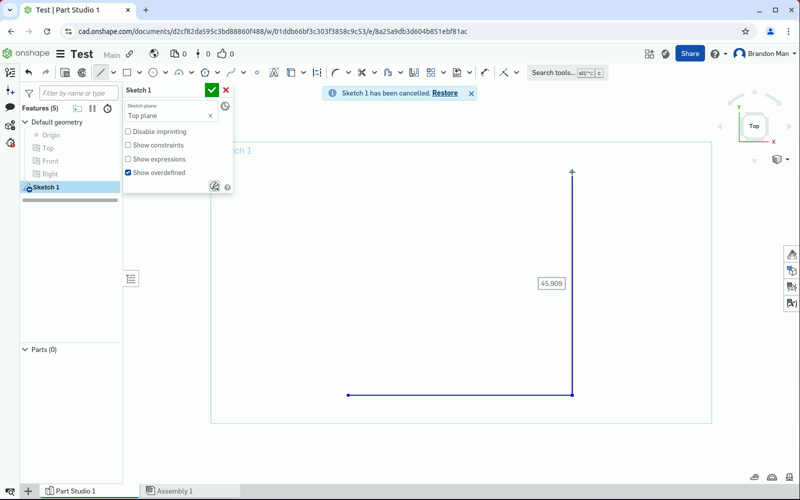
mouse_move(348, 171)
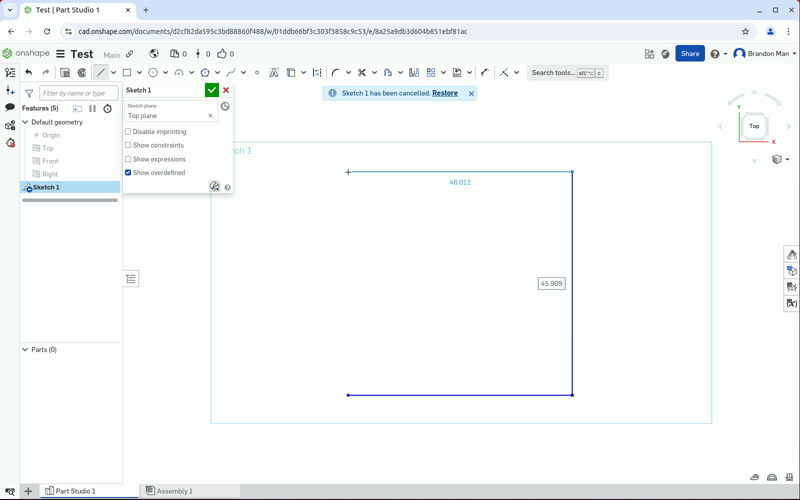
click(348, 171)
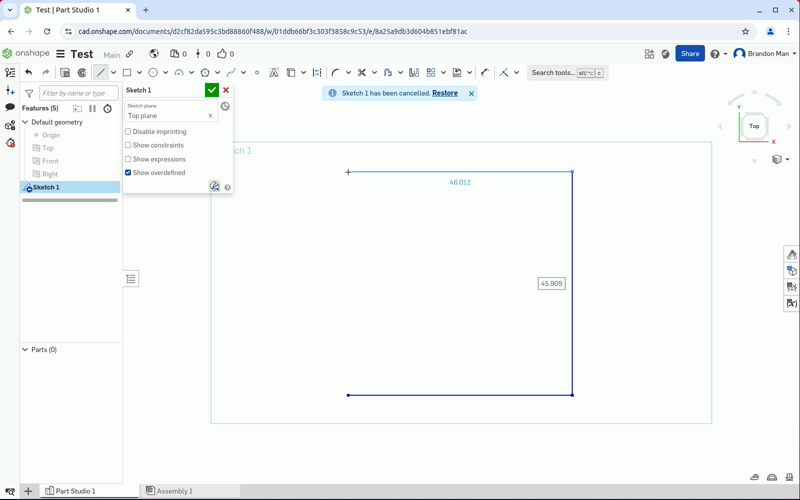
key_up(shift)
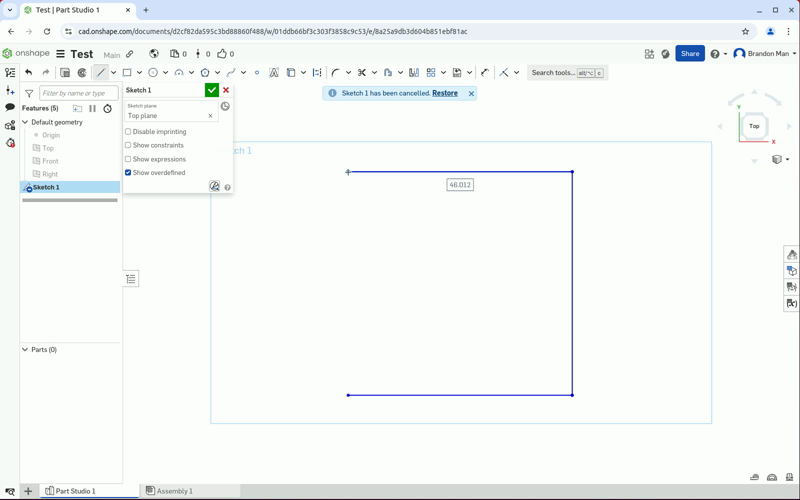
key_down(shift)
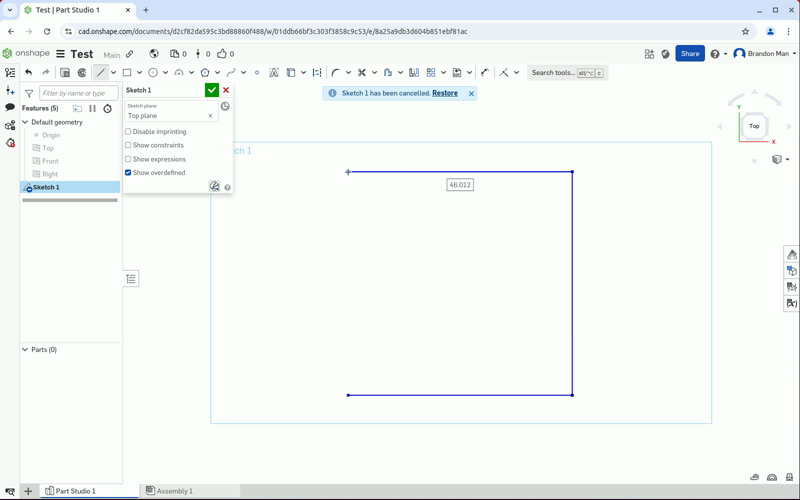
mouse_move(348, 395)
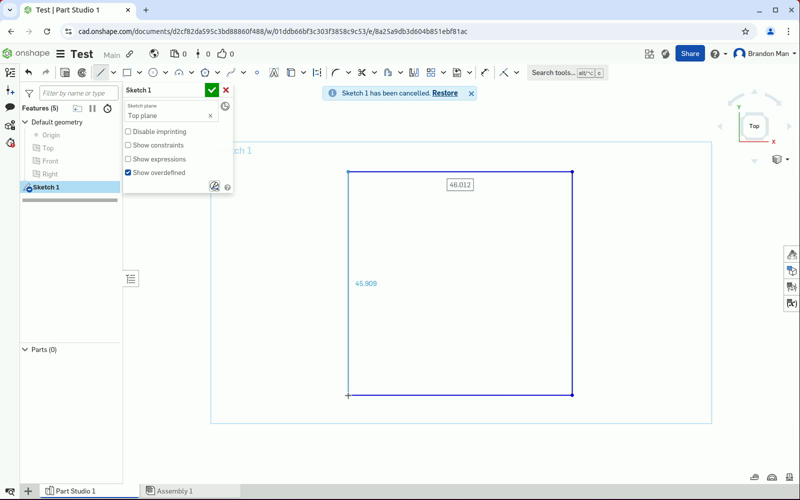
key_up(shift)
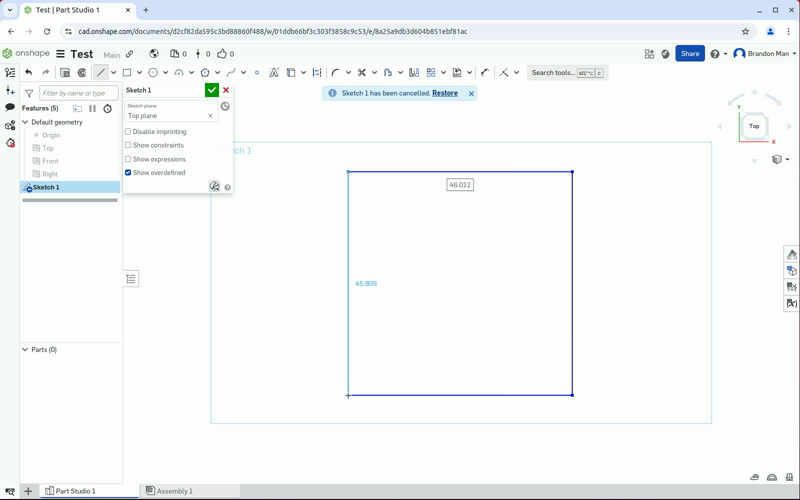
click(348, 395)
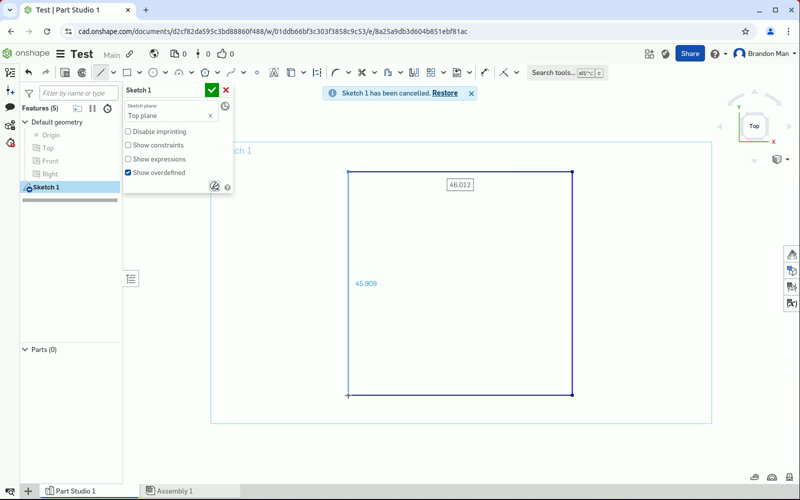
key(esc)
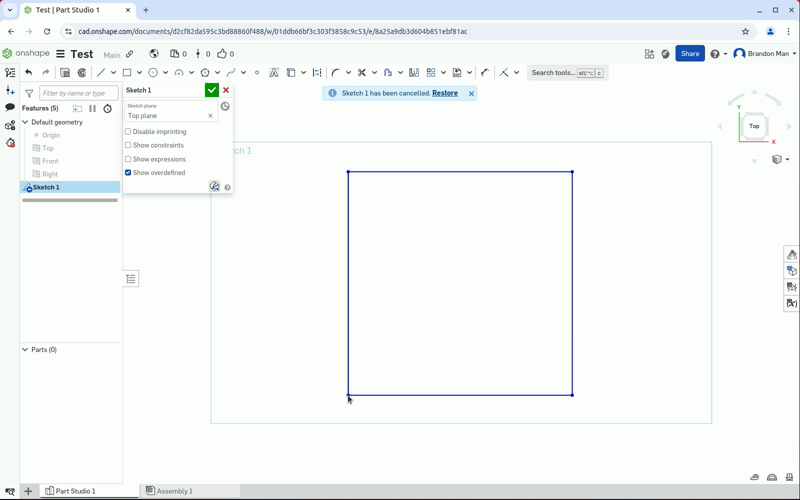
key(c)
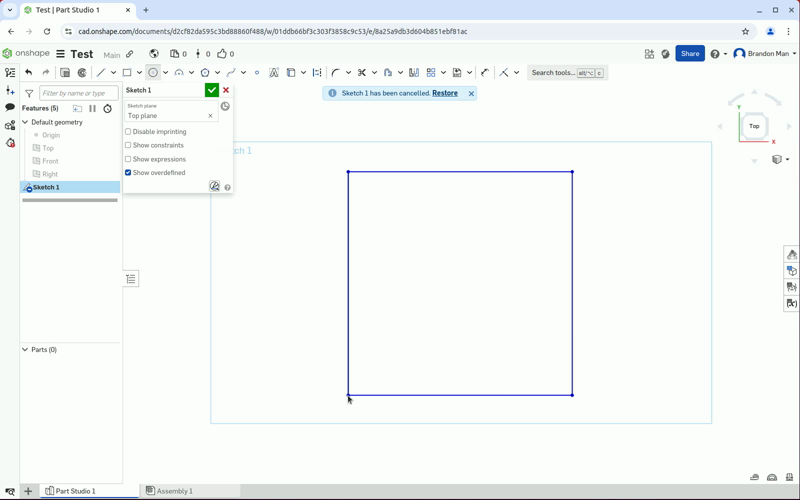
key_down(shift)
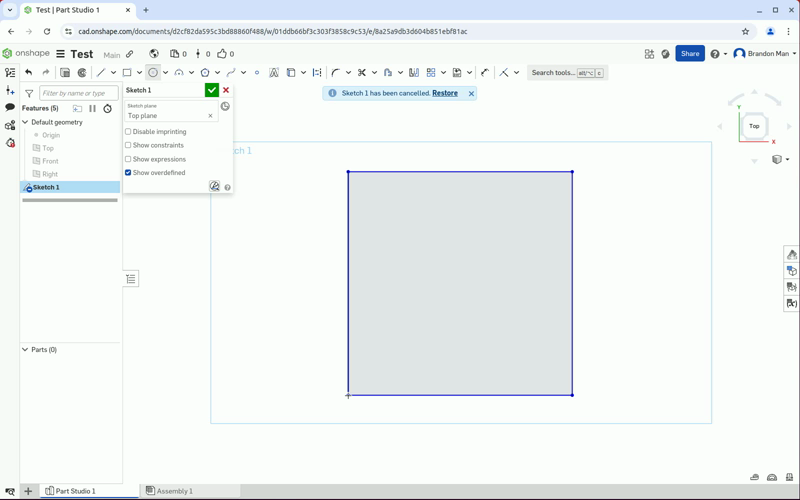
mouse_move(404, 282)
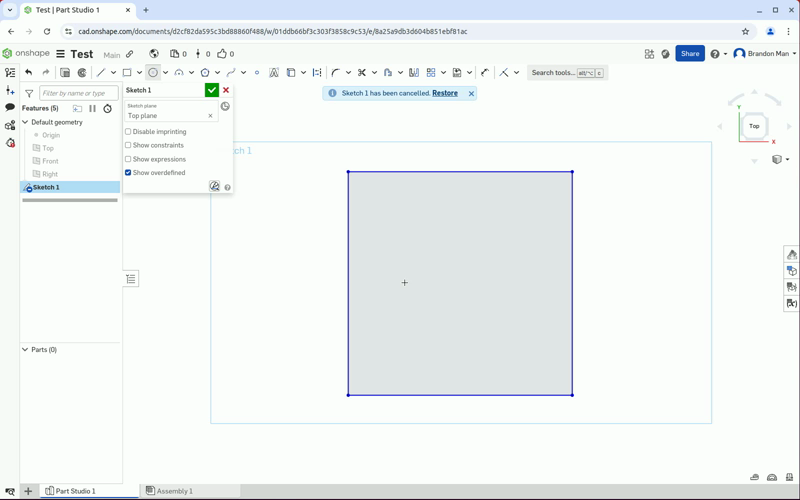
click(404, 282)
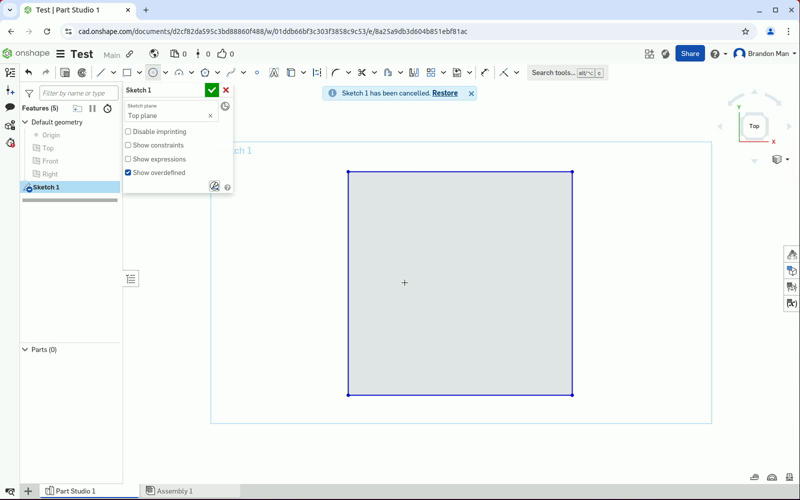
key_up(shift)
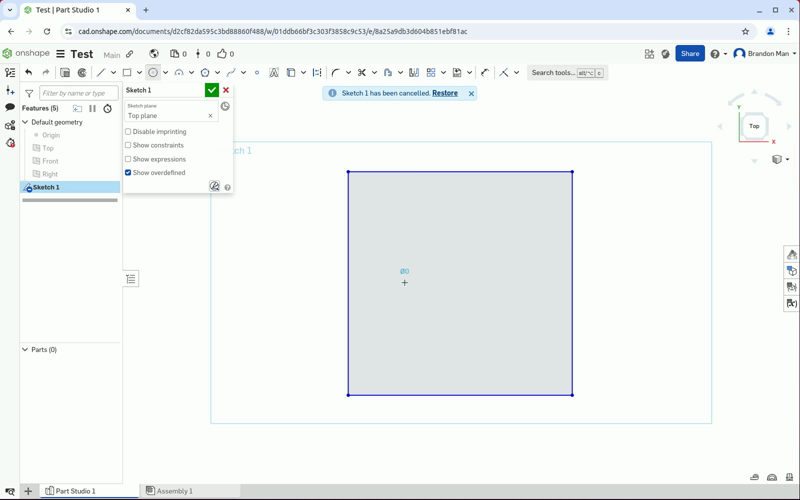
mouse_move(418, 282)
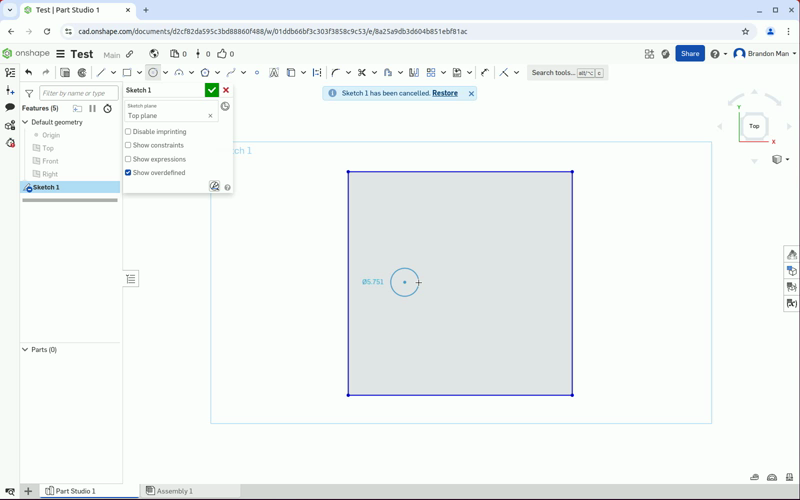
click(418, 282)
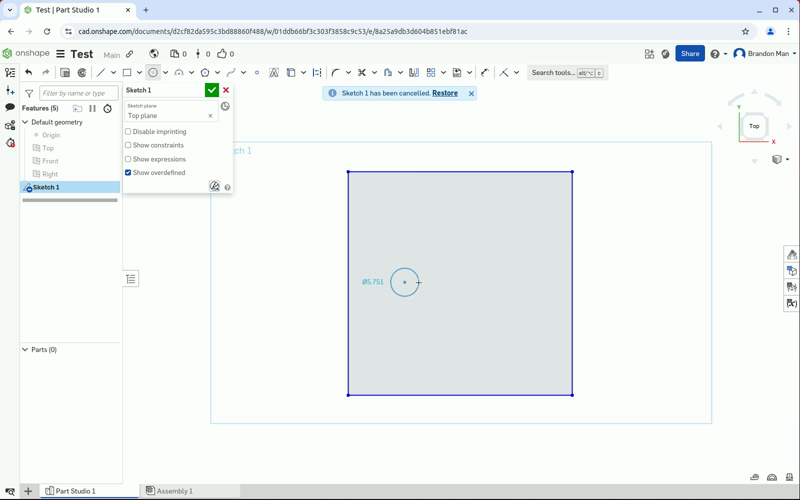
key(esc)
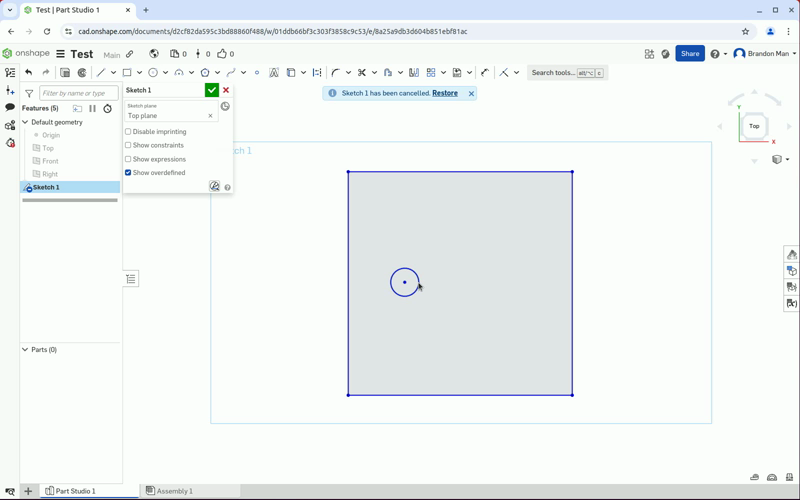
mouse_move(440, 357)
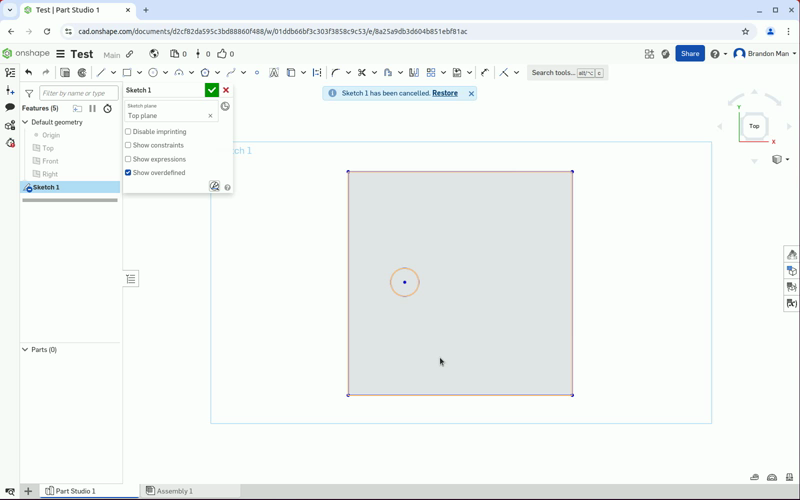
click(440, 357)
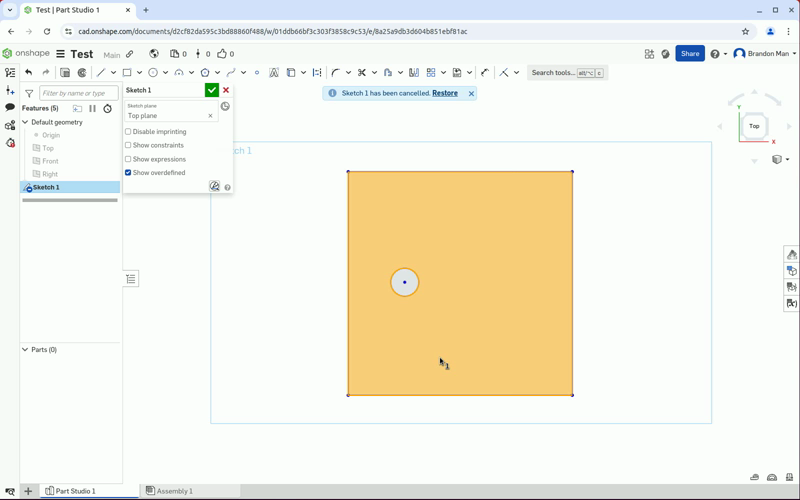
mouse_move(73, 352)
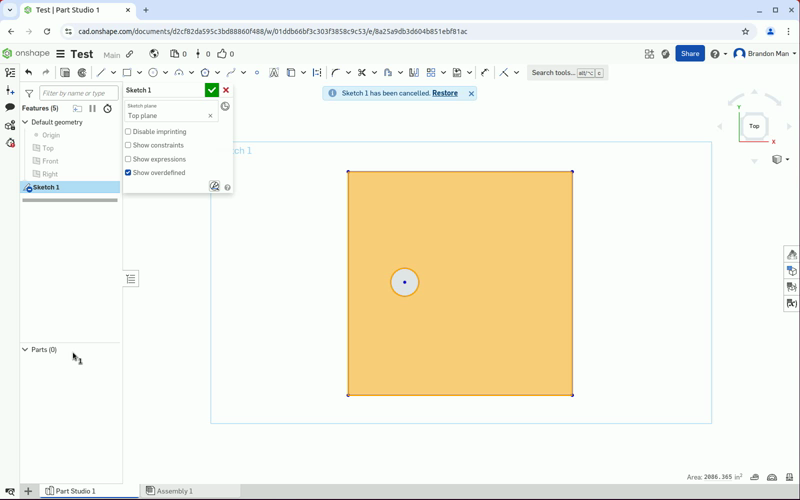
key(shift+y)
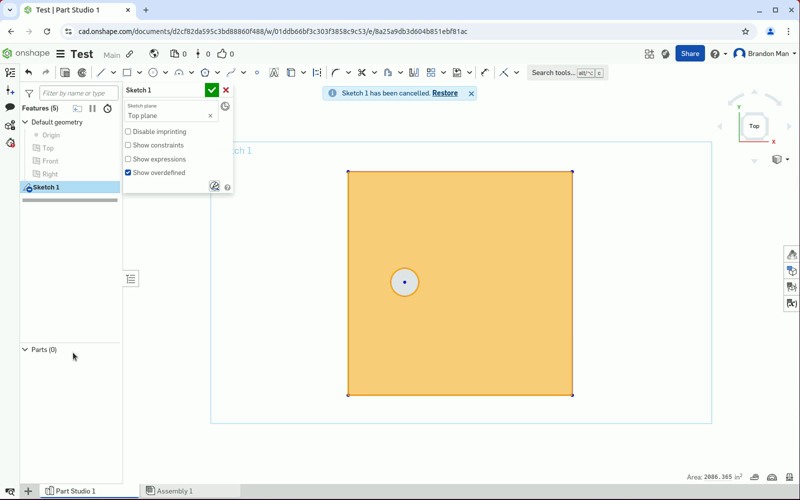
key(shift+e)
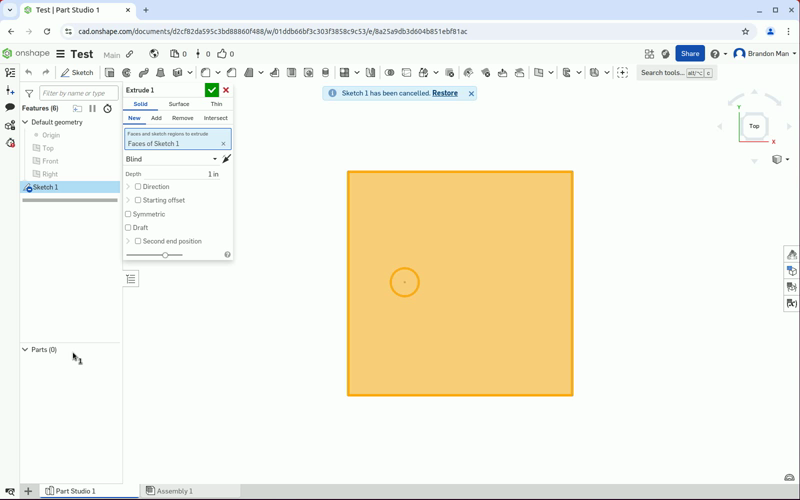
mouse_move(143, 106)
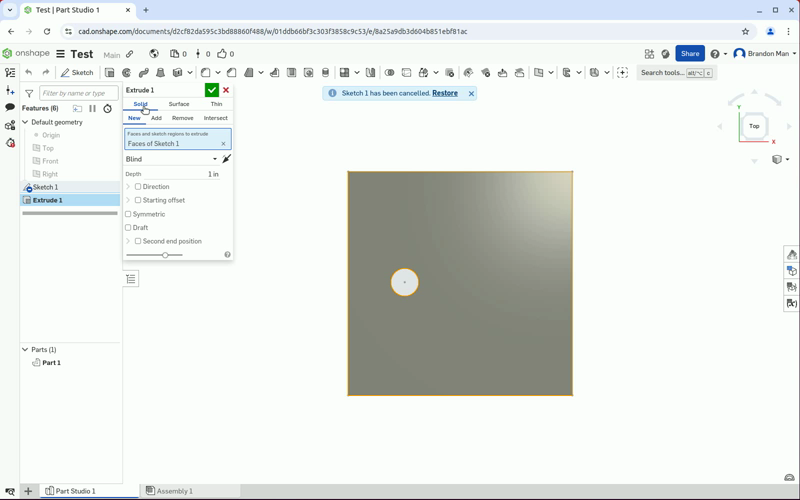
click(143, 106)
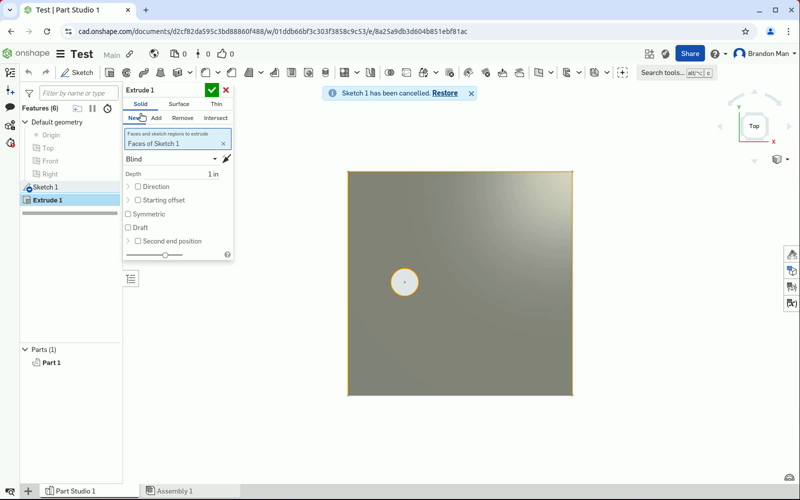
mouse_move(137, 120)
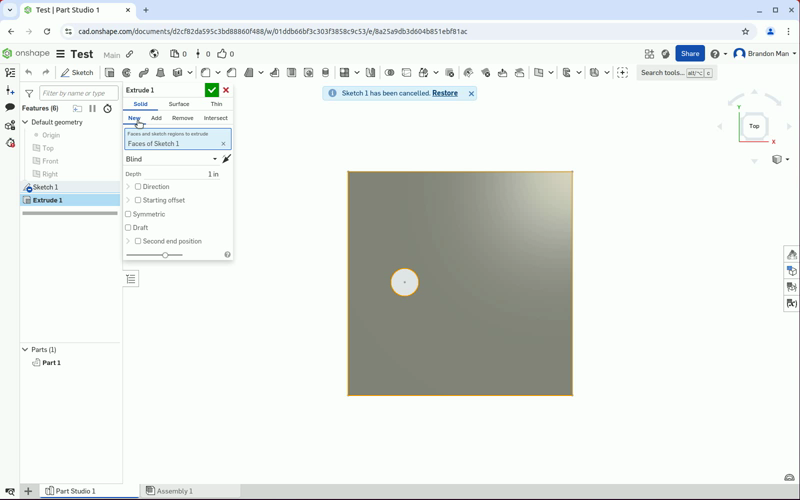
click(137, 120)
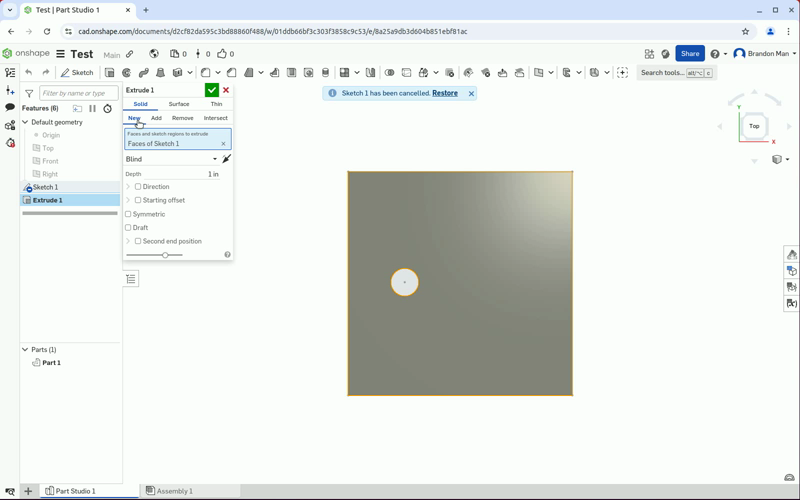
key(tab, 4)
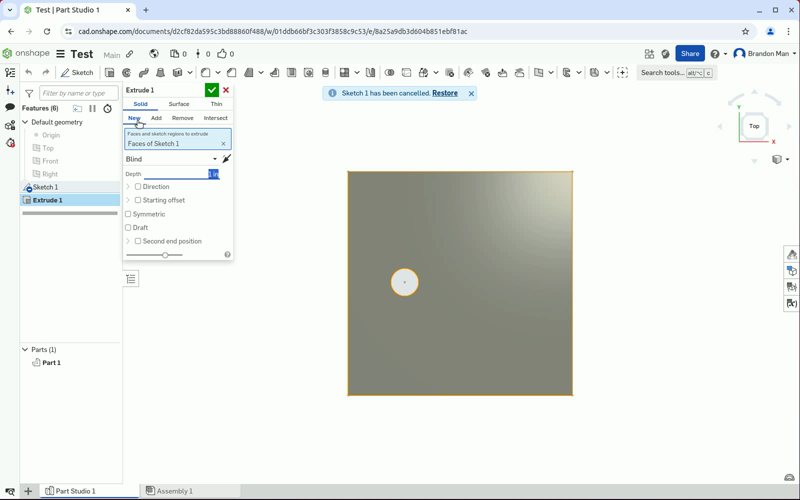
text(5.777)
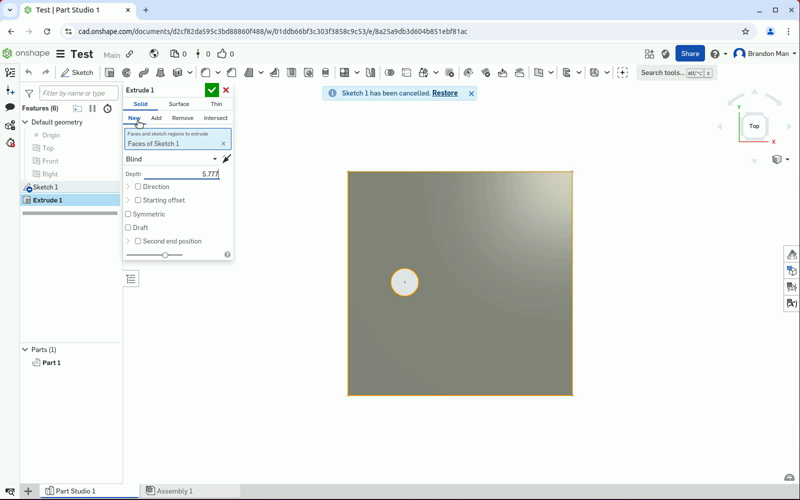
key(enter)
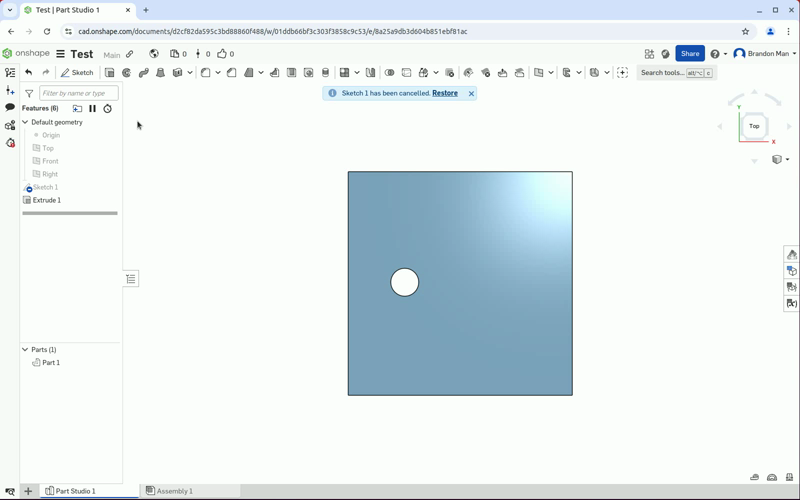
key(shift+h)
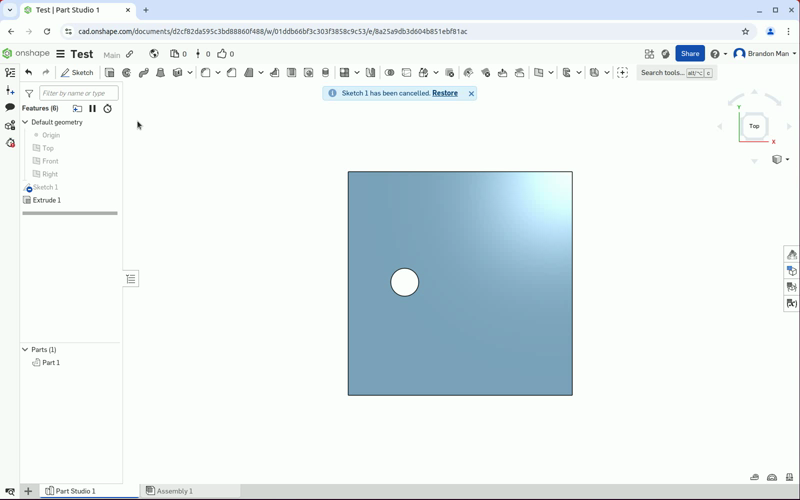
key(shift+h)
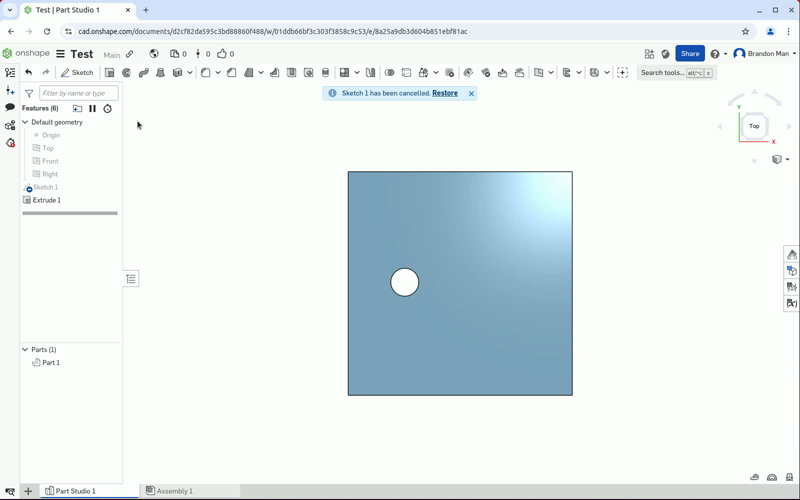
mouse_move(73, 189)
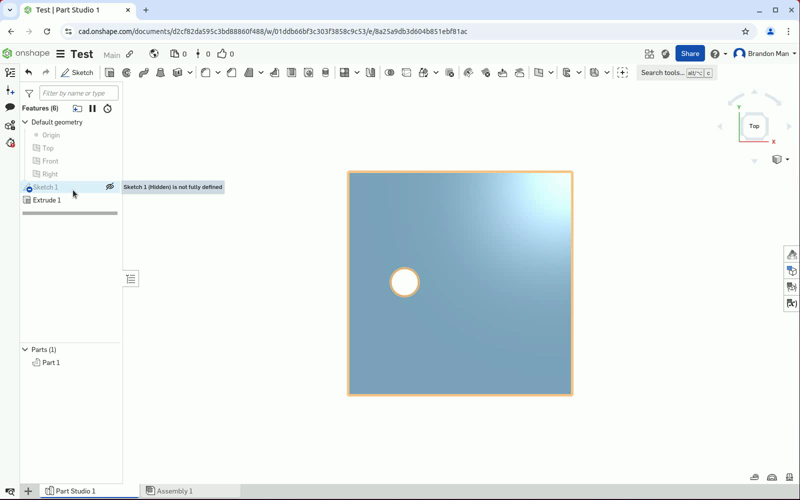
click(73, 189)
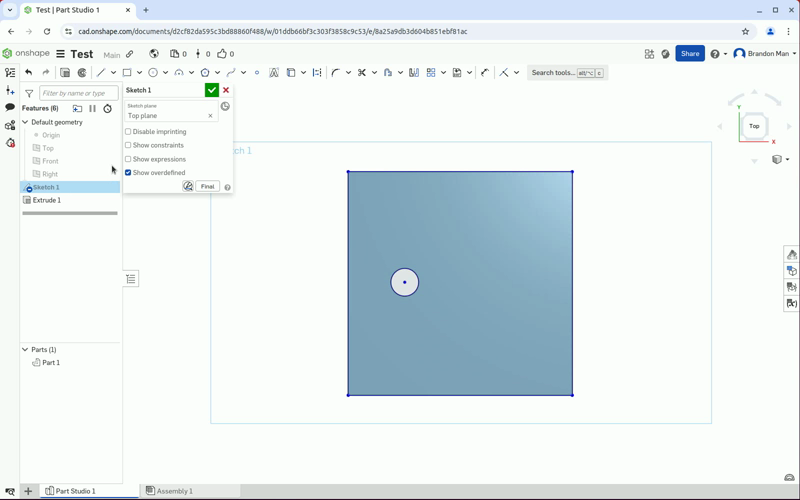
mouse_move(229, 92)
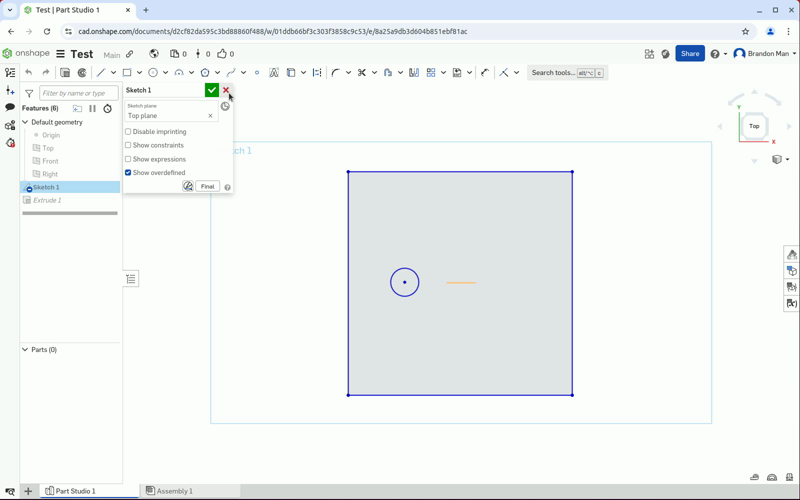
click(229, 92)
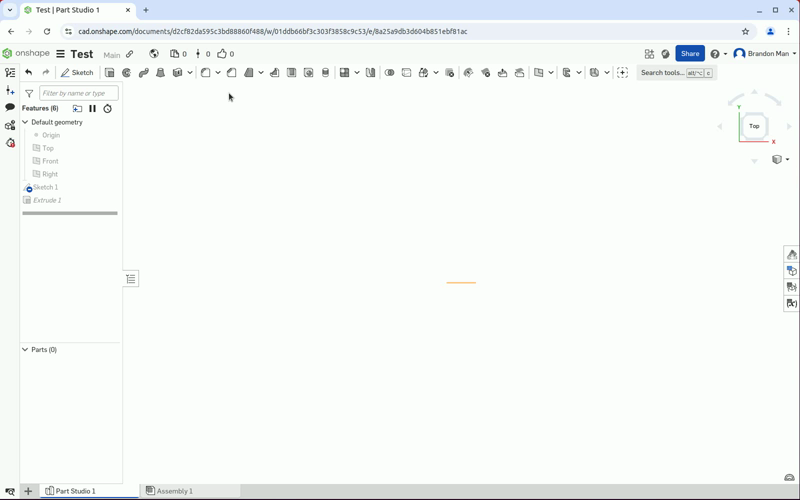
mouse_move(541, 75)
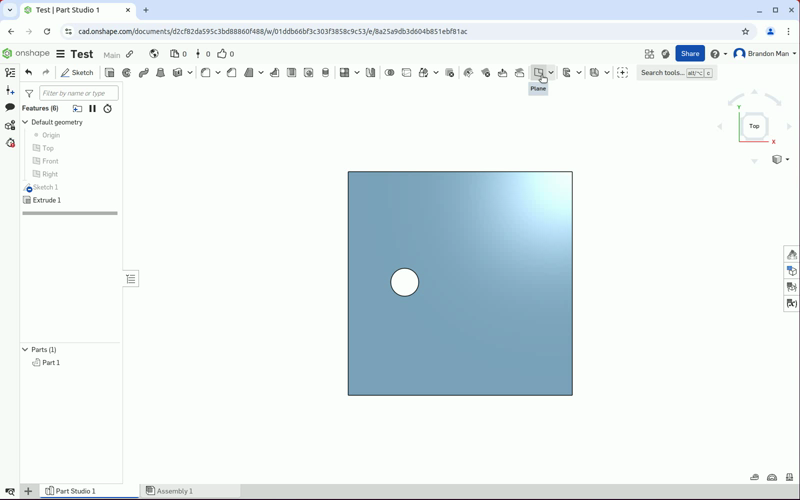
click(541, 75)
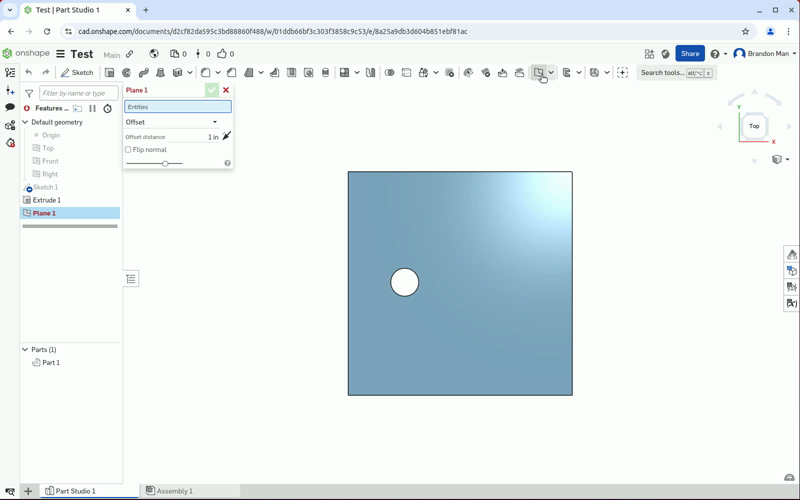
mouse_move(73, 150)
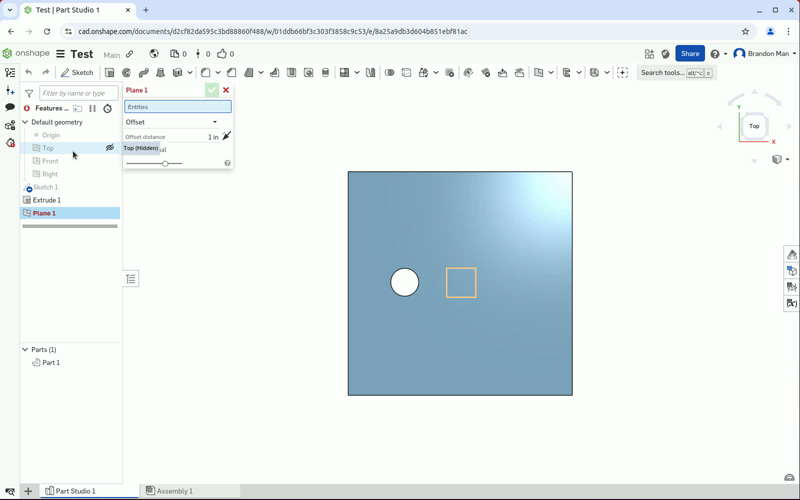
click(73, 150)
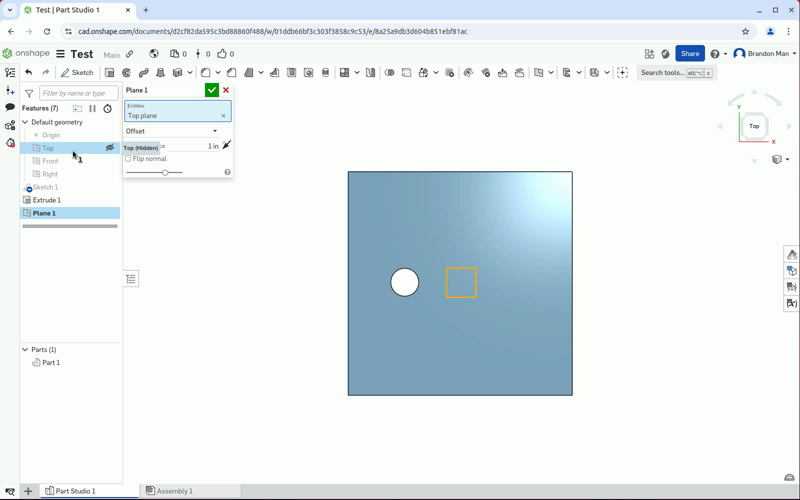
key(tab, 2)
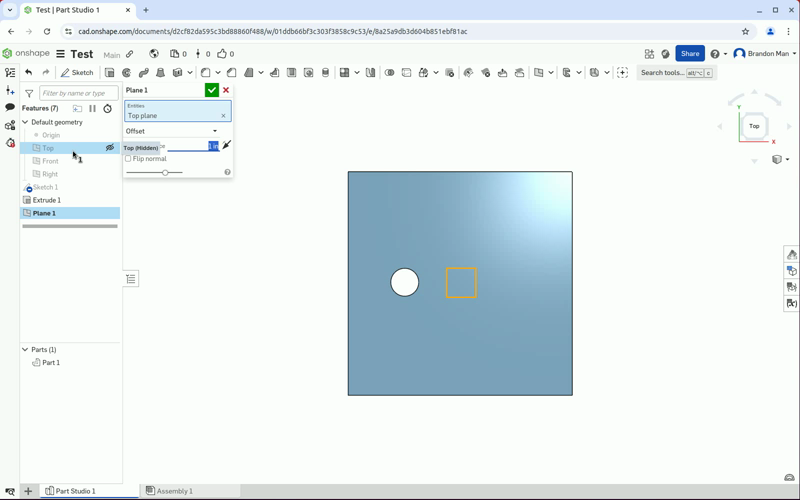
text(5.792)
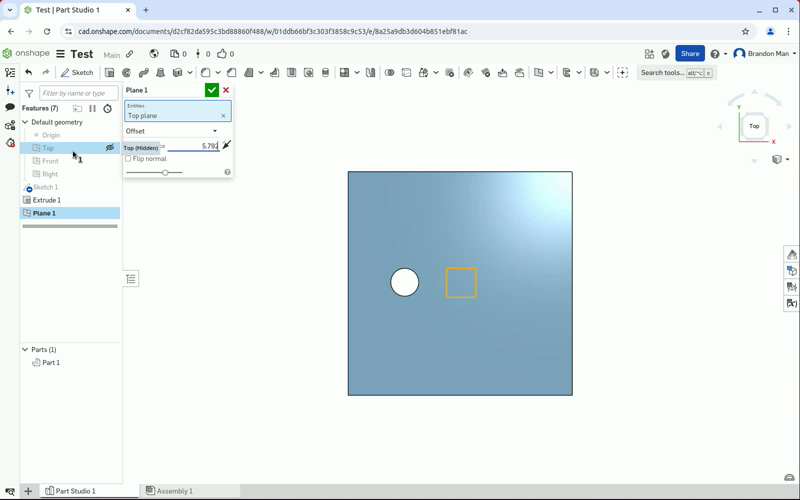
key(enter, 2)
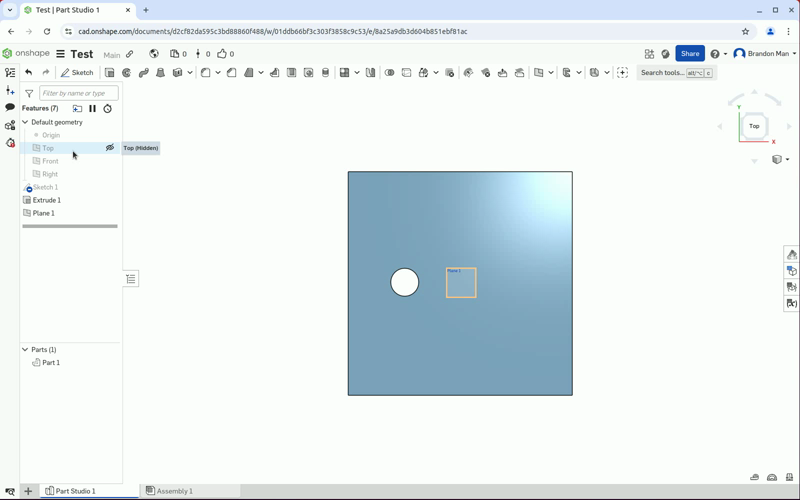
key(shift+s)
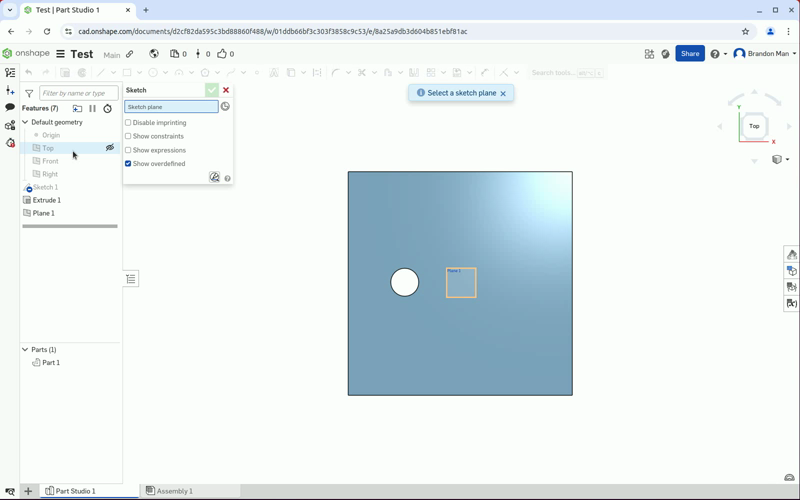
mouse_move(73, 215)
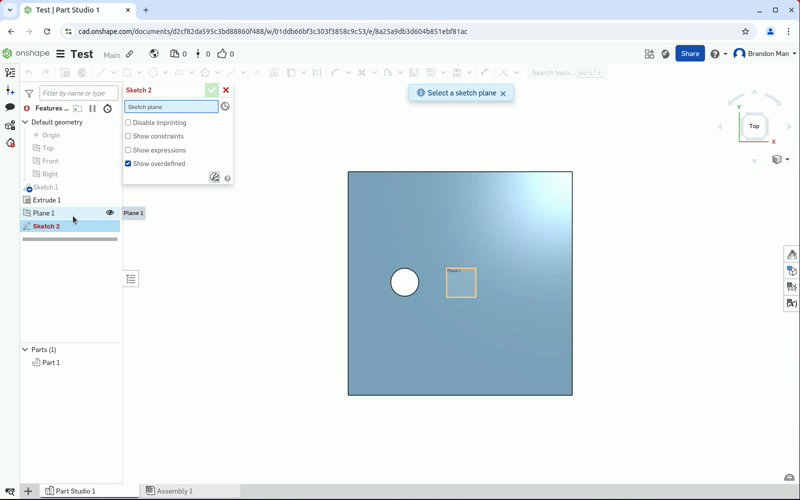
click(73, 215)
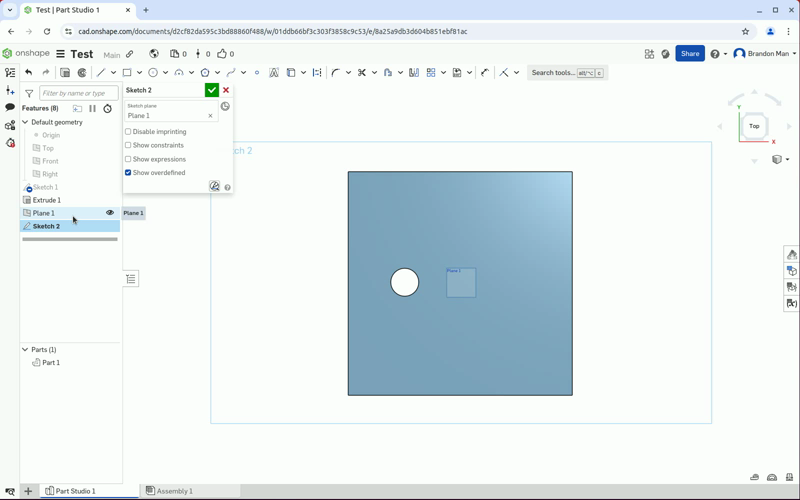
mouse_move(73, 352)
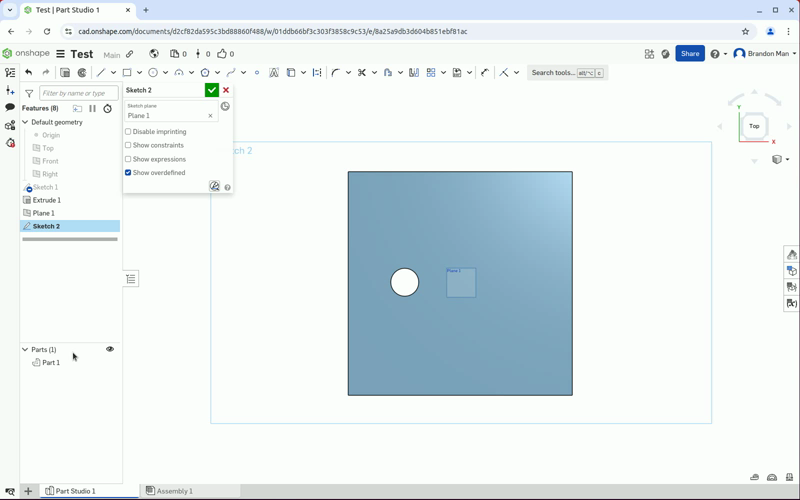
key(y)
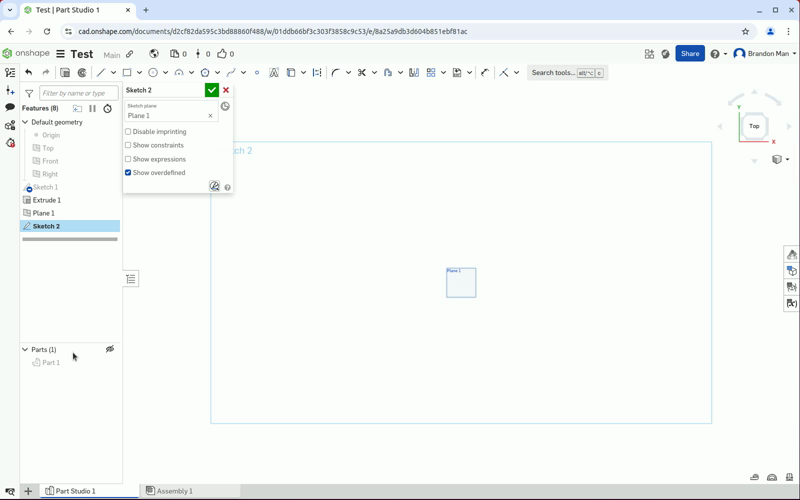
key(l)
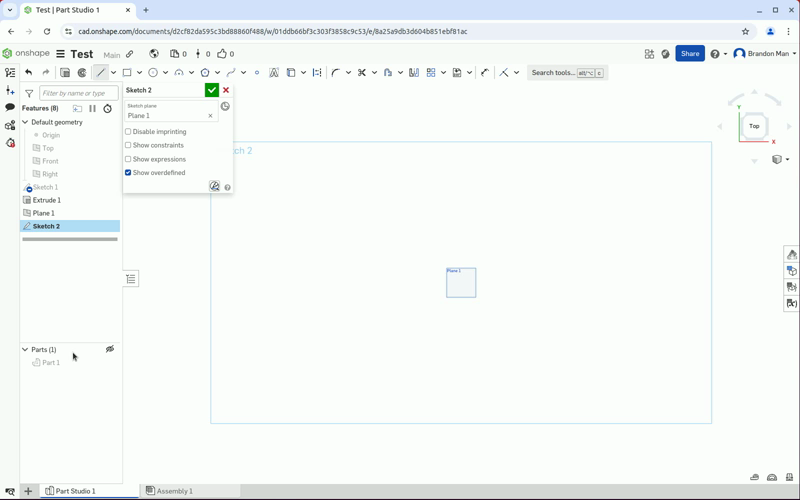
key_down(shift)
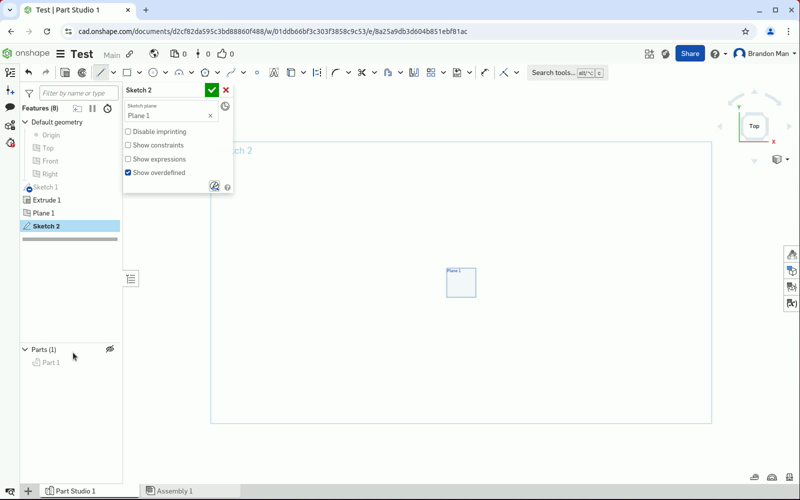
mouse_move(348, 395)
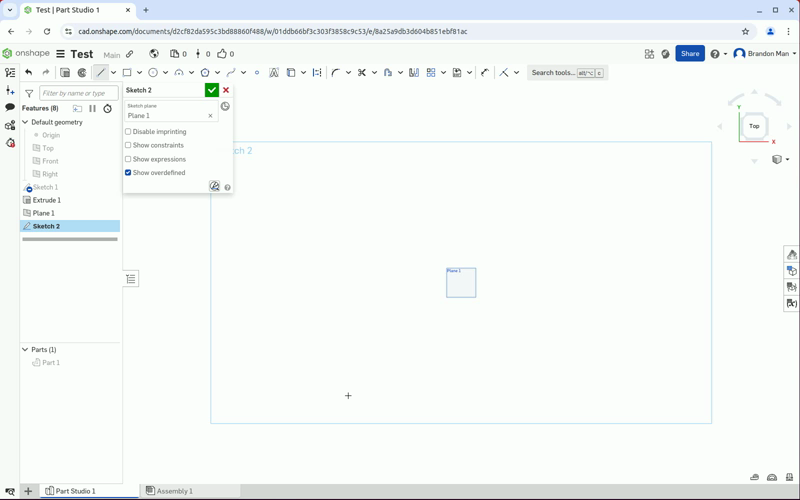
click(348, 395)
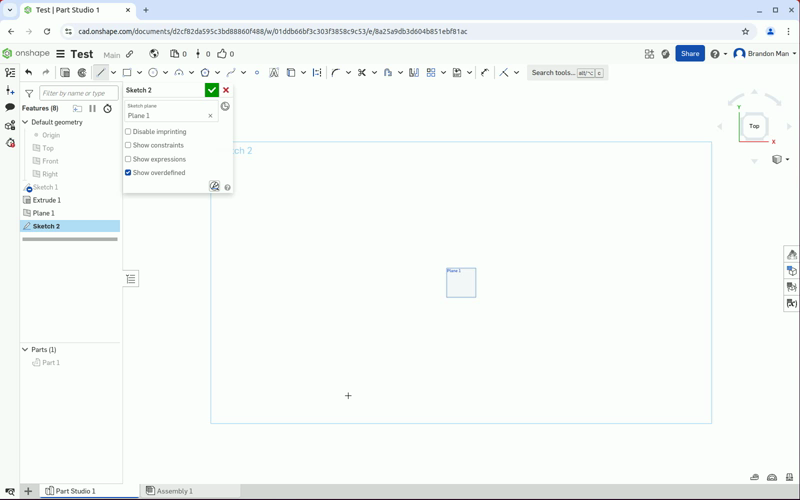
key_up(shift)
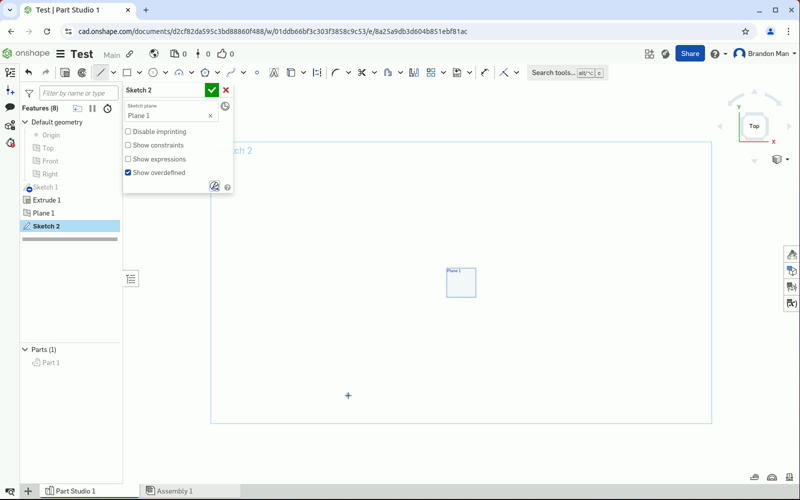
key_down(shift)
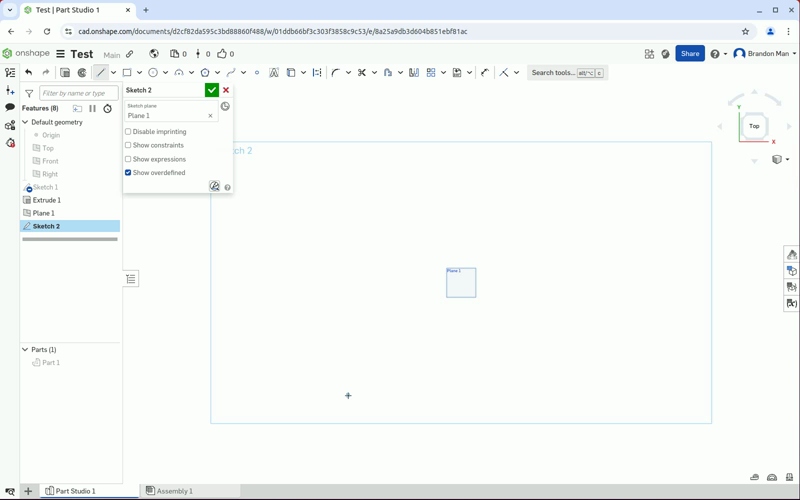
mouse_move(572, 395)
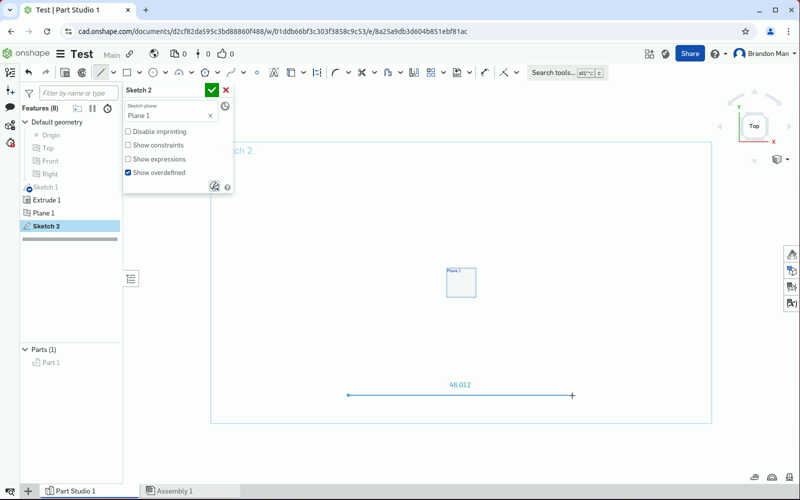
click(572, 395)
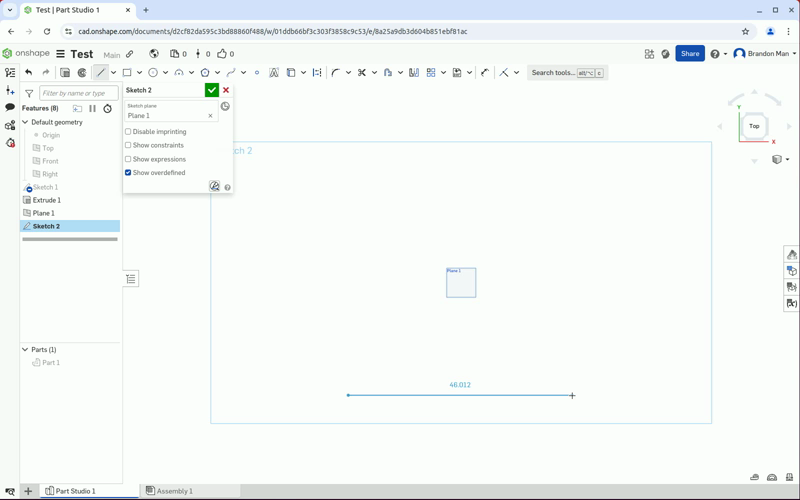
key_up(shift)
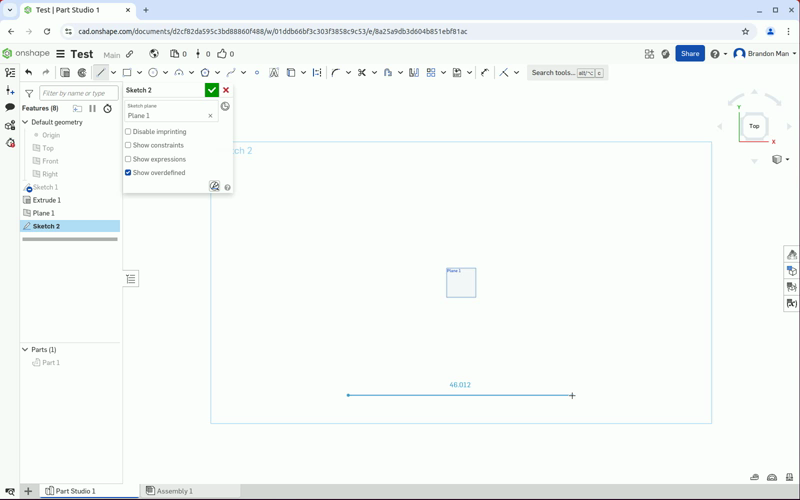
key_down(shift)
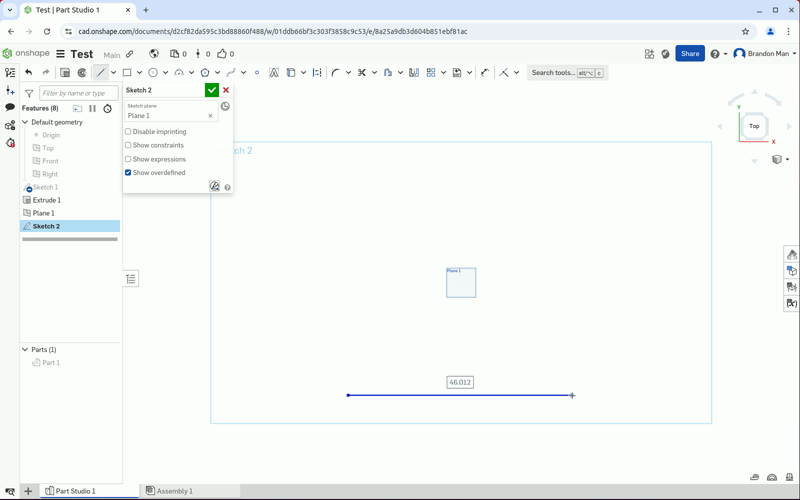
mouse_move(572, 171)
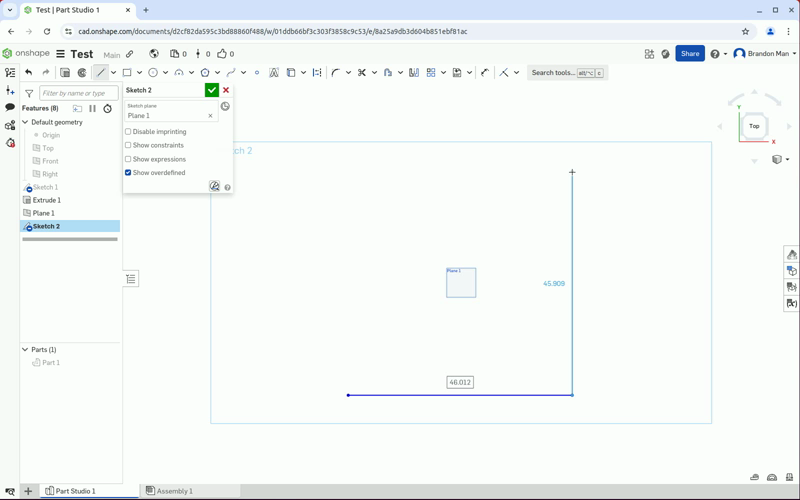
click(572, 171)
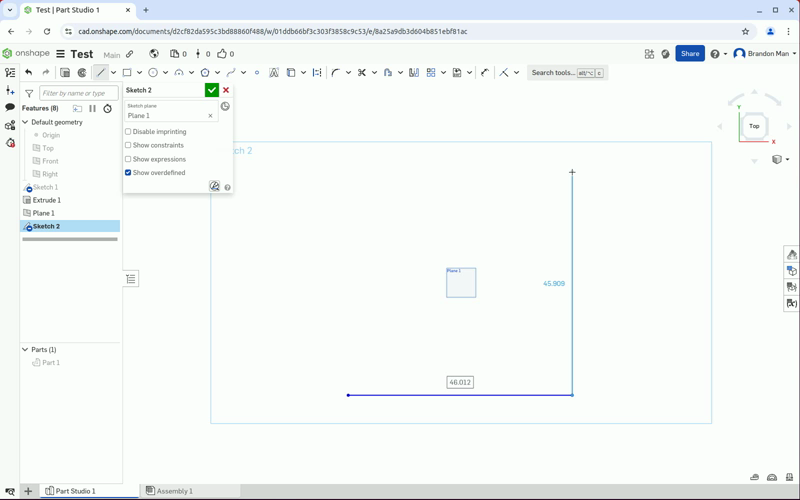
key_up(shift)
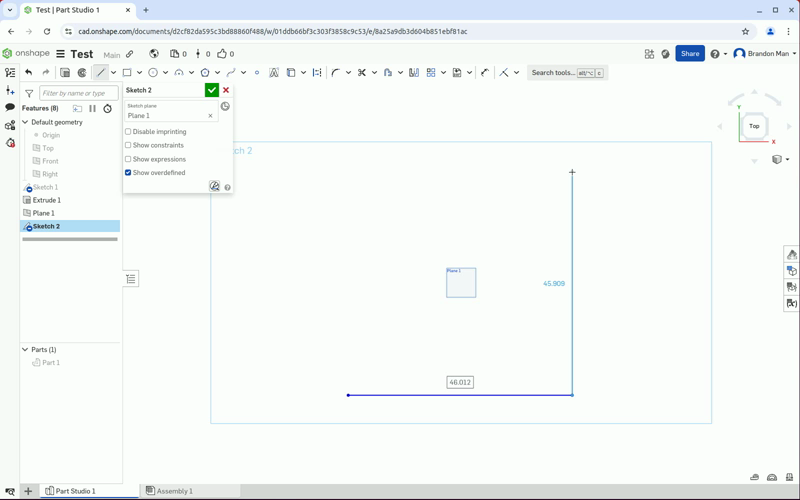
key_down(shift)
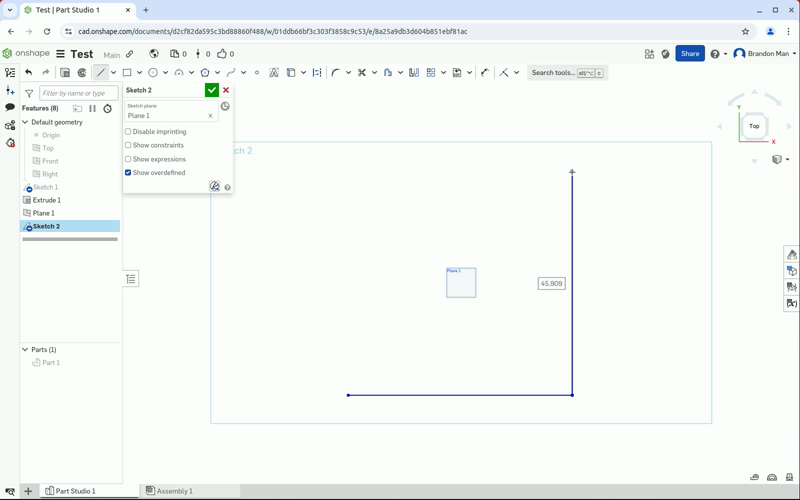
mouse_move(348, 171)
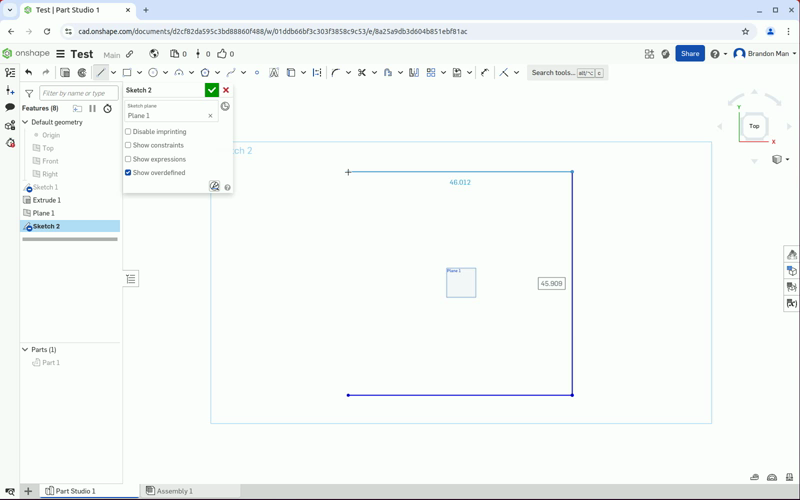
click(348, 171)
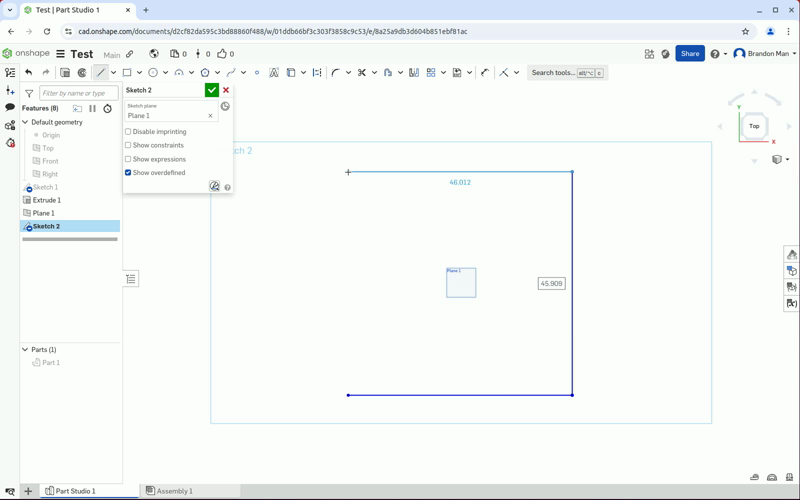
key_up(shift)
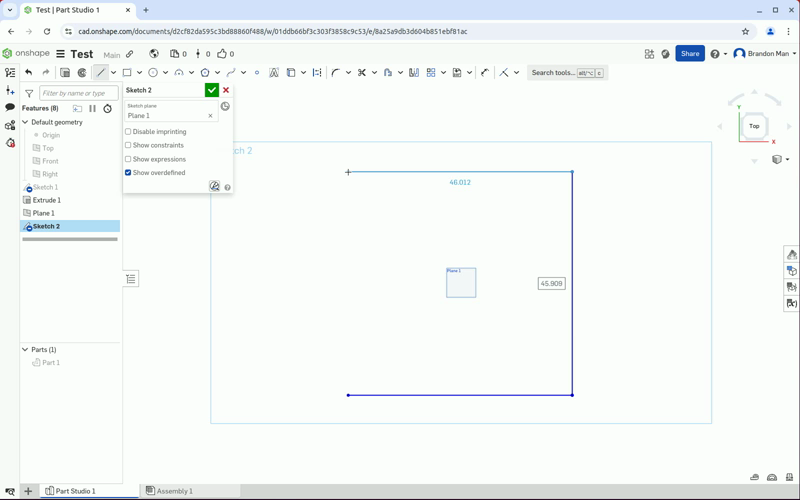
key_down(shift)
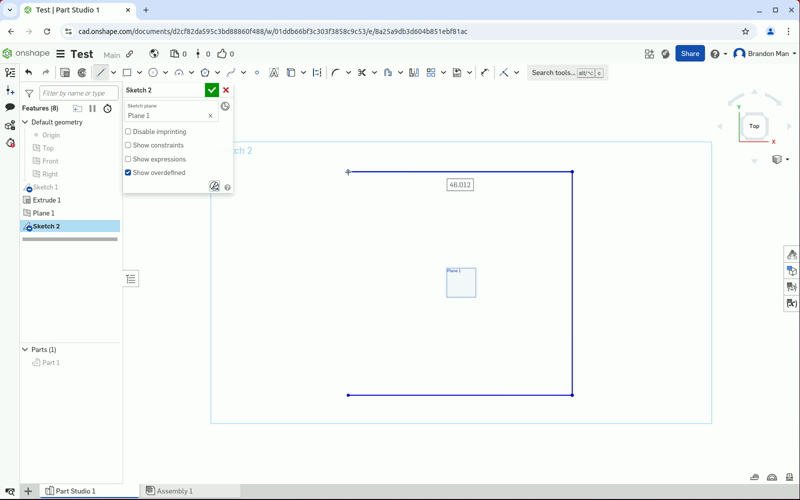
mouse_move(348, 395)
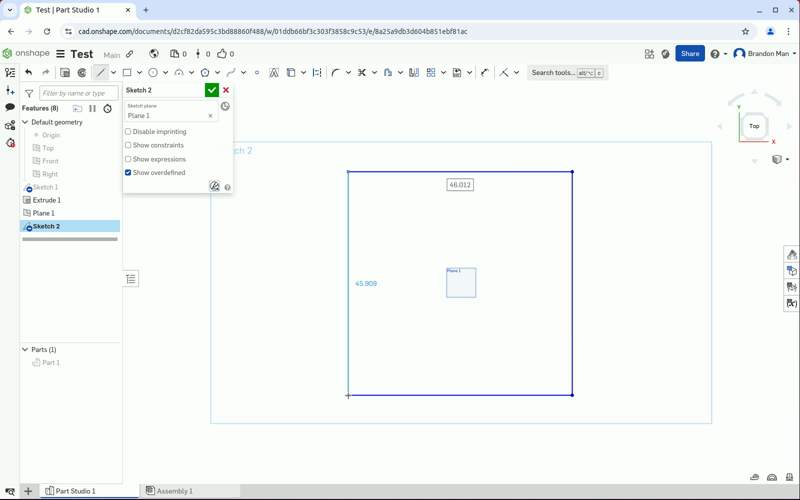
key_up(shift)
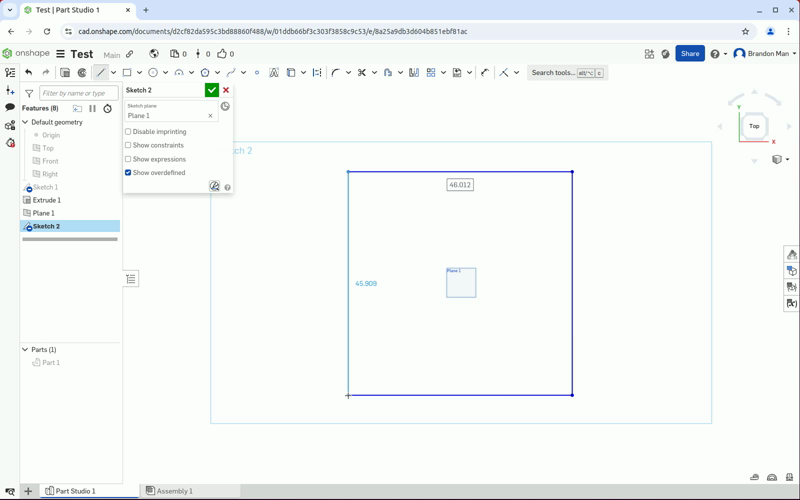
click(348, 395)
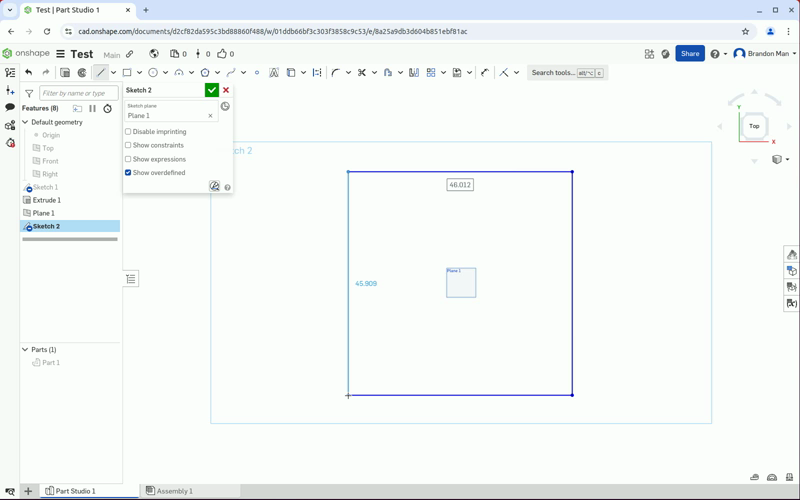
key(esc)
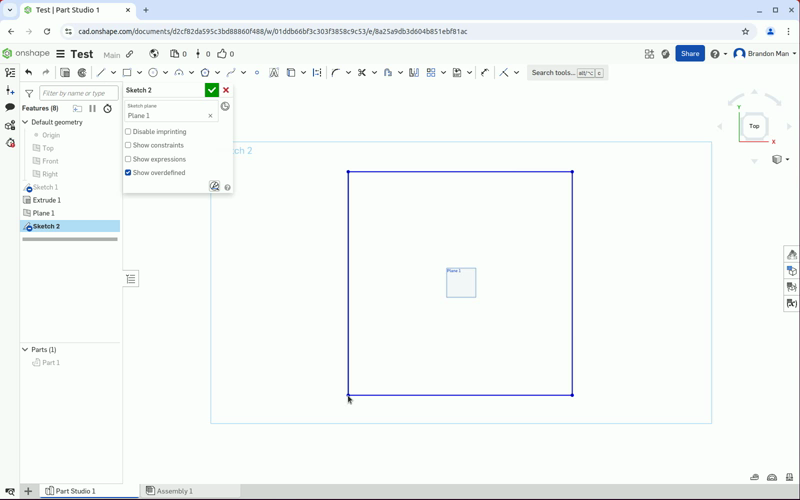
key(c)
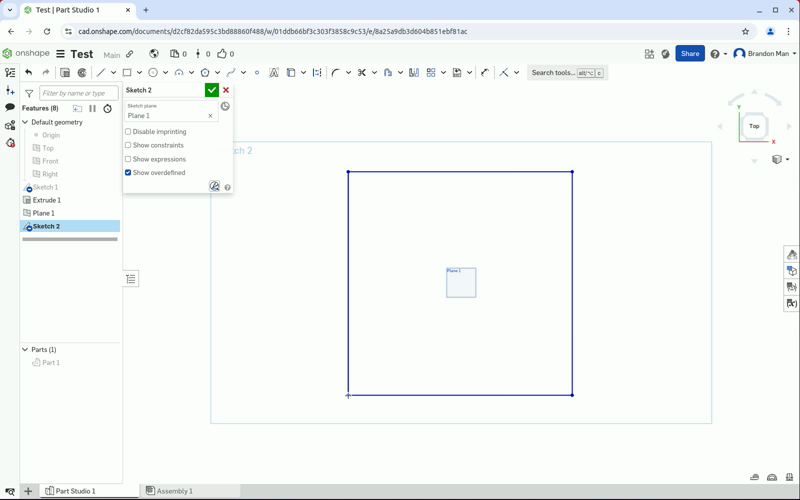
key_down(shift)
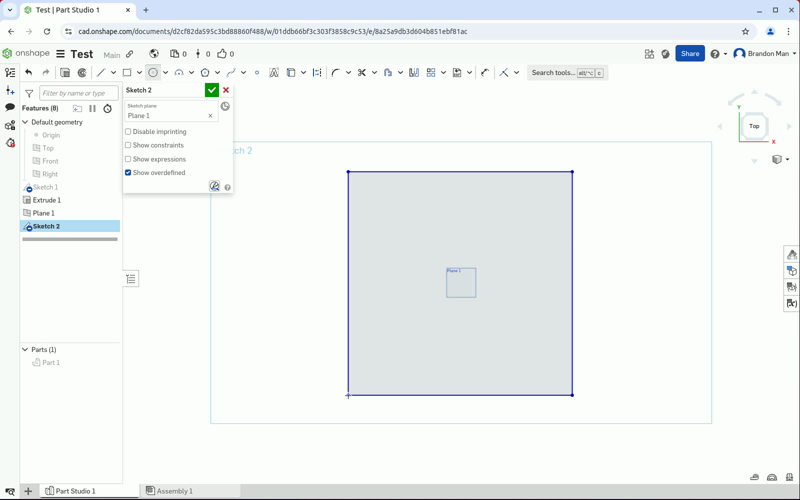
mouse_move(404, 282)
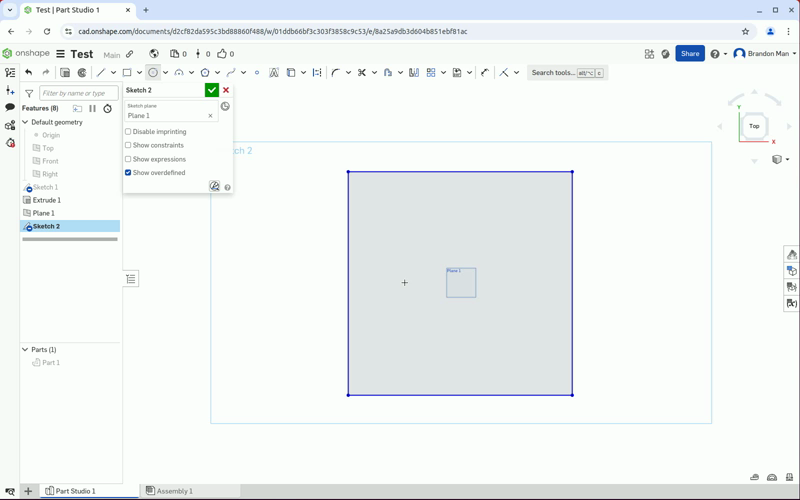
click(404, 282)
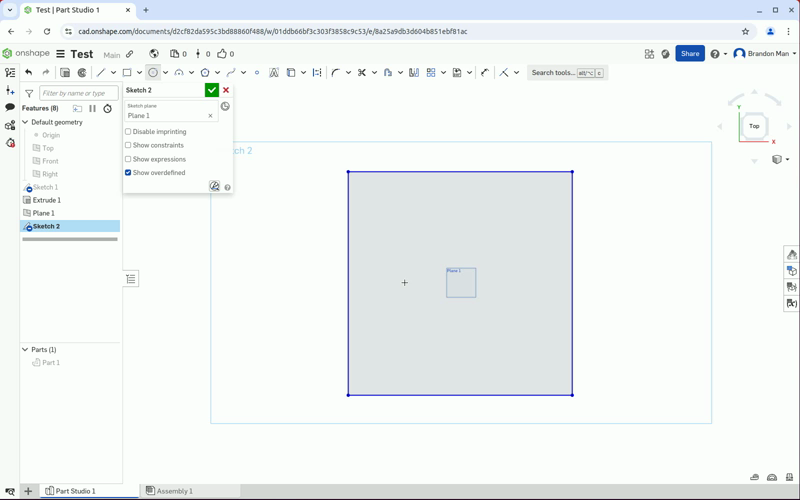
key_up(shift)
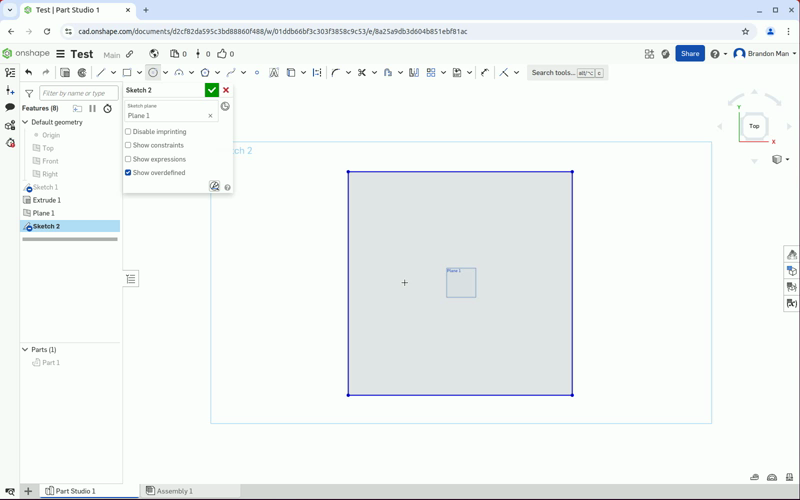
mouse_move(418, 282)
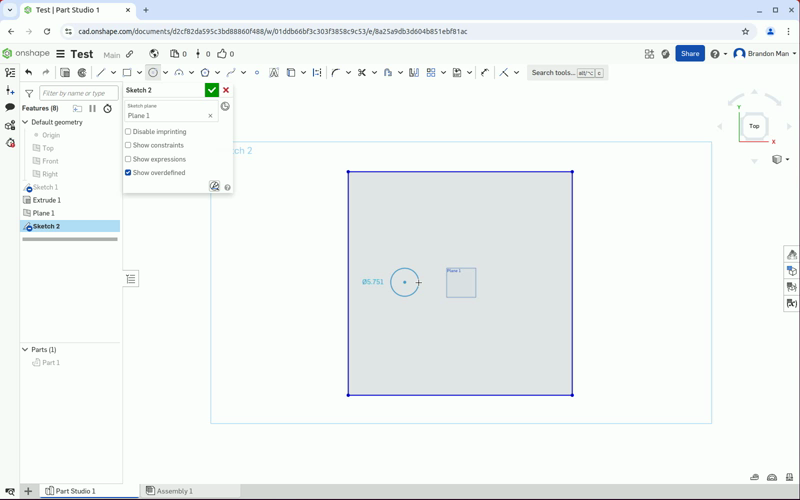
click(418, 282)
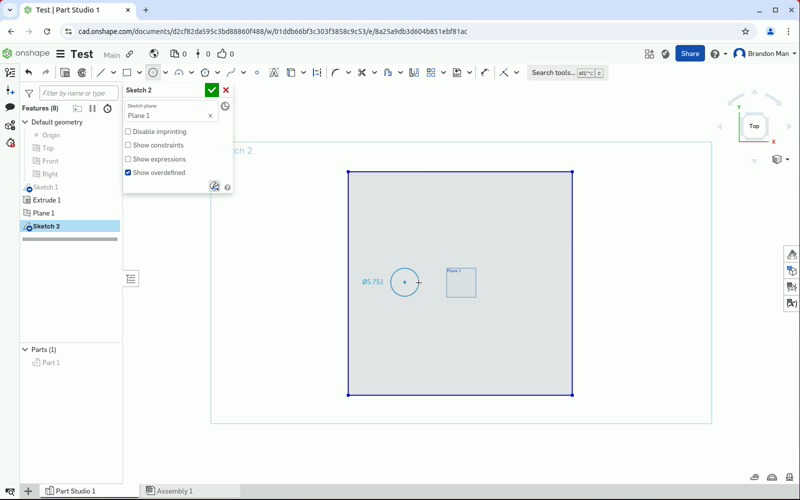
key(esc)
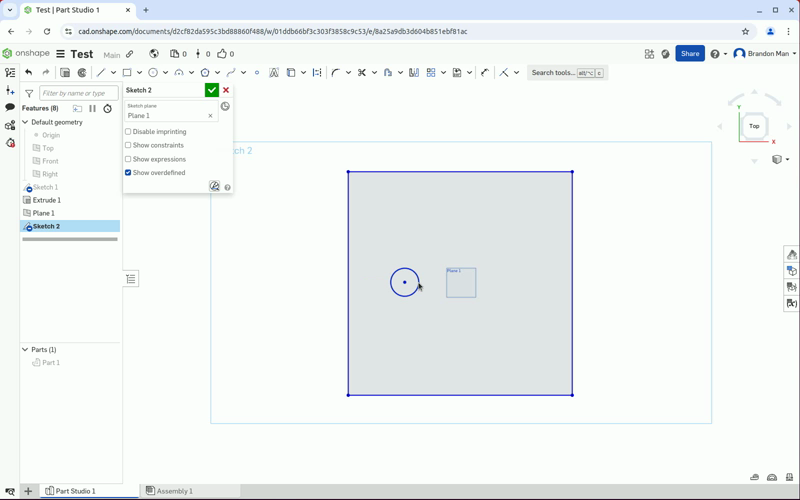
key(c)
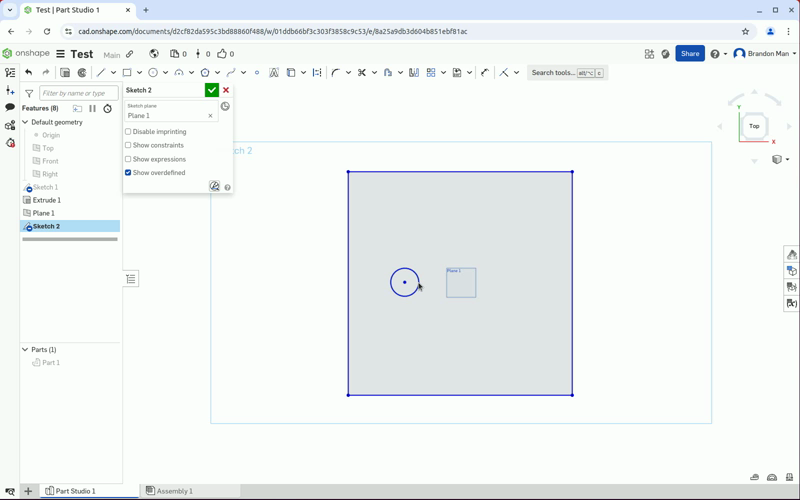
key_down(shift)
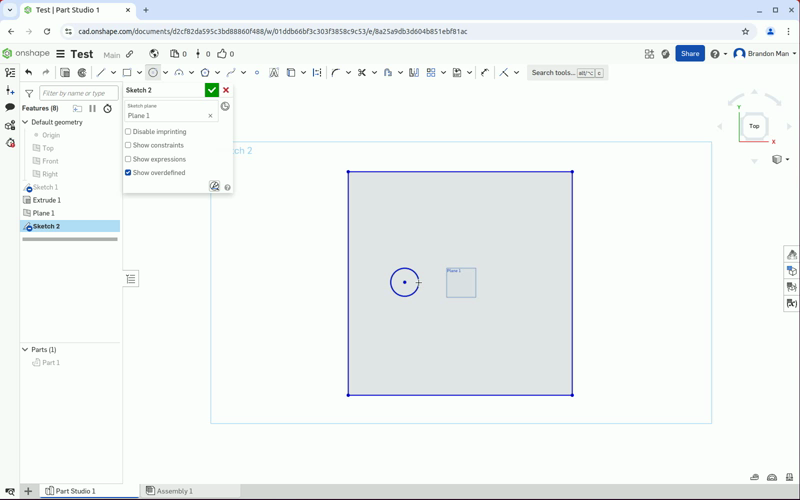
mouse_move(515, 282)
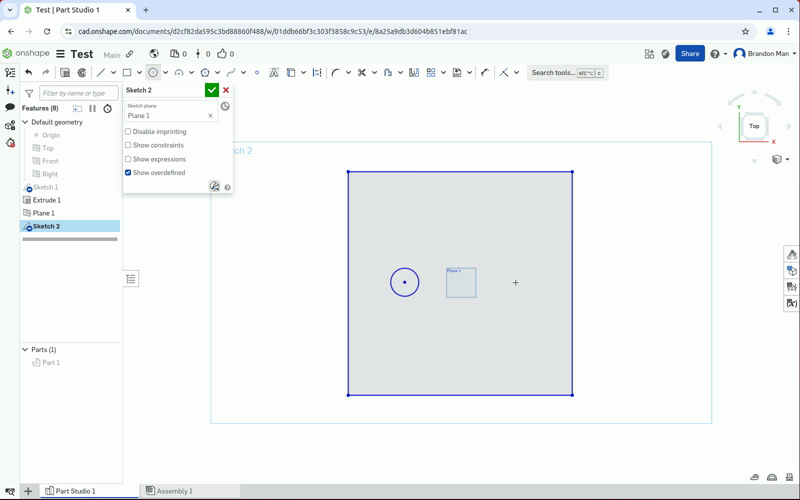
click(515, 282)
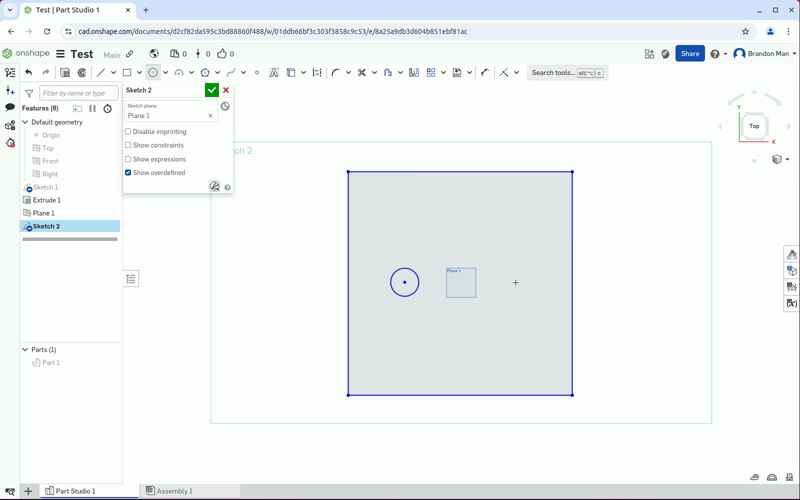
key_up(shift)
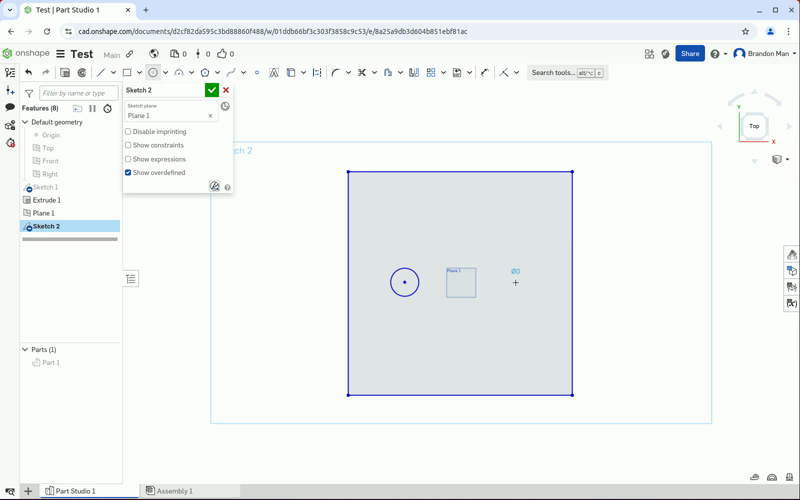
mouse_move(529, 282)
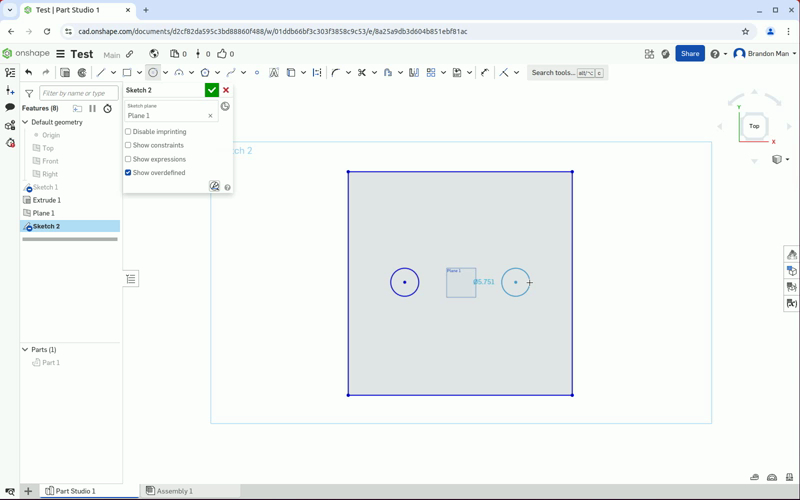
click(529, 282)
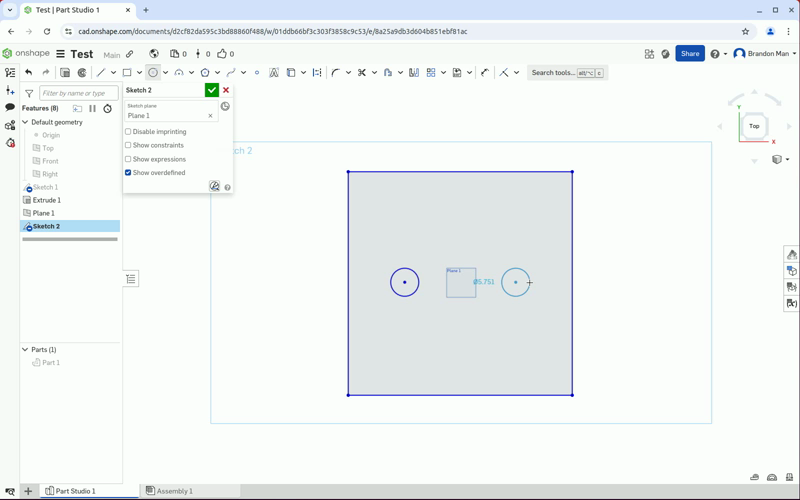
key(esc)
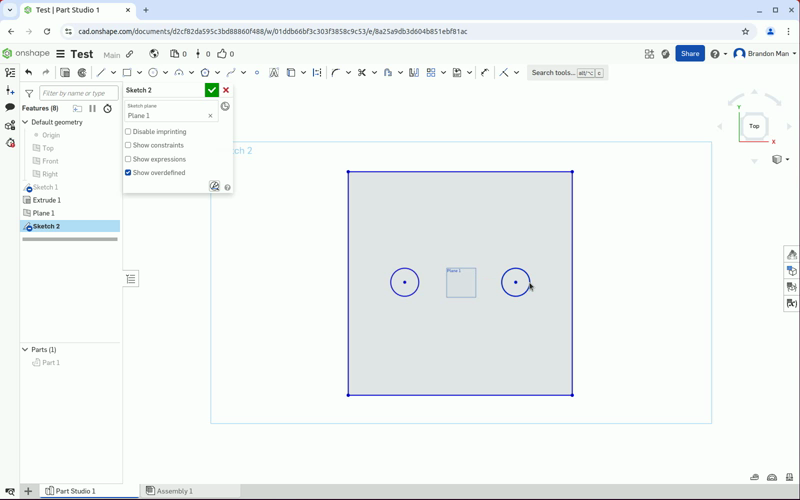
mouse_move(435, 360)
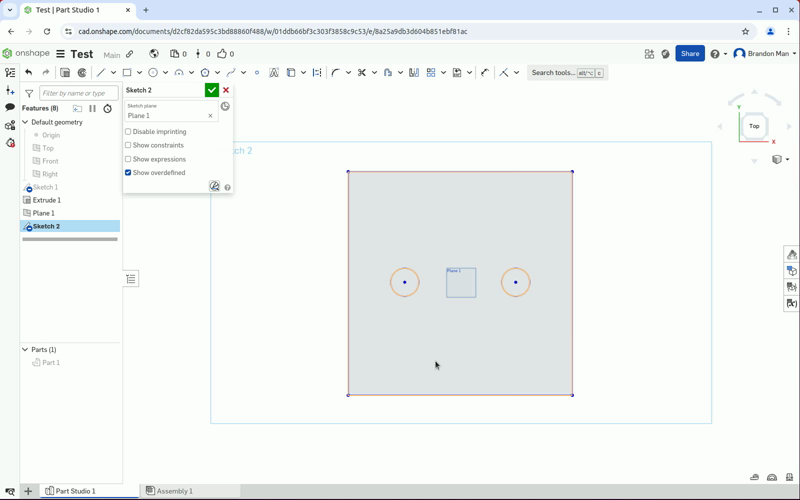
click(435, 360)
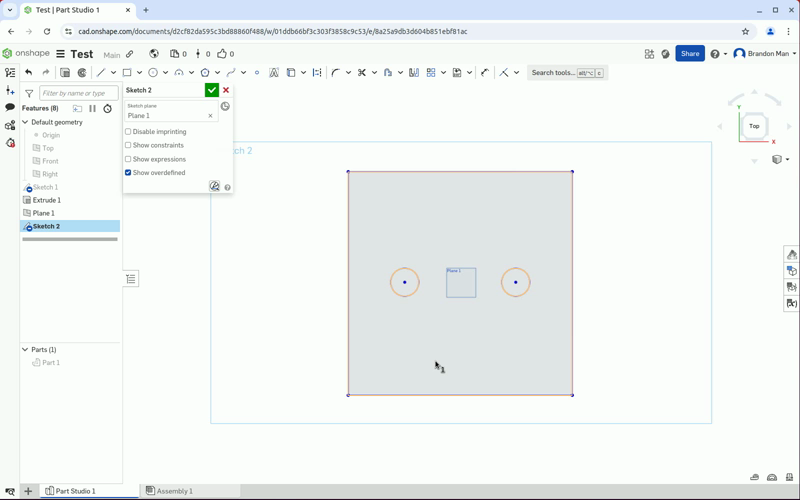
mouse_move(73, 352)
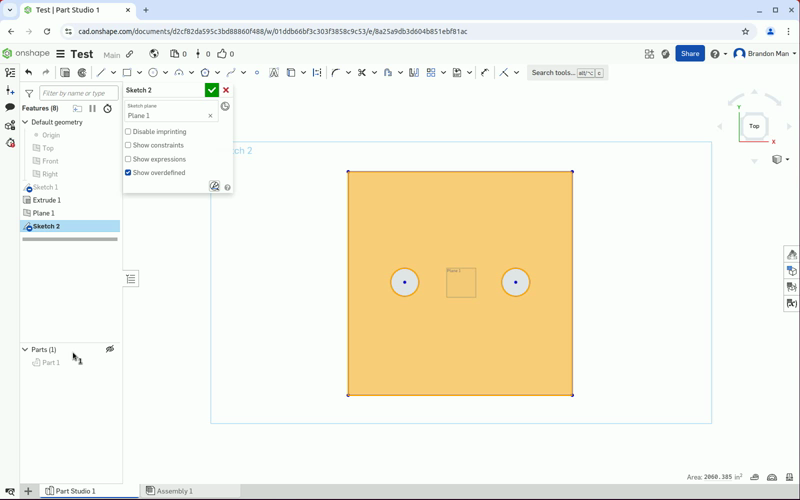
key(shift+y)
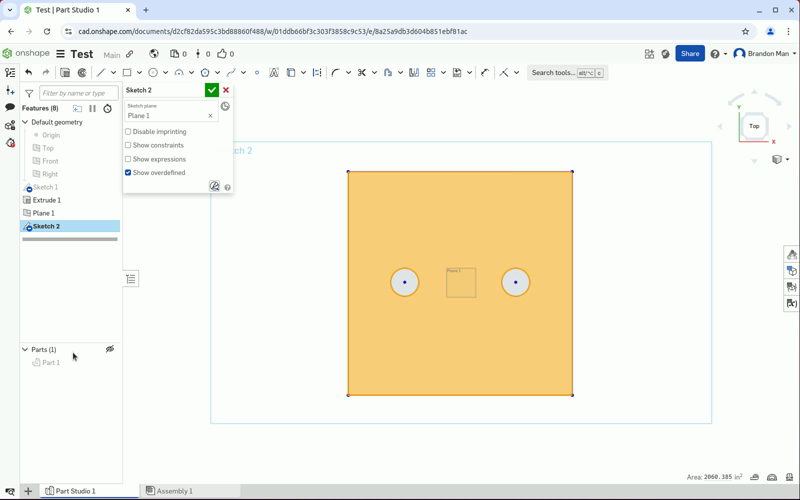
key(shift+e)
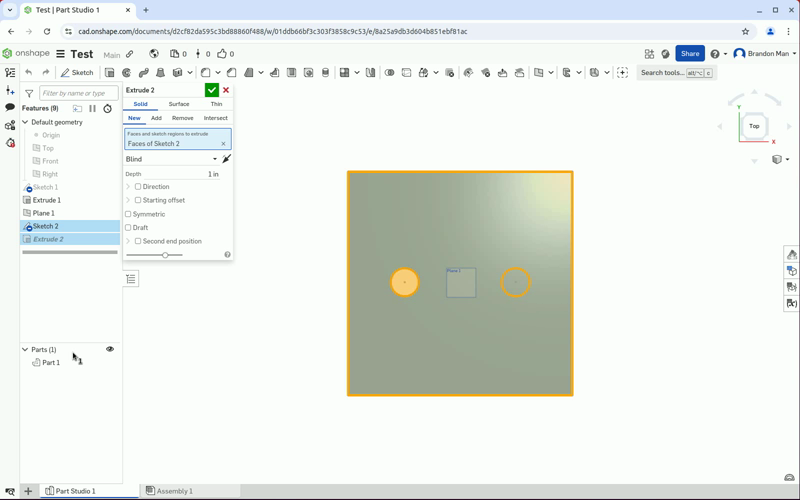
mouse_move(143, 106)
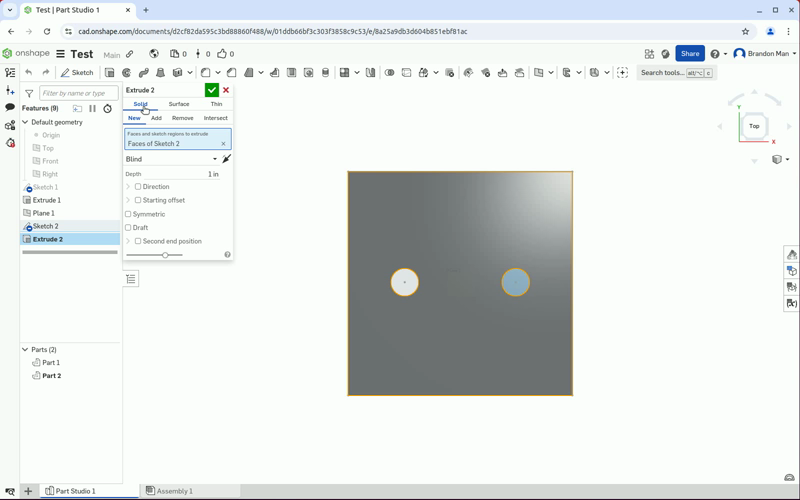
click(143, 106)
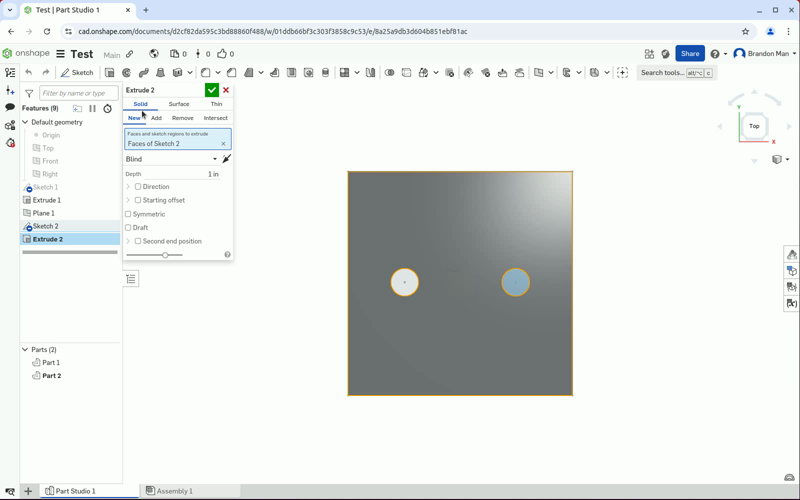
mouse_move(137, 120)
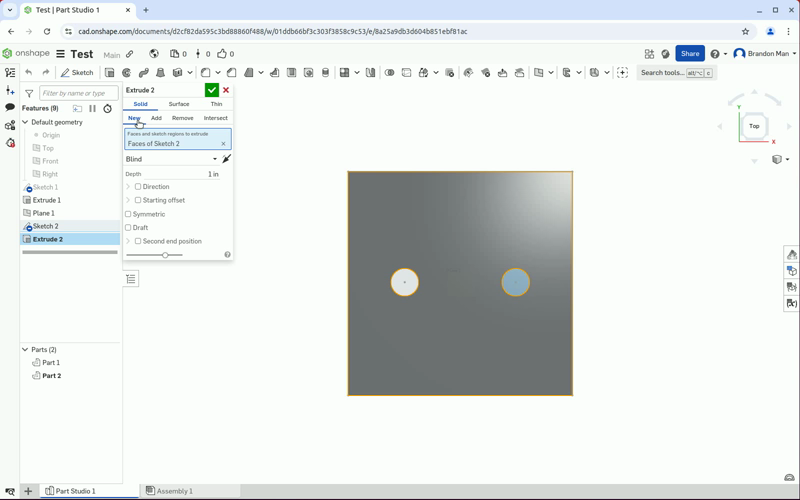
click(137, 120)
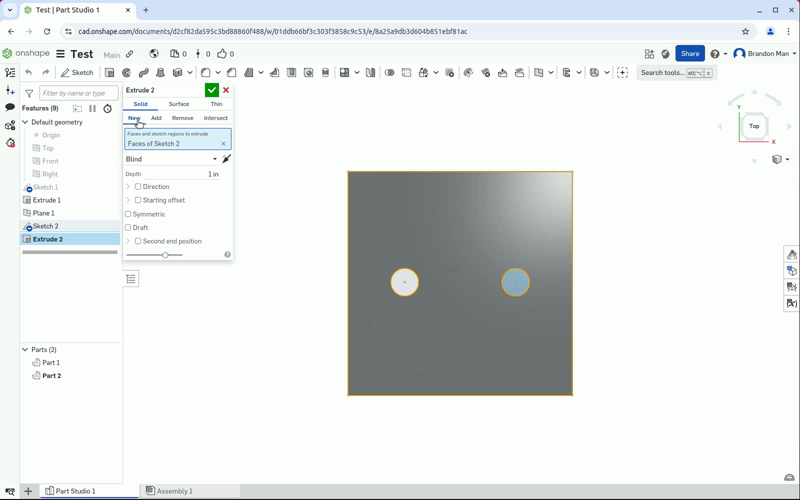
key(tab, 4)
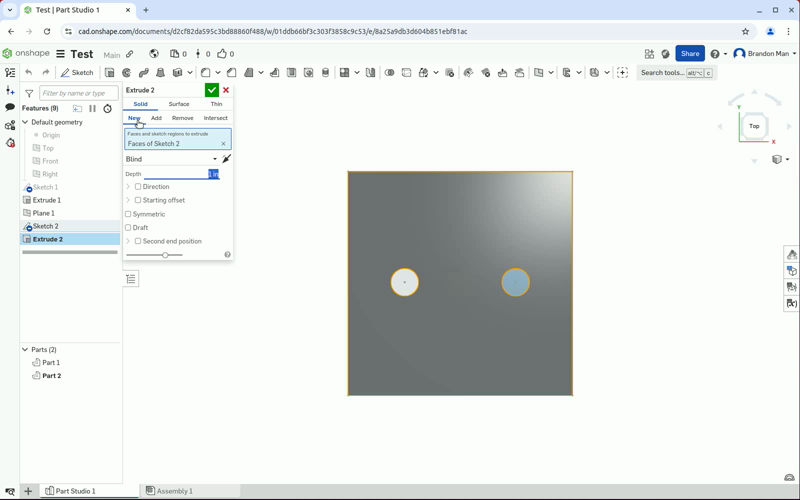
text(5.777)
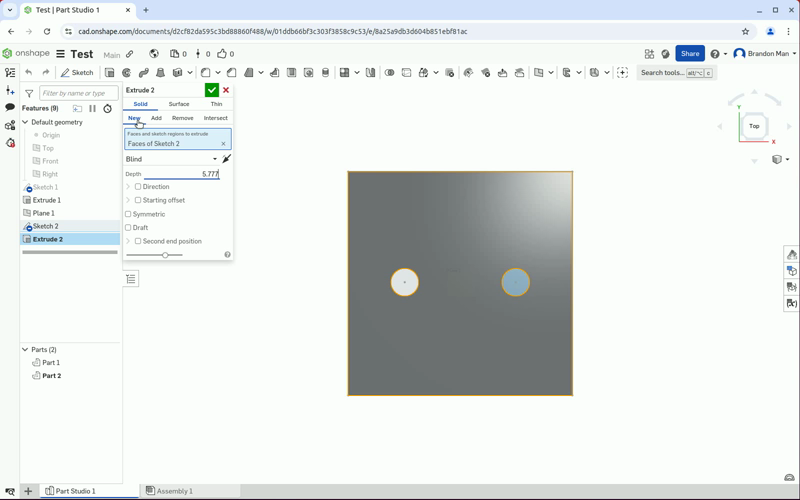
key(enter)
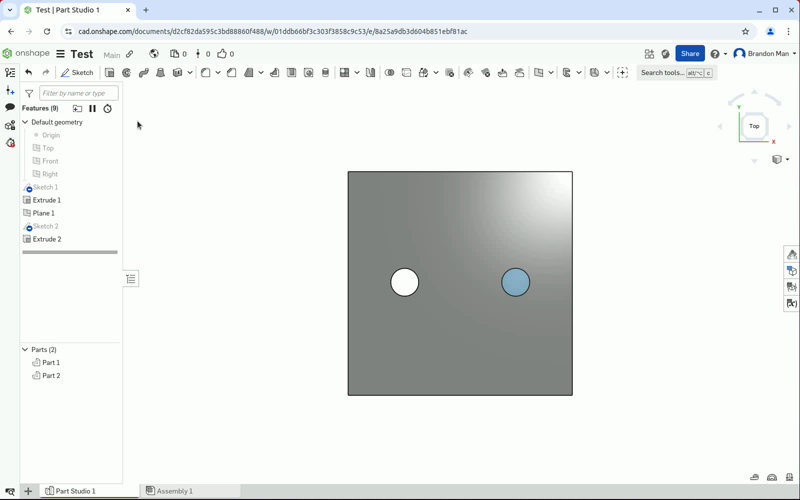
key(shift+h)
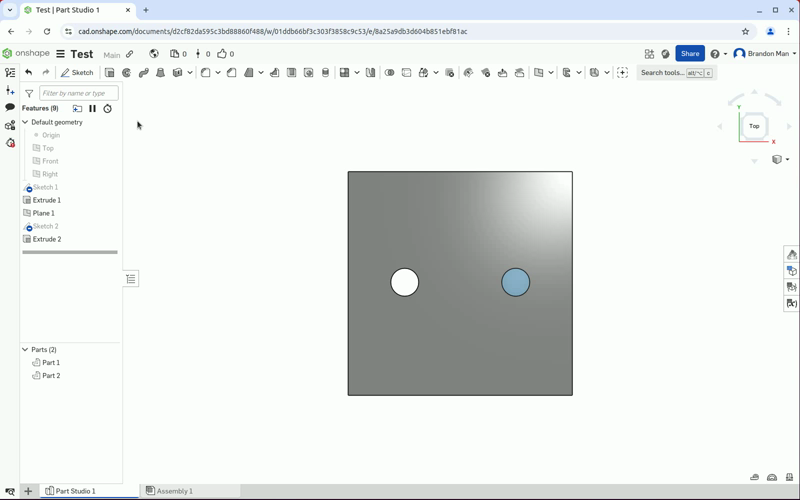
key(shift+h)
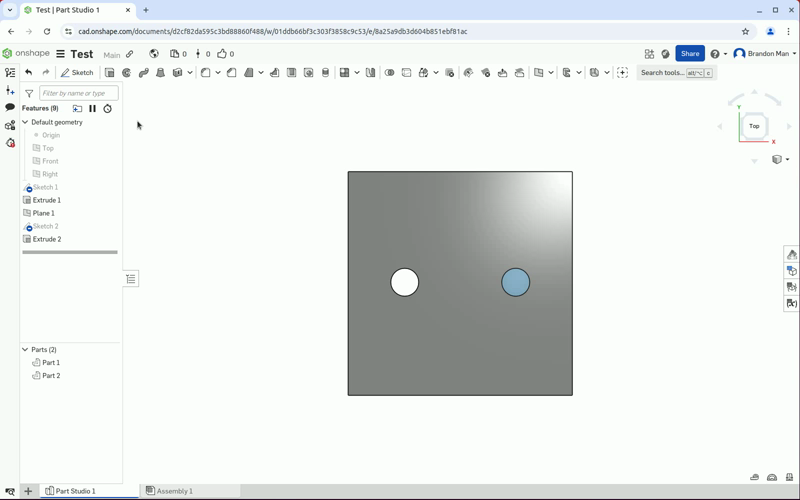
mouse_move(73, 189)
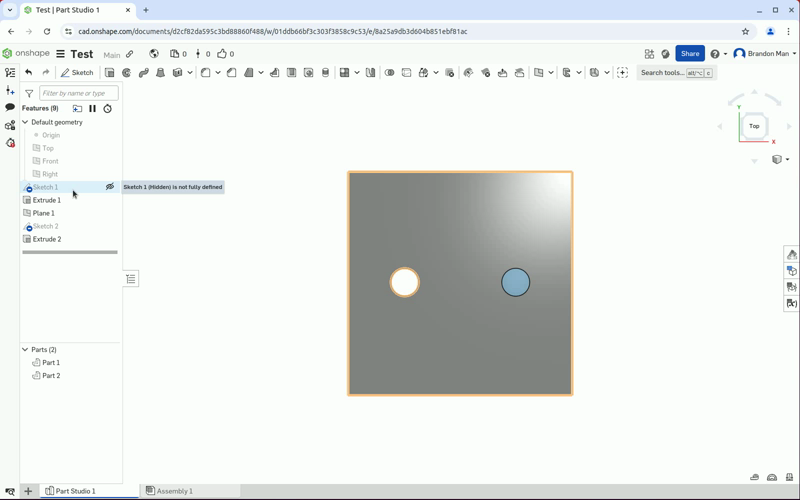
click(73, 189)
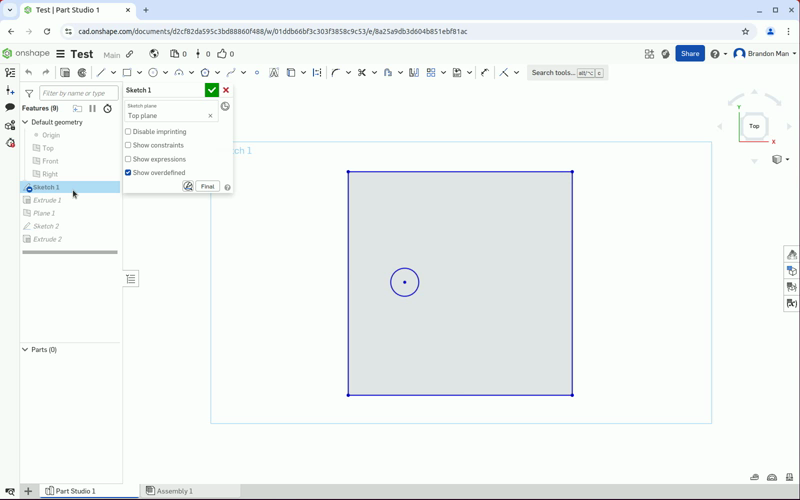
mouse_move(229, 92)
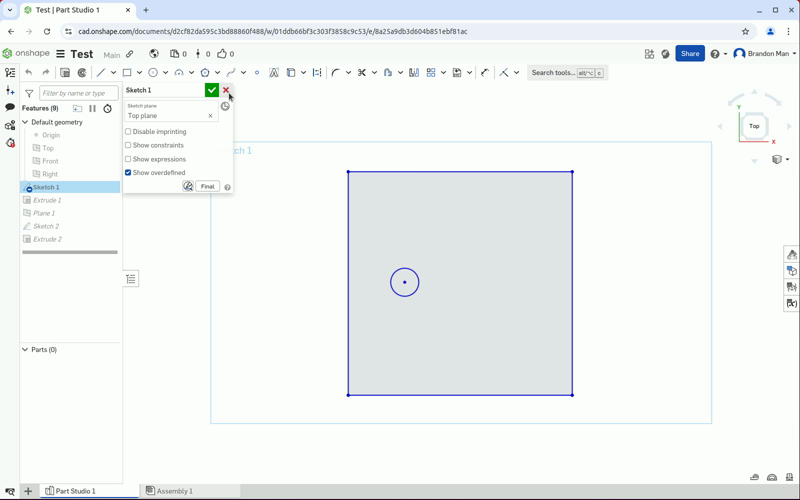
click(229, 92)
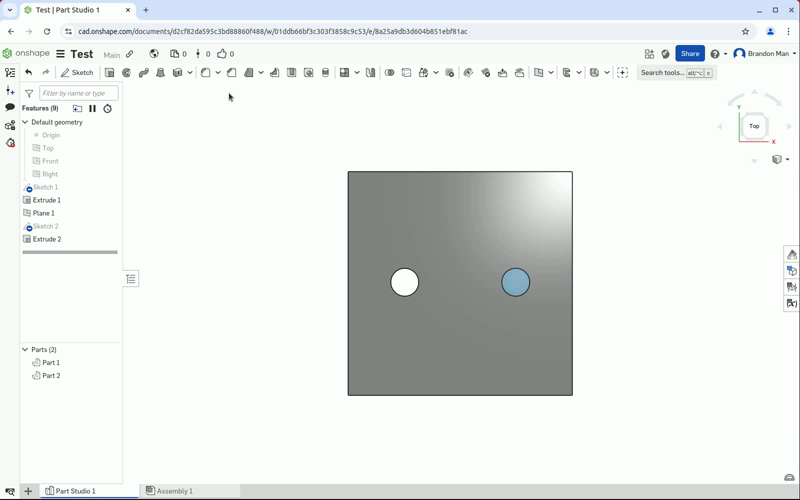
mouse_move(541, 75)
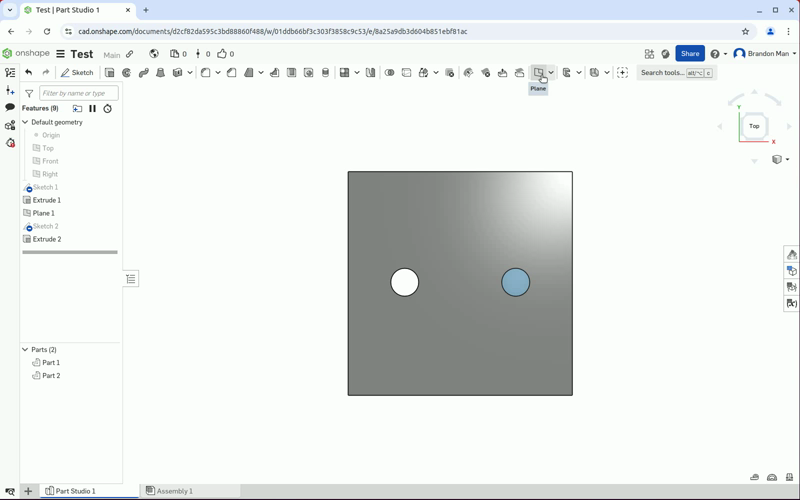
click(541, 75)
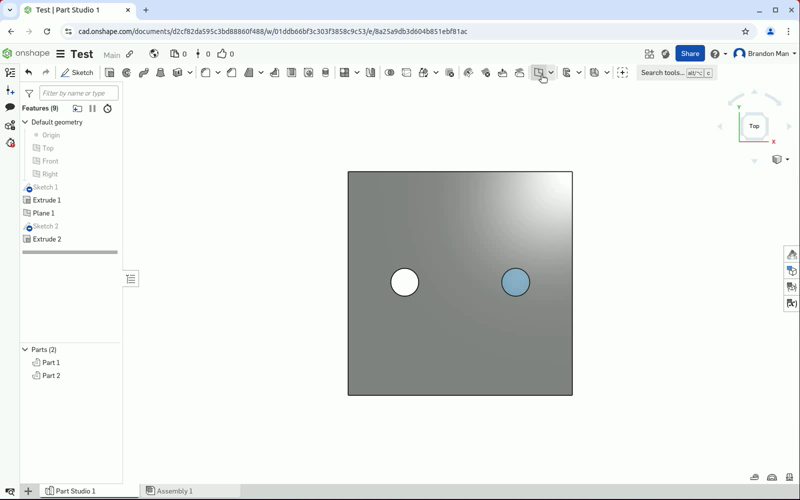
mouse_move(73, 150)
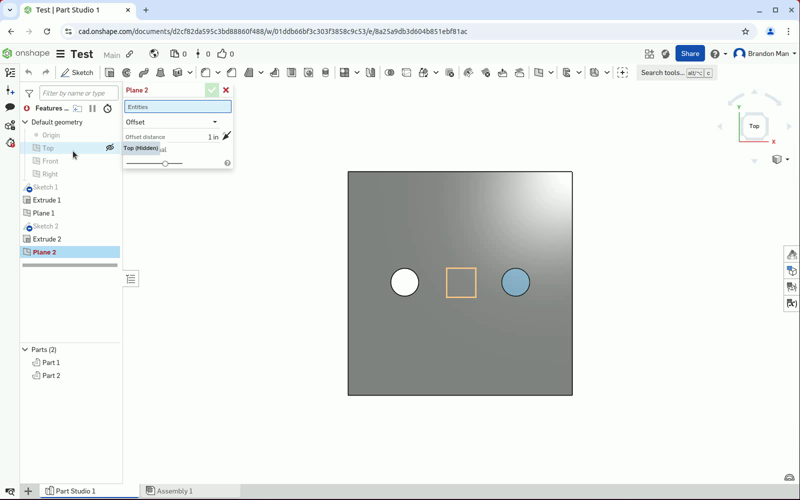
click(73, 150)
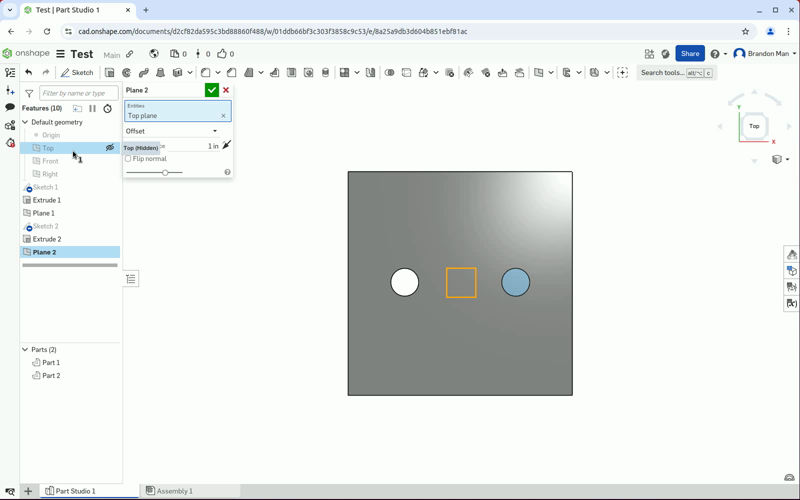
key(tab, 2)
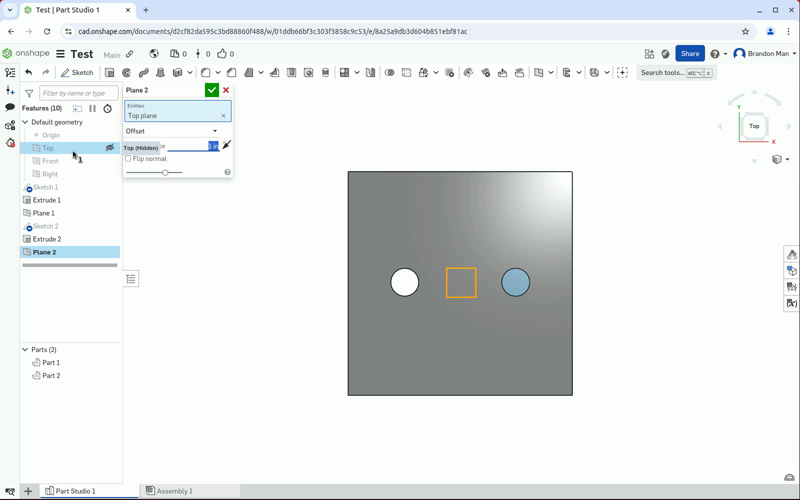
text(11.554)
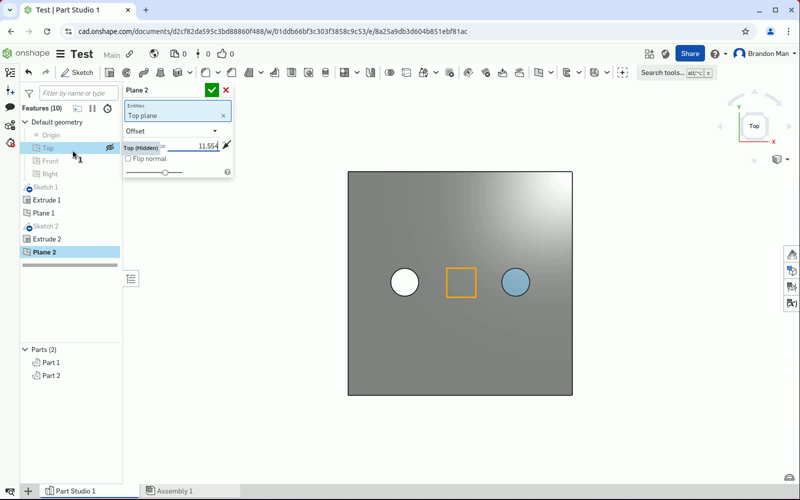
key(enter, 2)
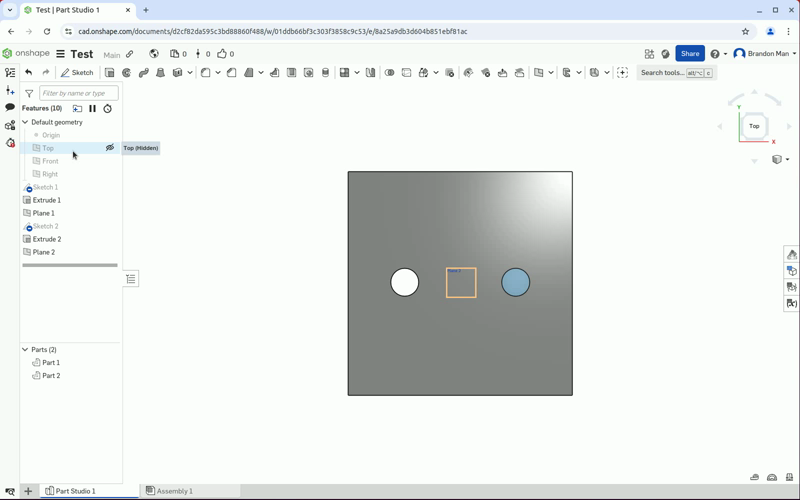
key(shift+s)
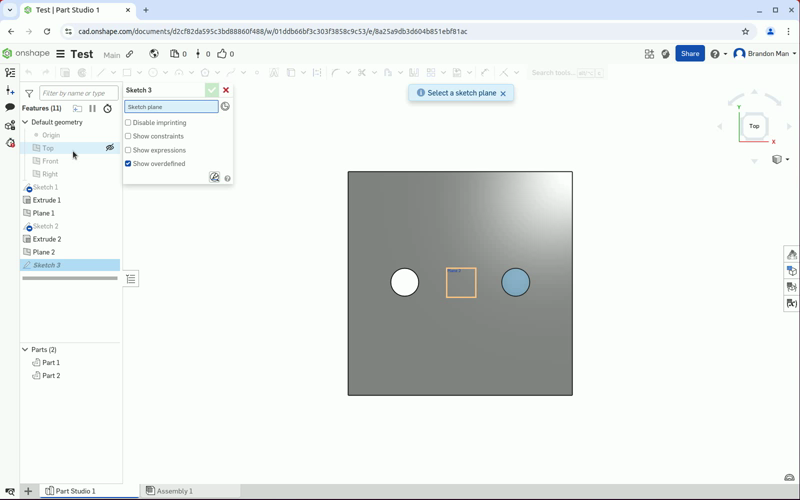
mouse_move(73, 254)
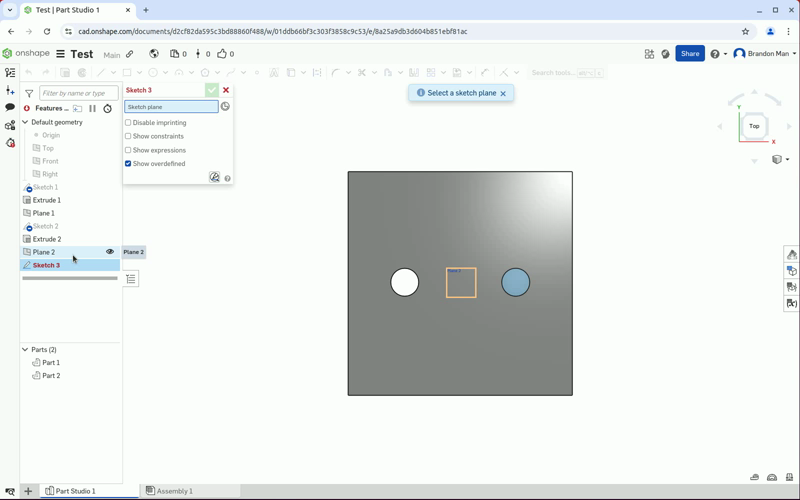
click(73, 254)
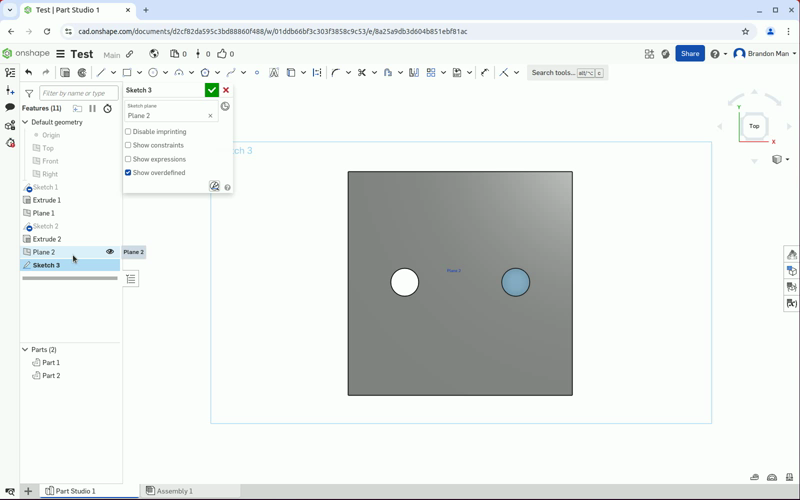
mouse_move(73, 352)
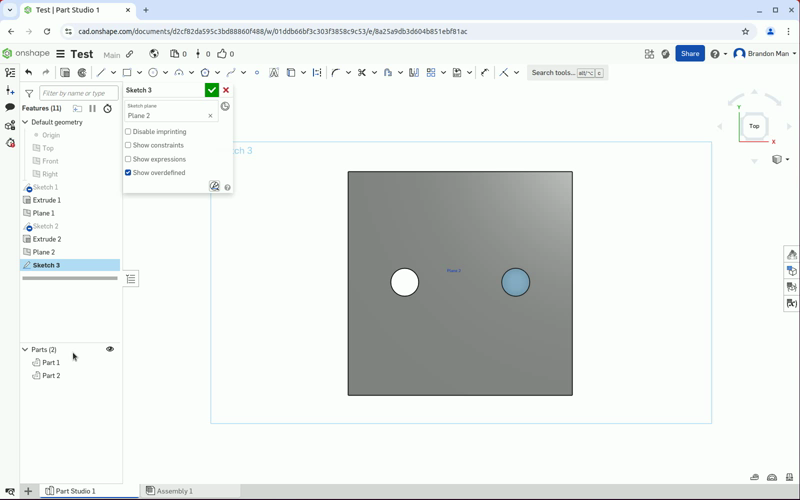
key(y)
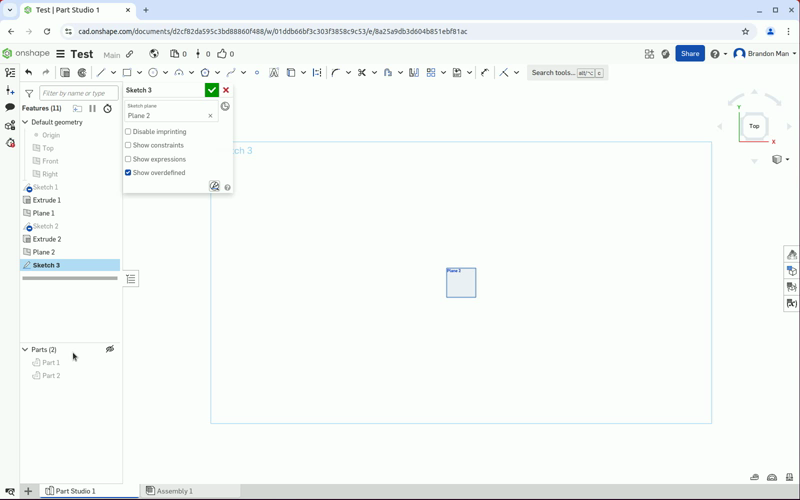
key(l)
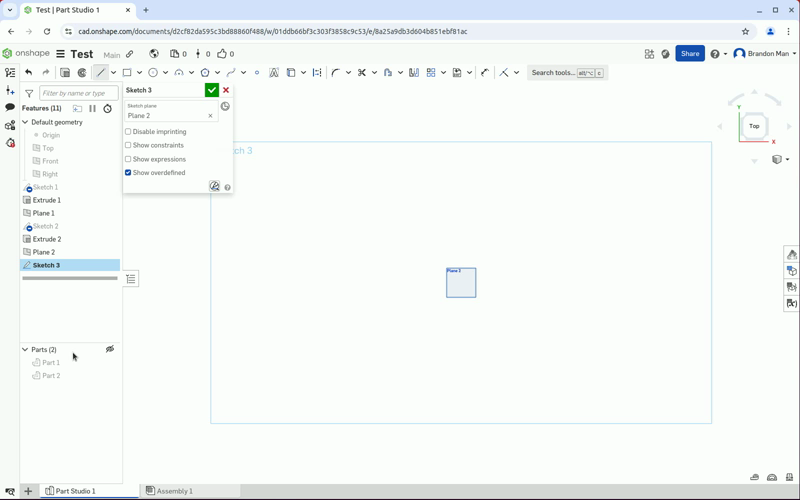
key_down(shift)
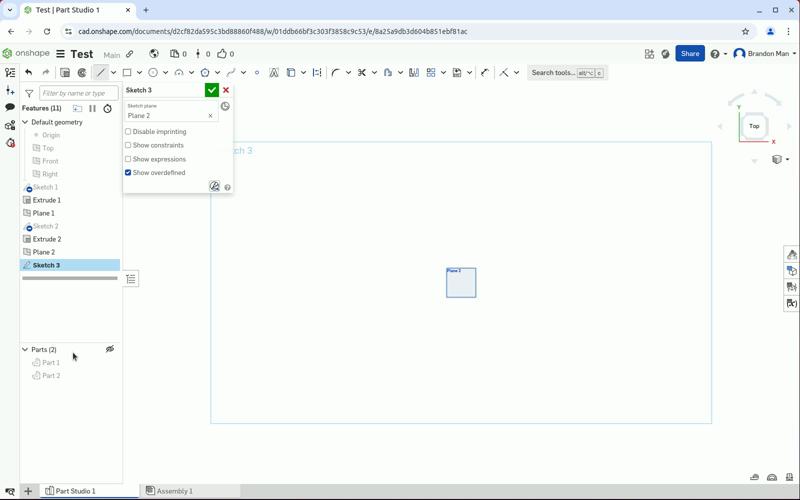
mouse_move(348, 395)
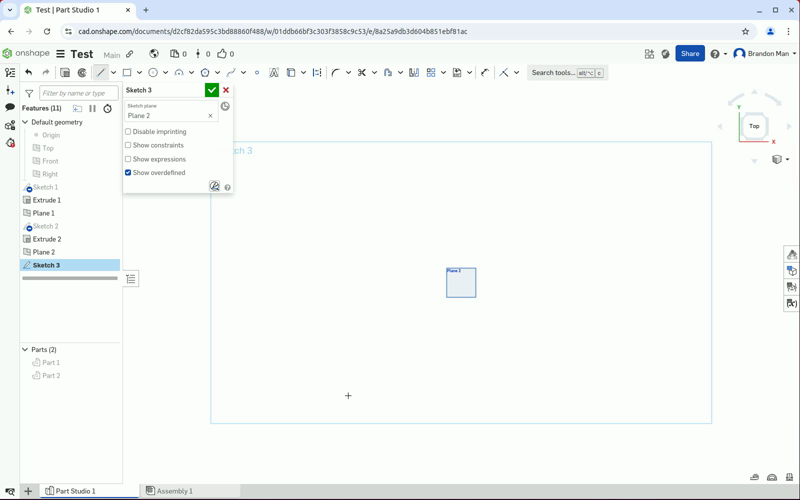
click(348, 395)
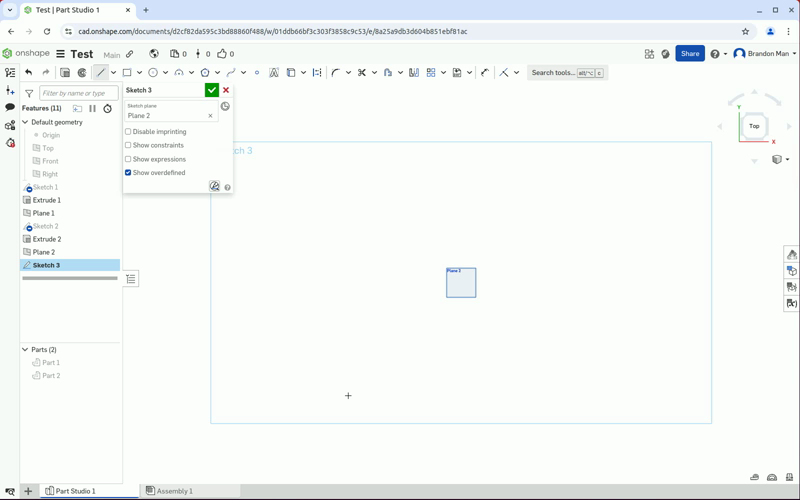
key_up(shift)
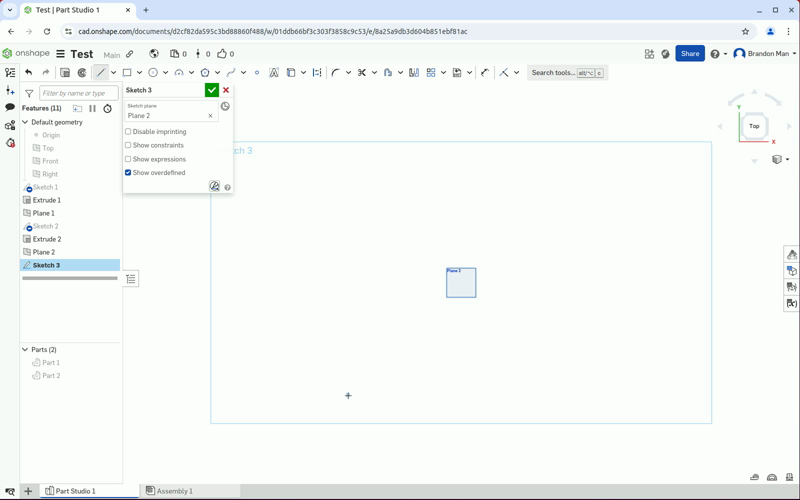
key_down(shift)
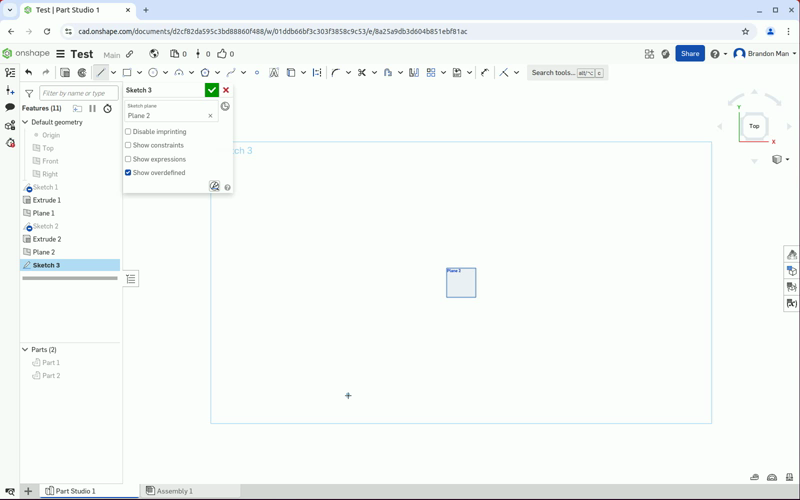
mouse_move(572, 395)
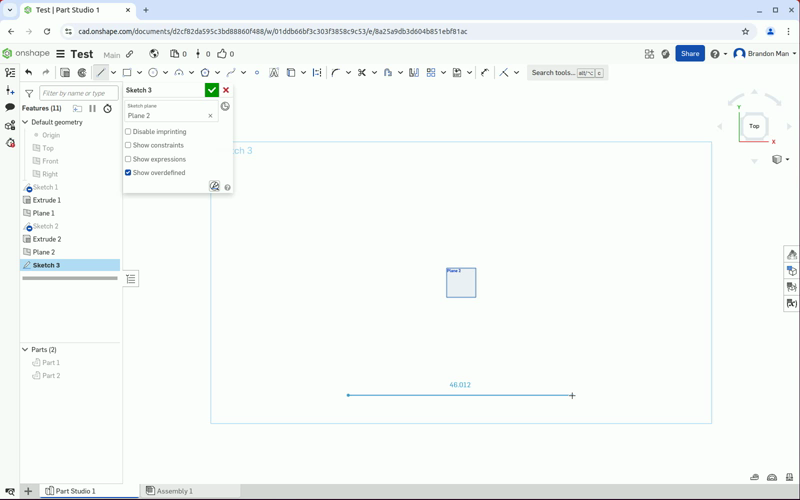
click(572, 395)
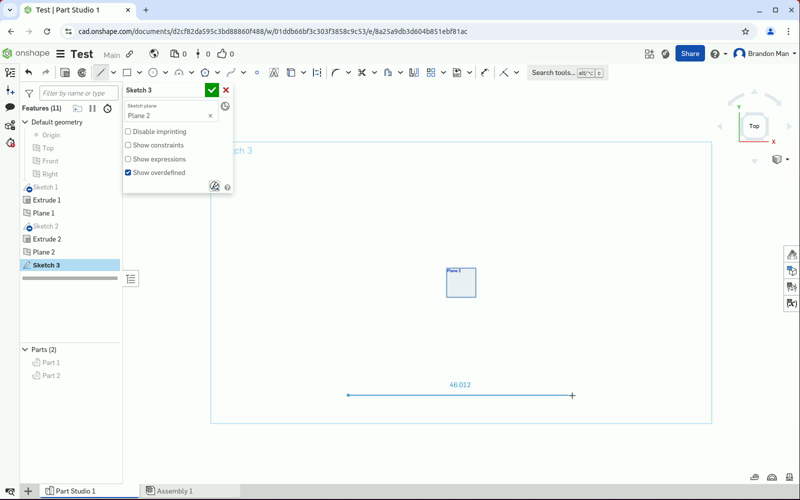
key_up(shift)
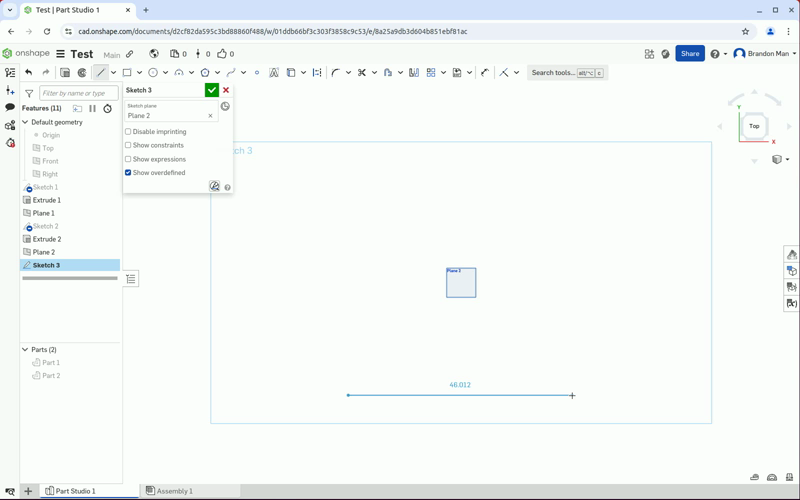
key_down(shift)
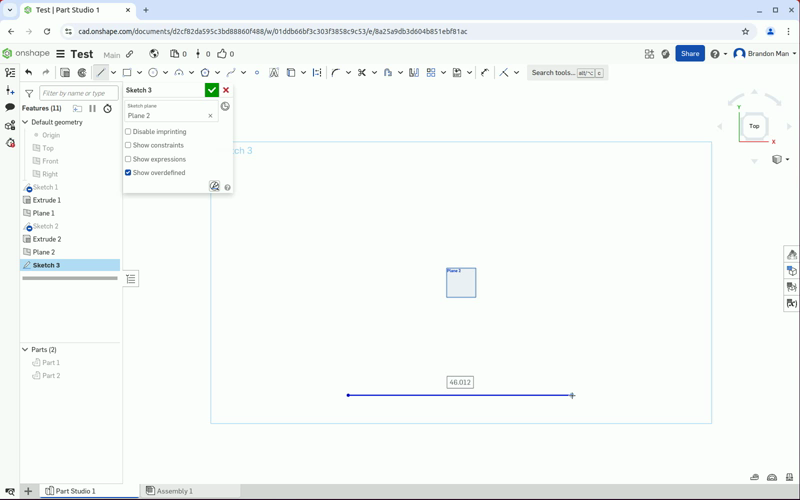
mouse_move(572, 171)
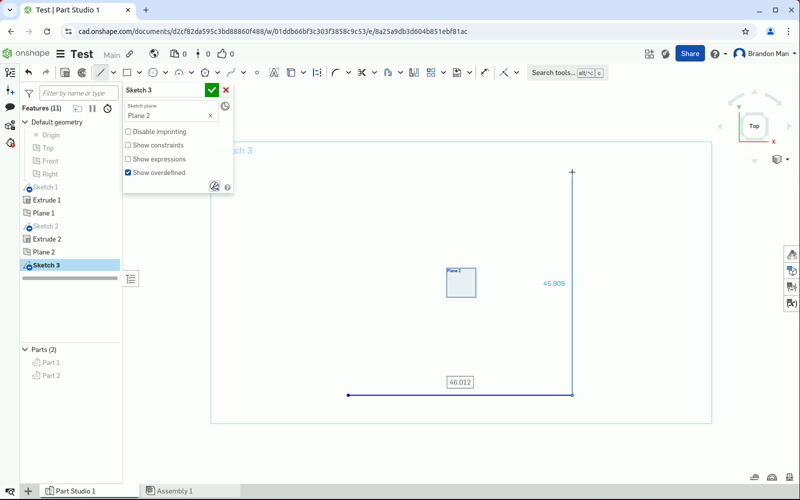
click(572, 171)
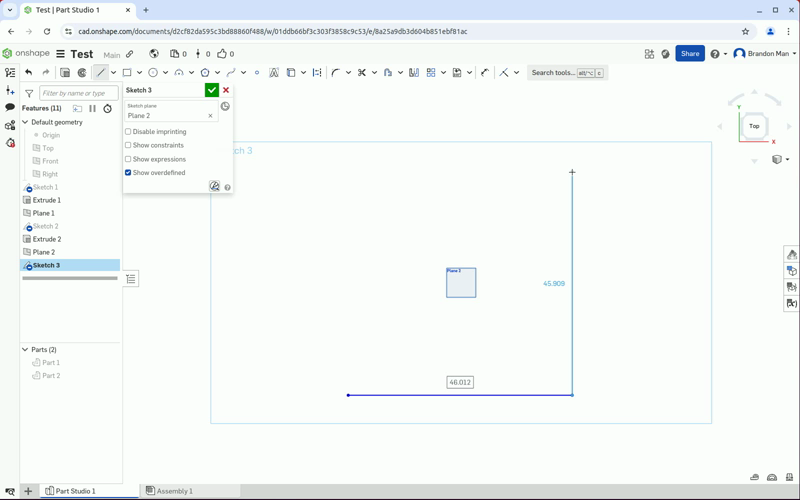
key_up(shift)
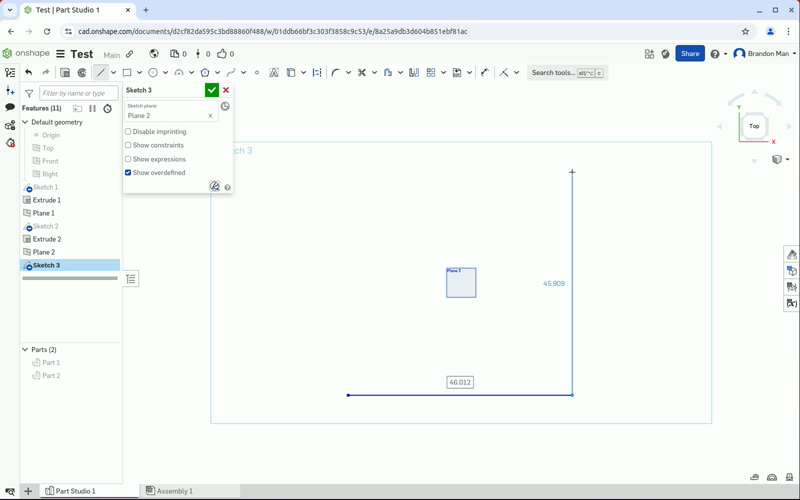
key_down(shift)
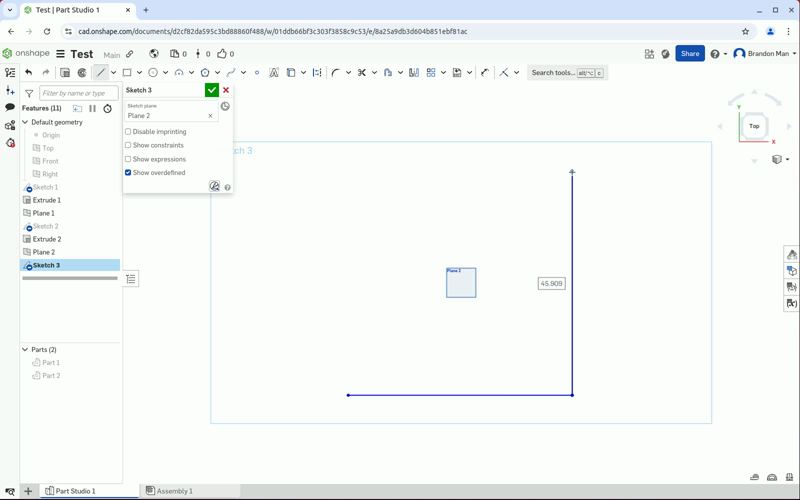
mouse_move(348, 171)
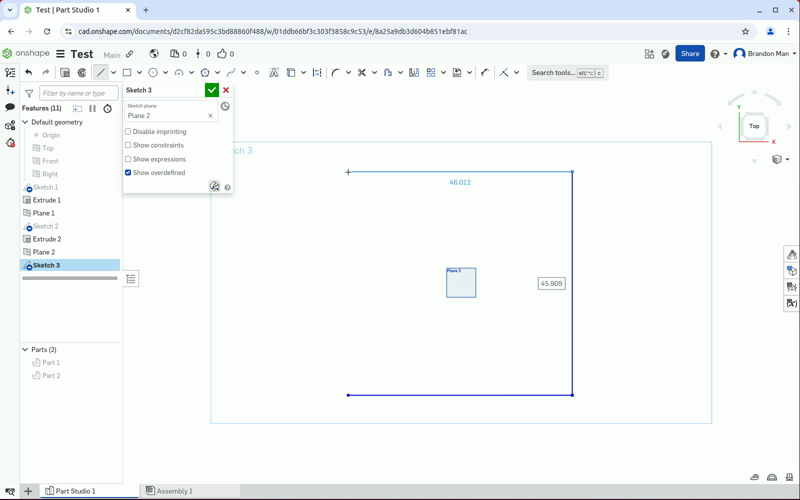
click(348, 171)
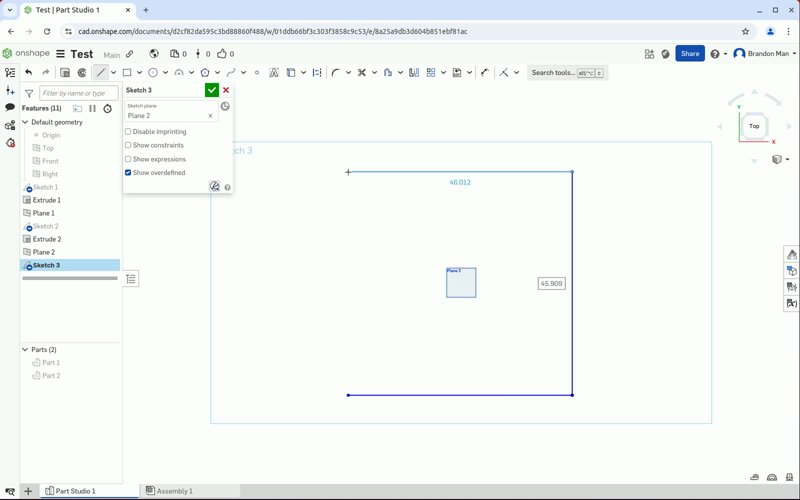
key_up(shift)
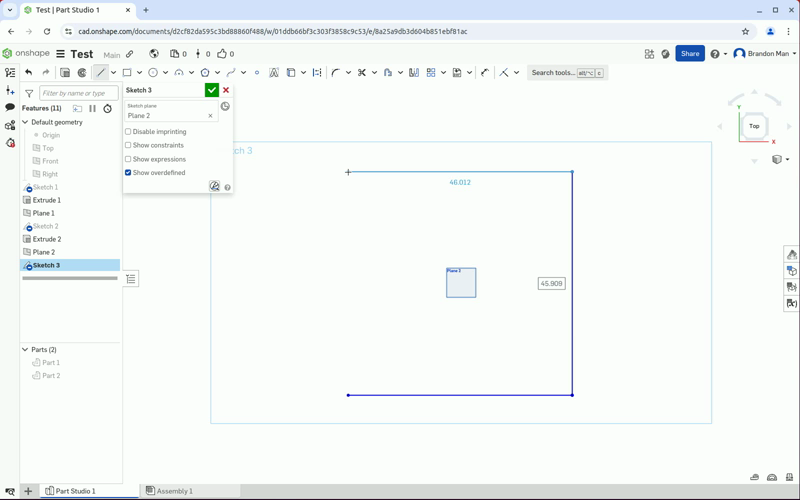
key_down(shift)
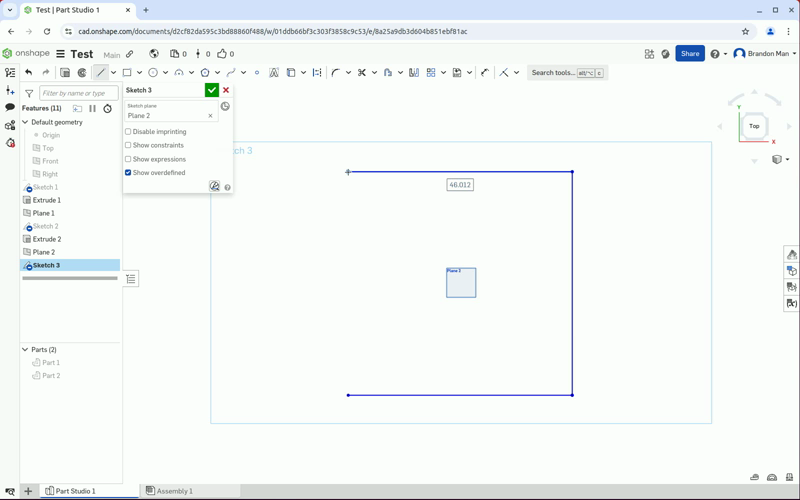
mouse_move(348, 395)
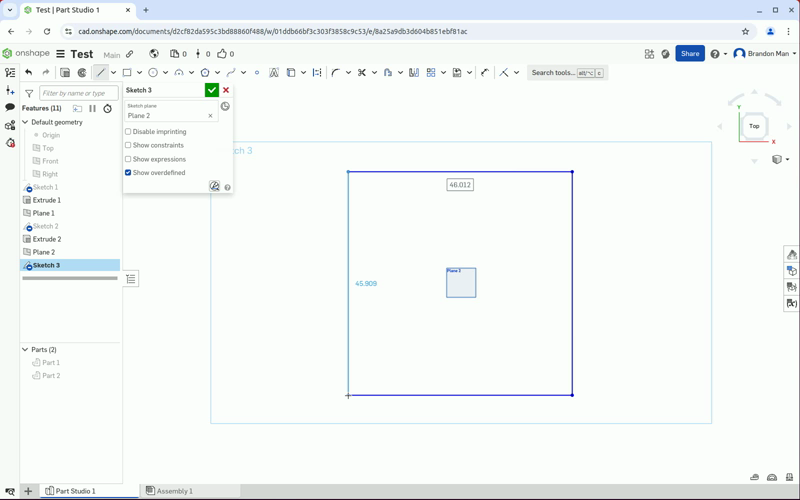
key_up(shift)
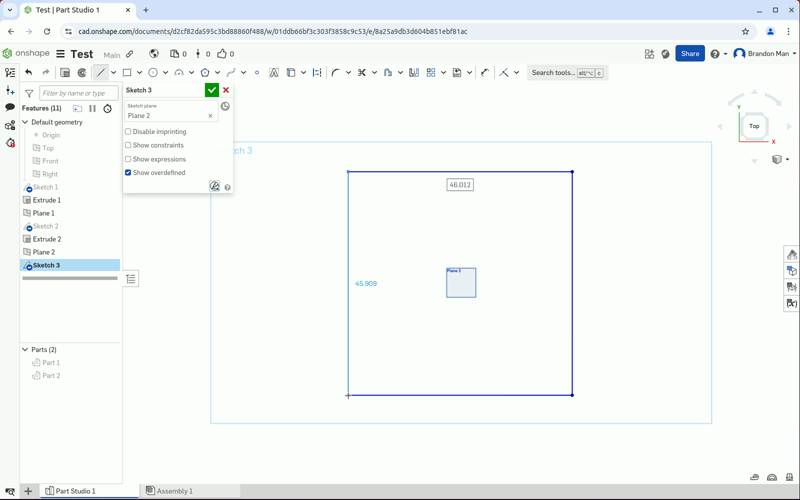
click(348, 395)
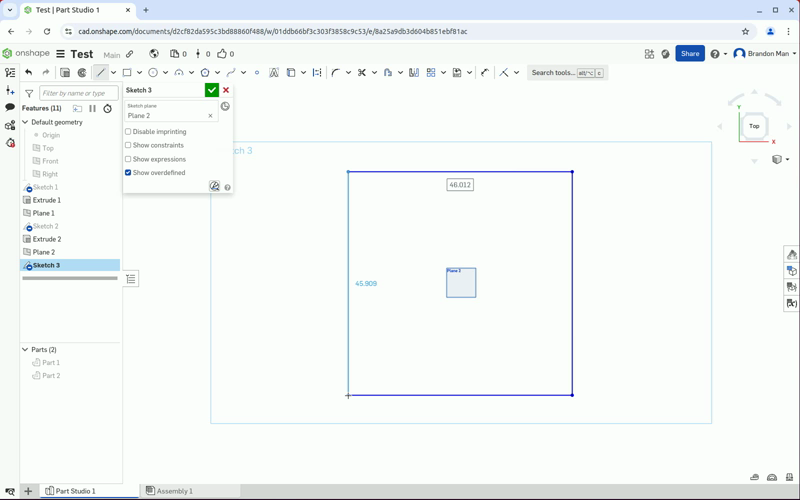
key(esc)
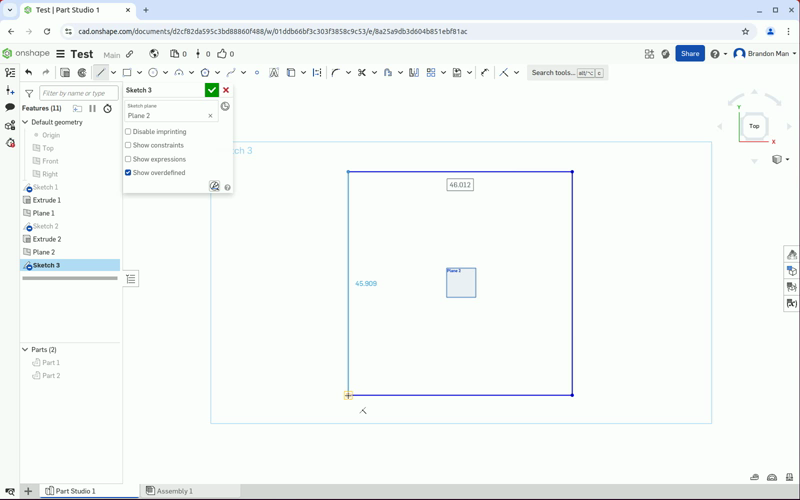
key(l)
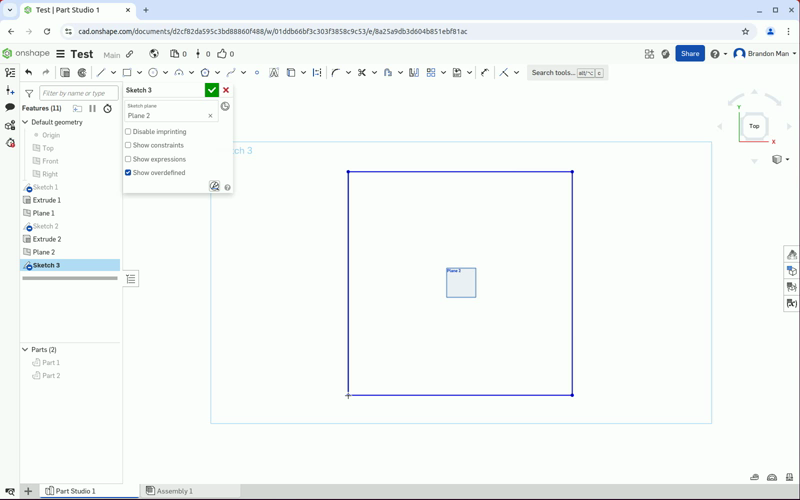
key_down(shift)
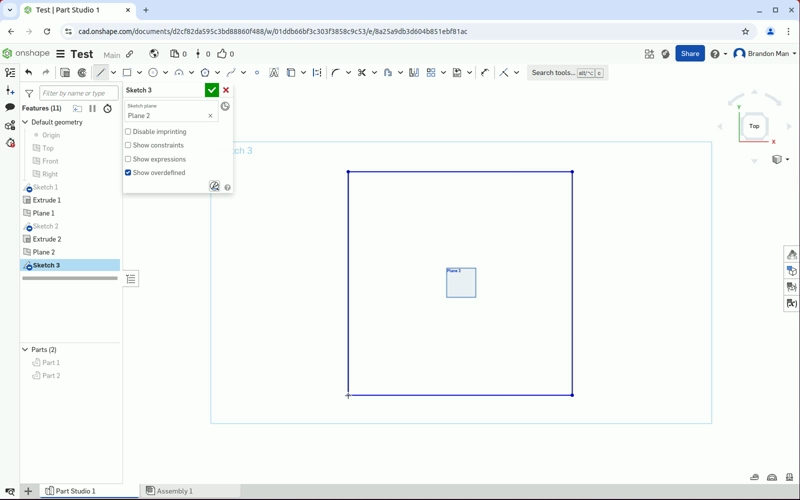
mouse_move(376, 296)
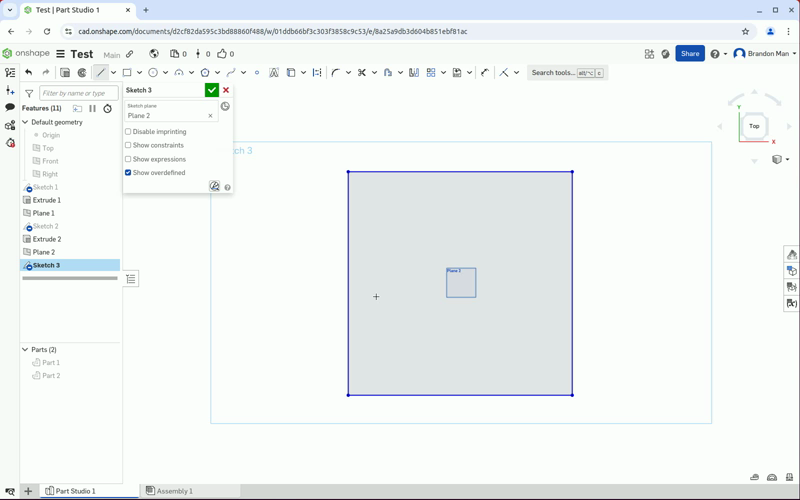
click(376, 296)
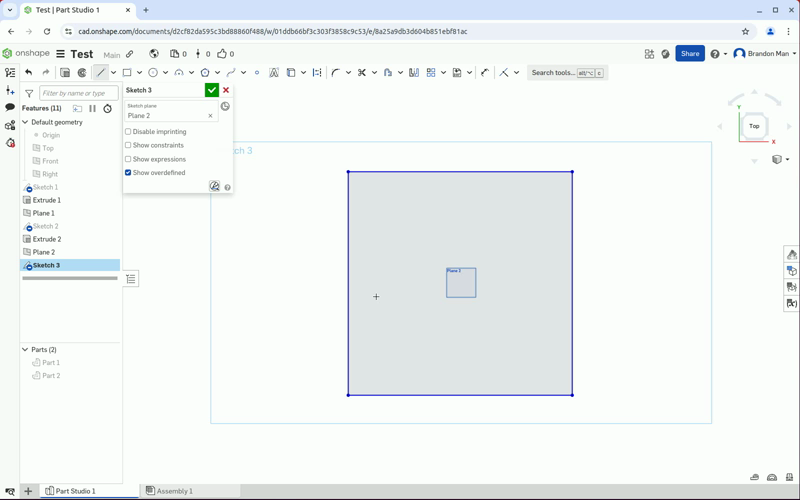
key_up(shift)
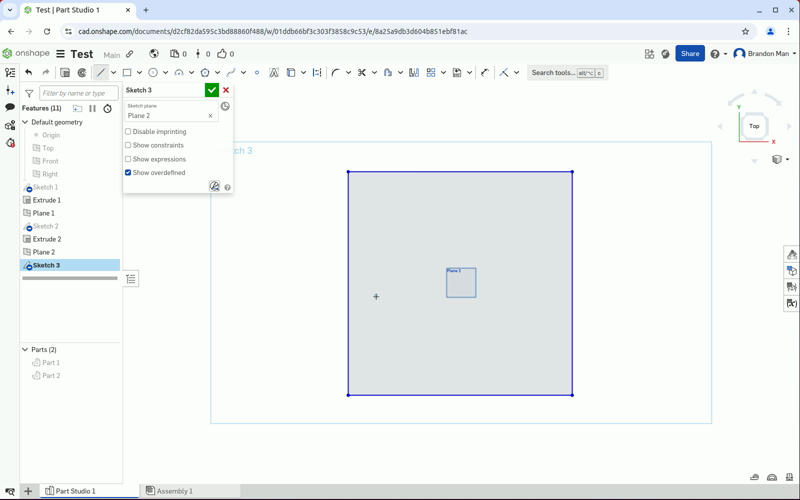
key_down(shift)
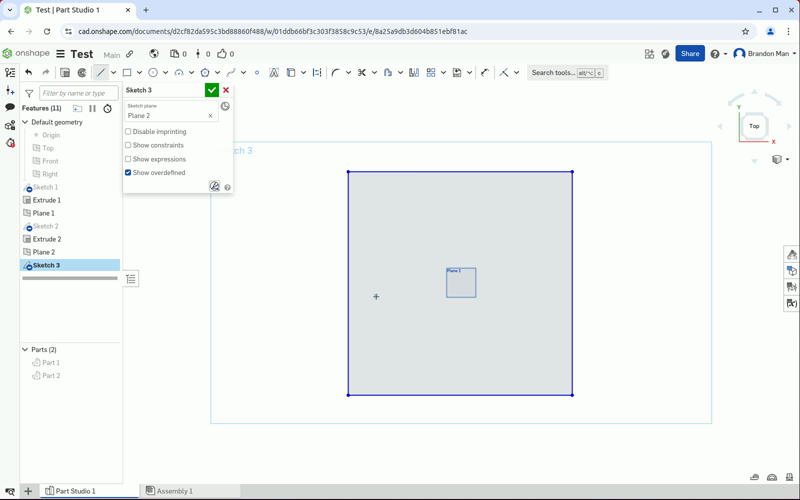
mouse_move(406, 296)
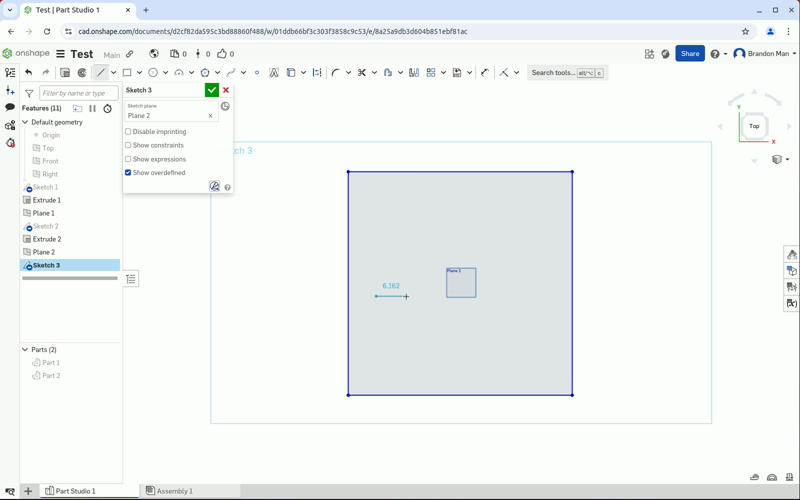
mouse_move(404, 296)
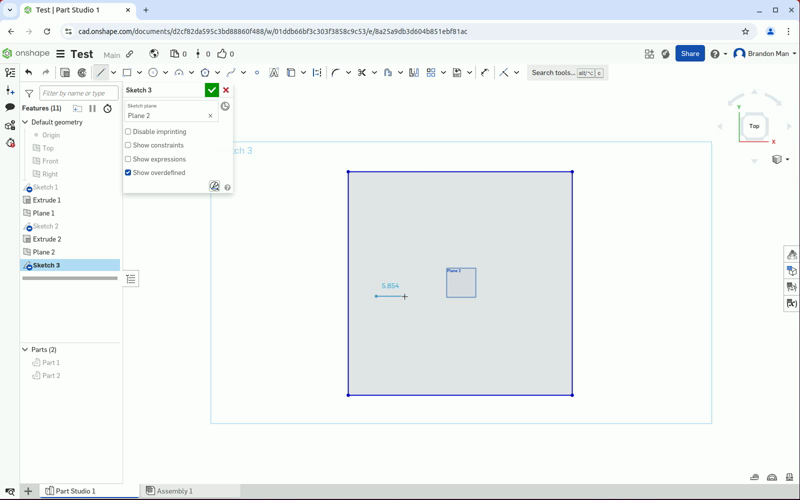
click(404, 296)
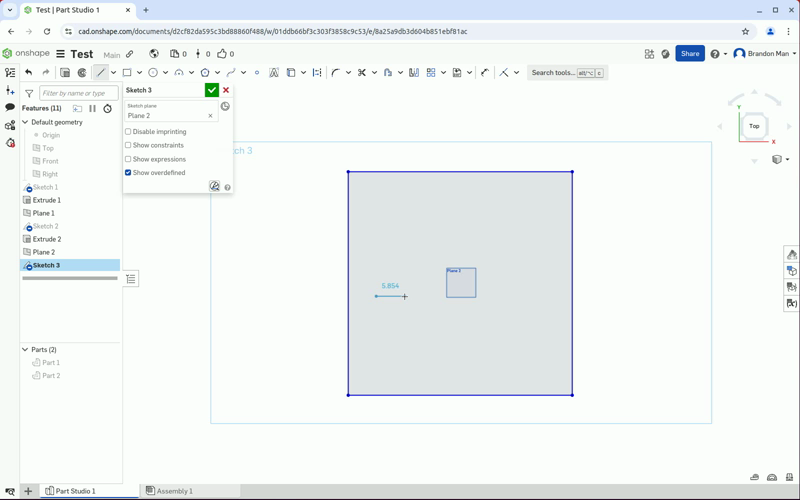
key_up(shift)
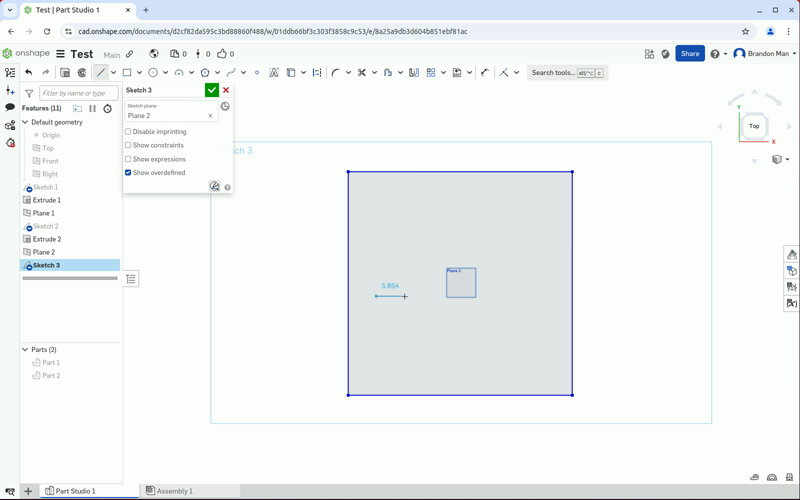
key_down(shift)
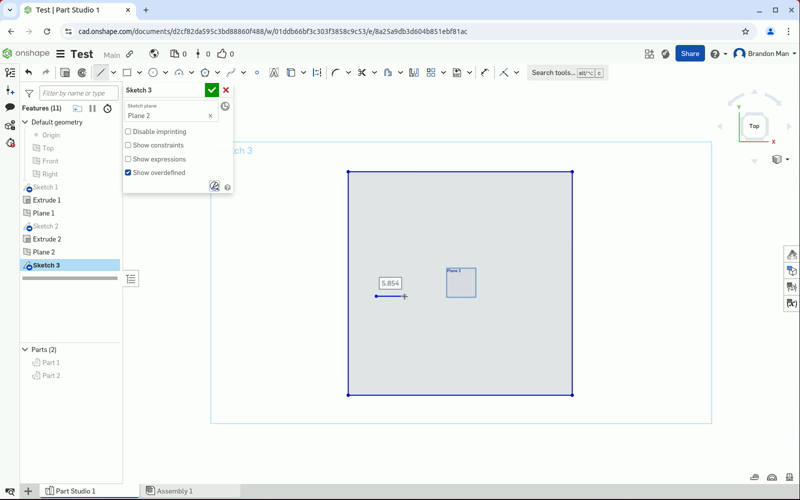
mouse_move(434, 296)
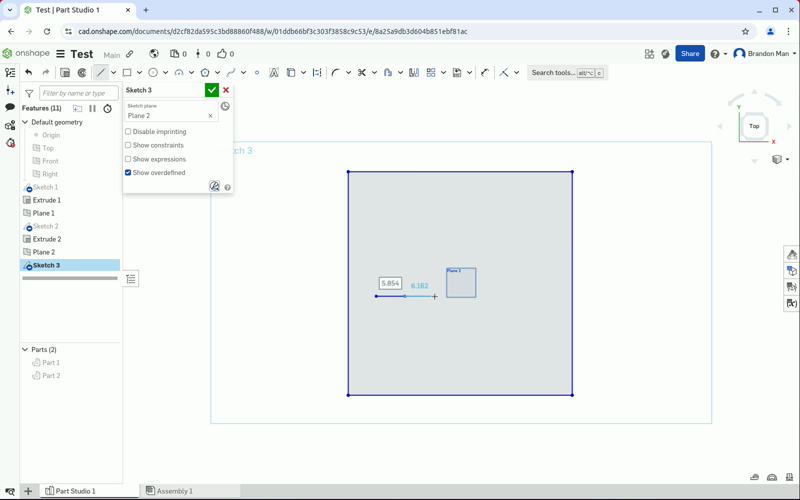
mouse_move(433, 296)
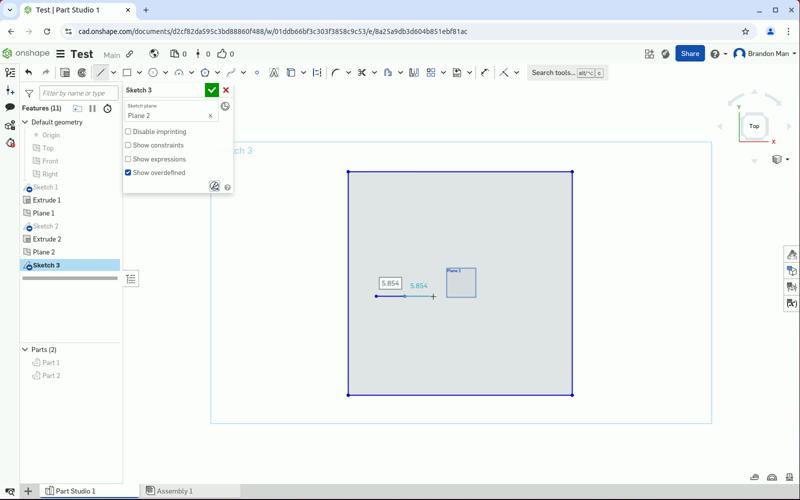
click(433, 296)
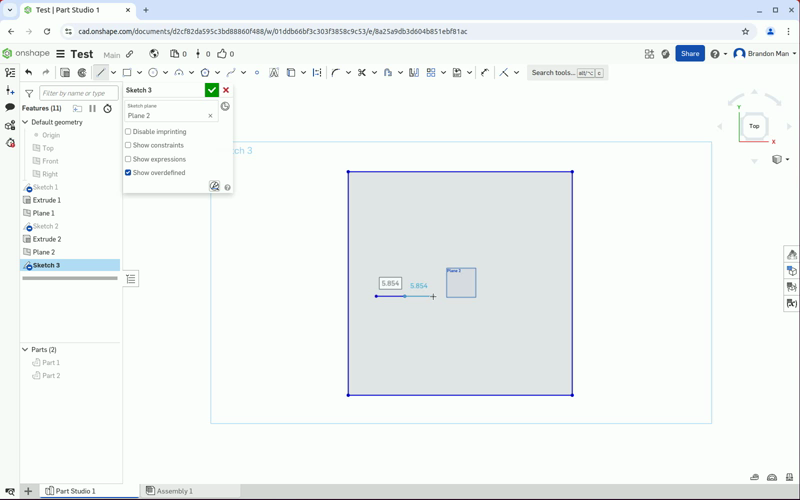
key_up(shift)
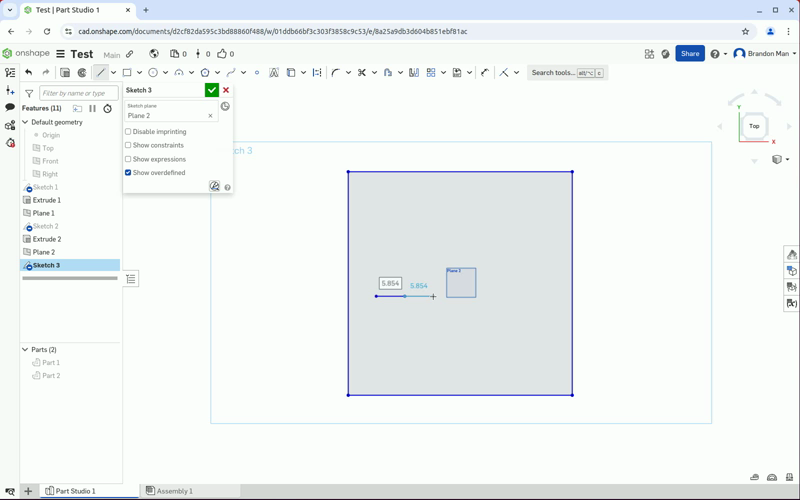
key(esc)
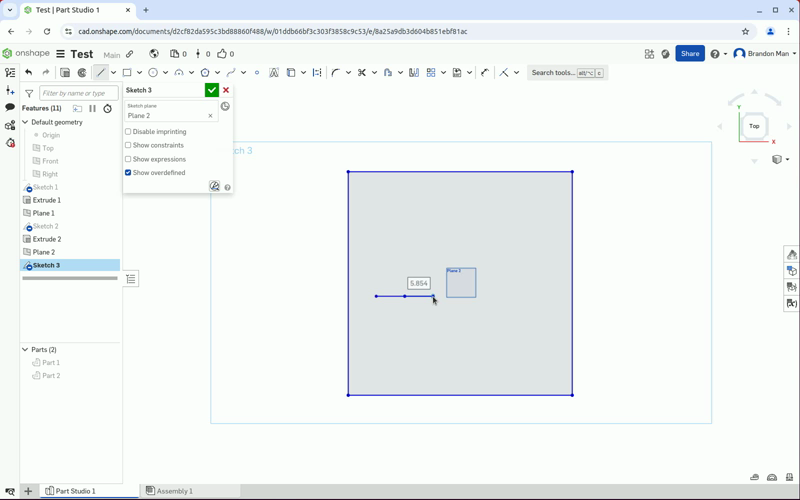
key(a)
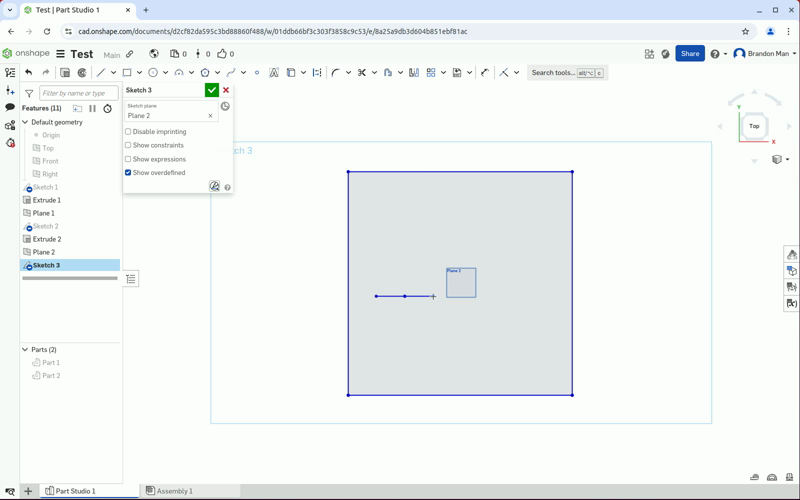
mouse_move(433, 296)
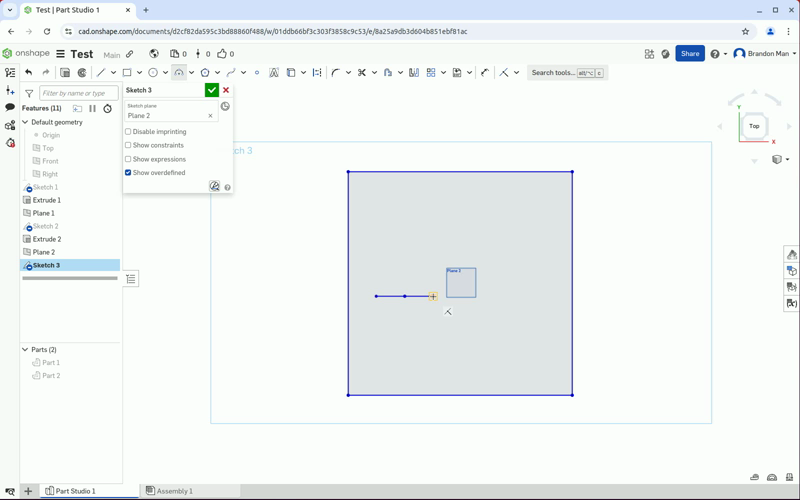
click(433, 296)
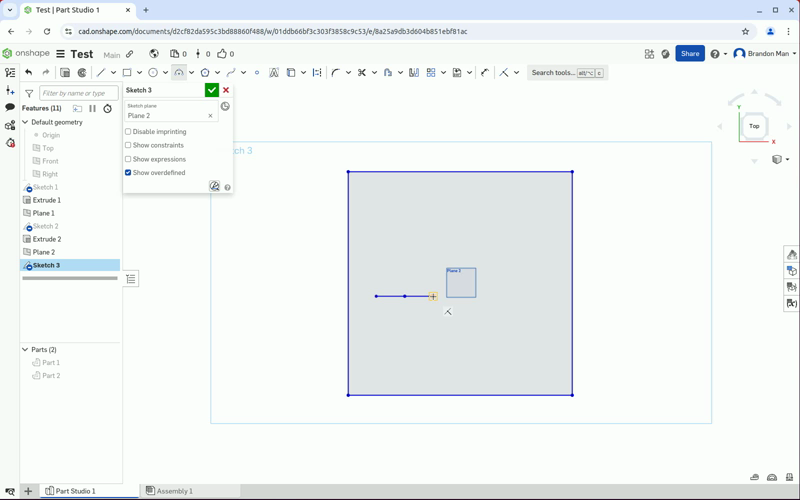
key_down(shift)
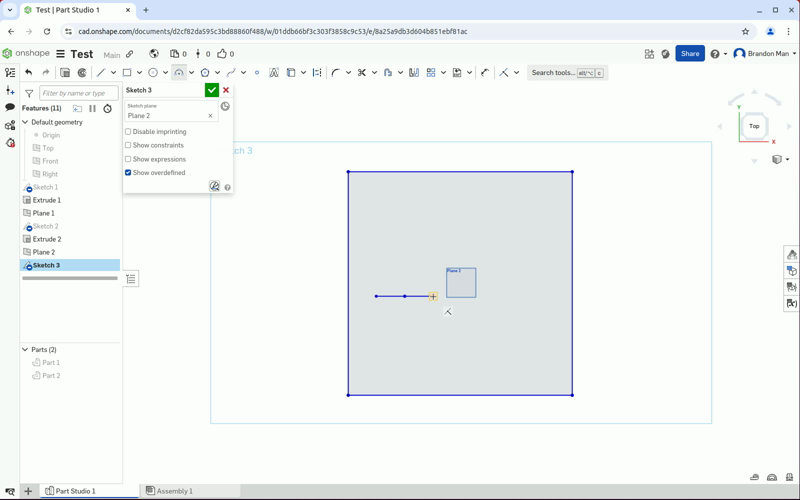
mouse_move(433, 270)
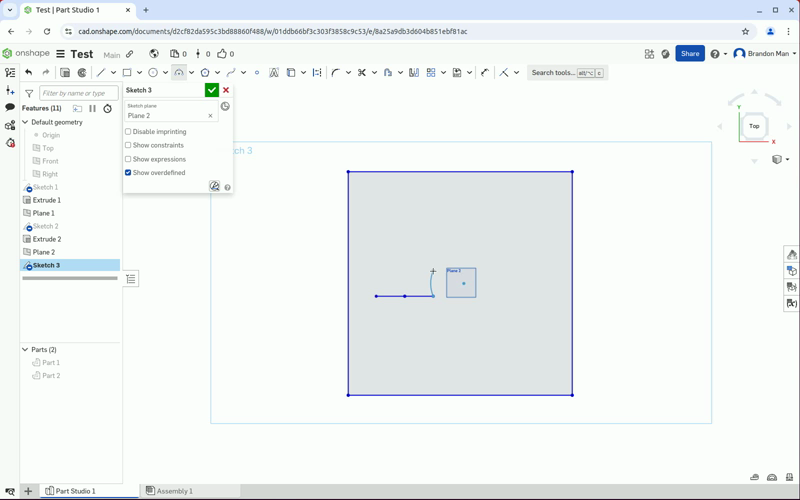
click(433, 270)
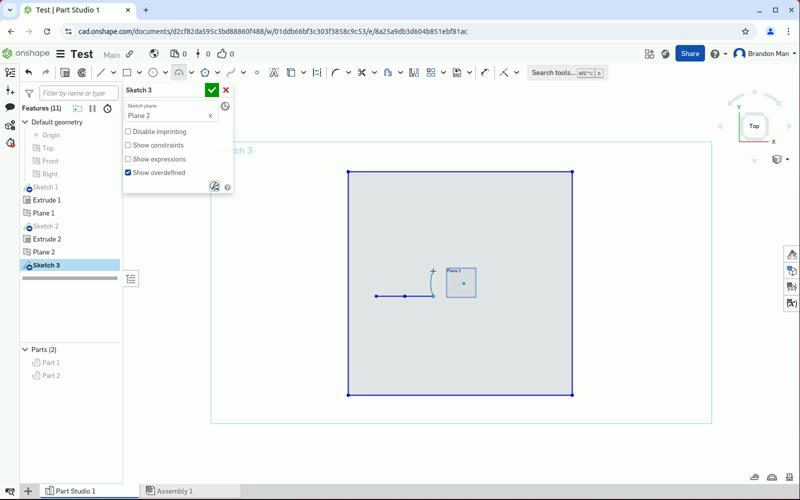
mouse_move(446, 283)
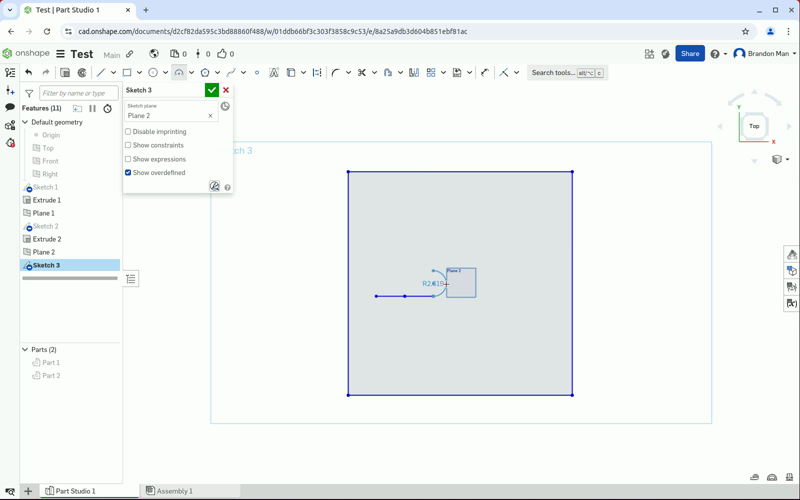
click(446, 283)
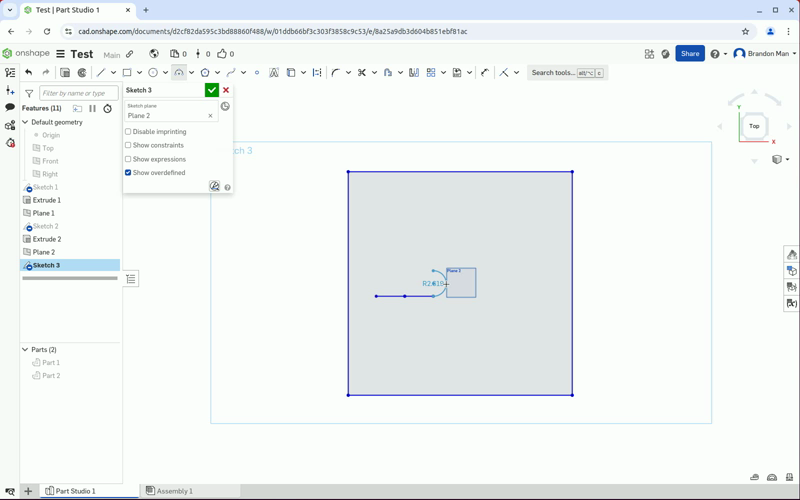
key_up(shift)
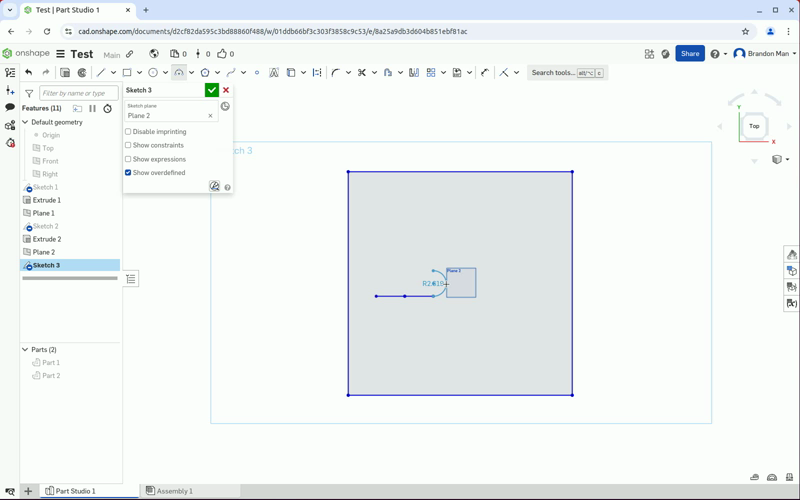
key(esc)
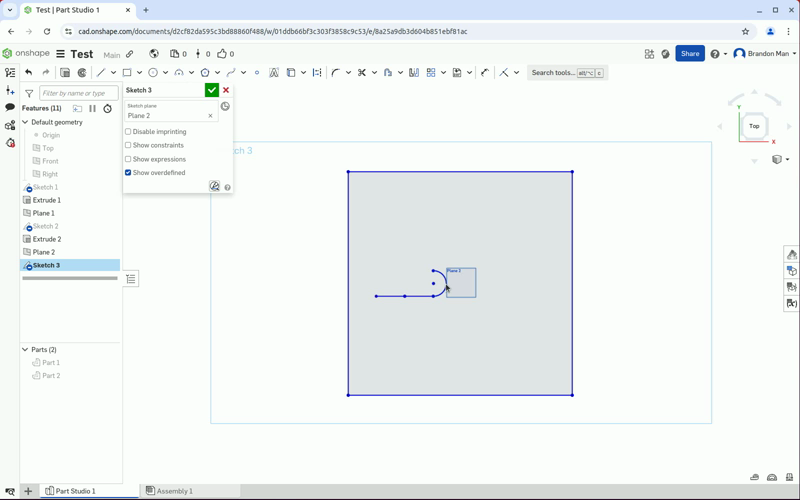
key(l)
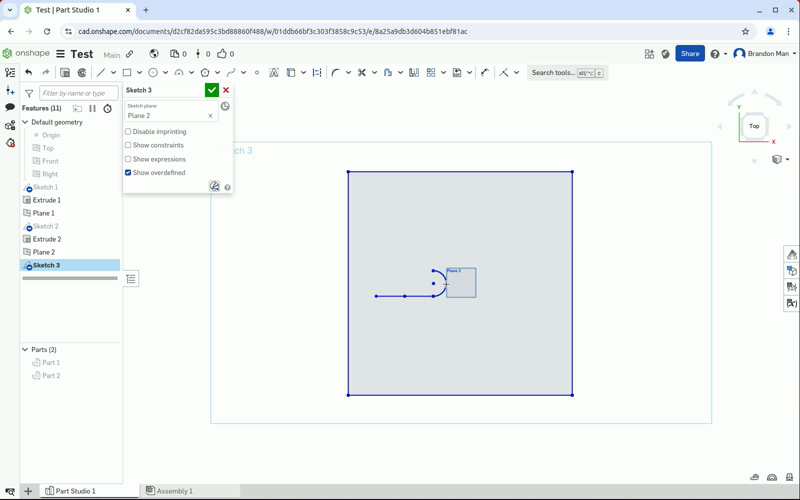
mouse_move(433, 270)
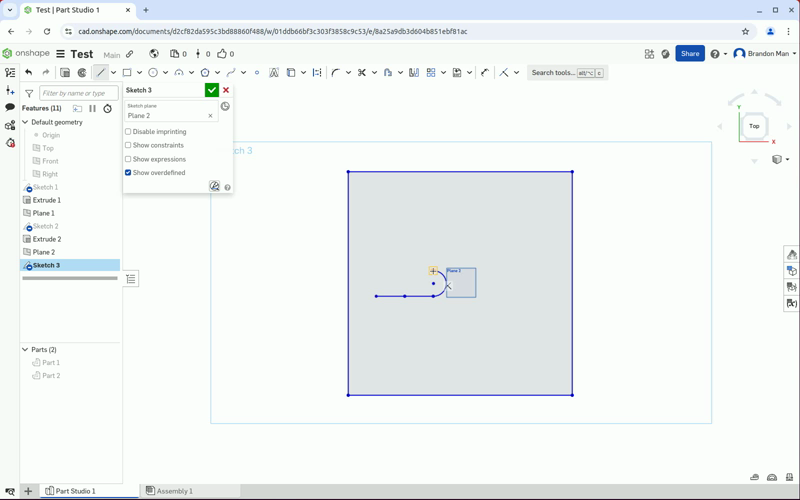
click(433, 270)
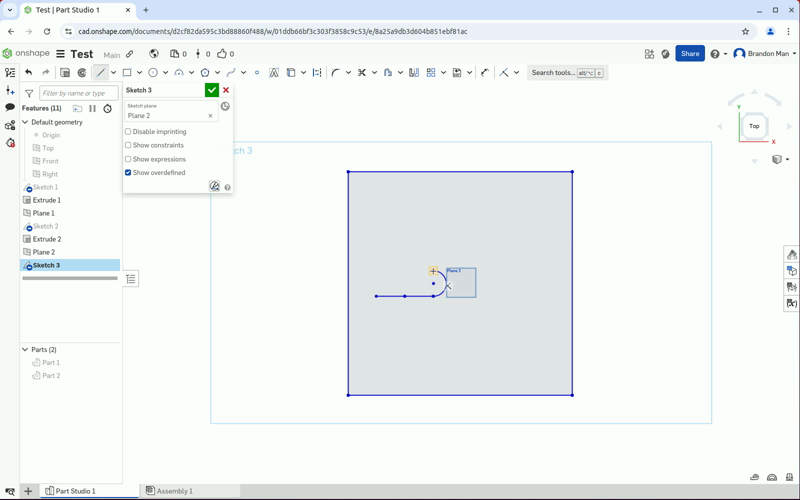
key_down(shift)
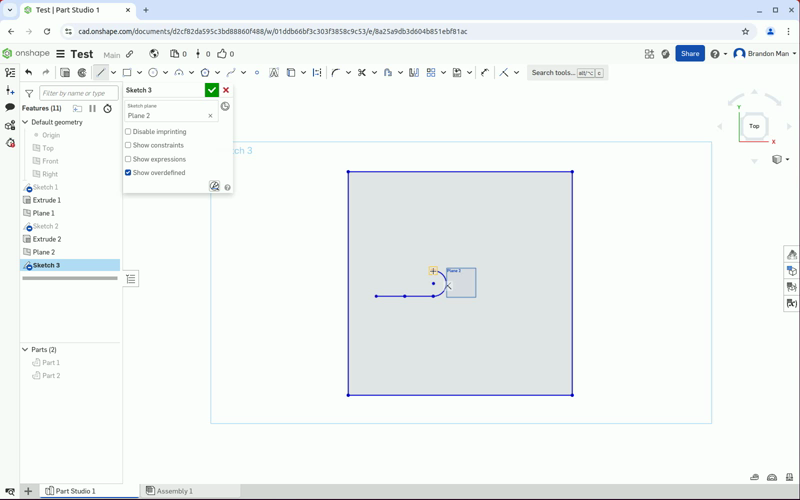
mouse_move(463, 270)
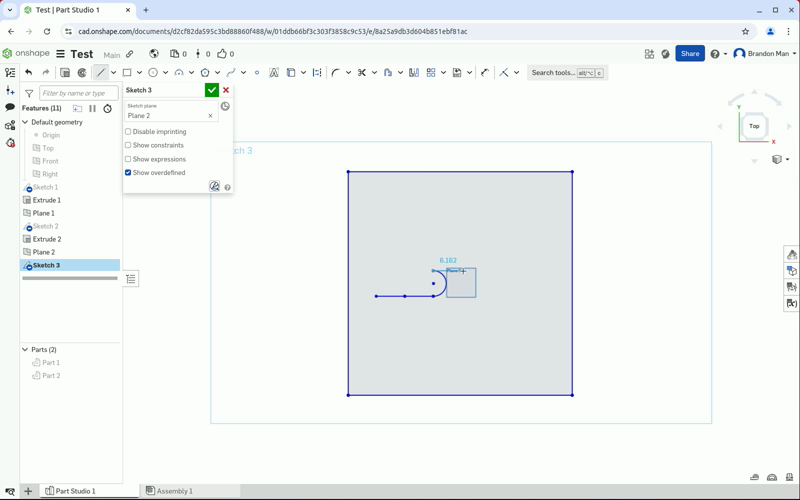
mouse_move(404, 270)
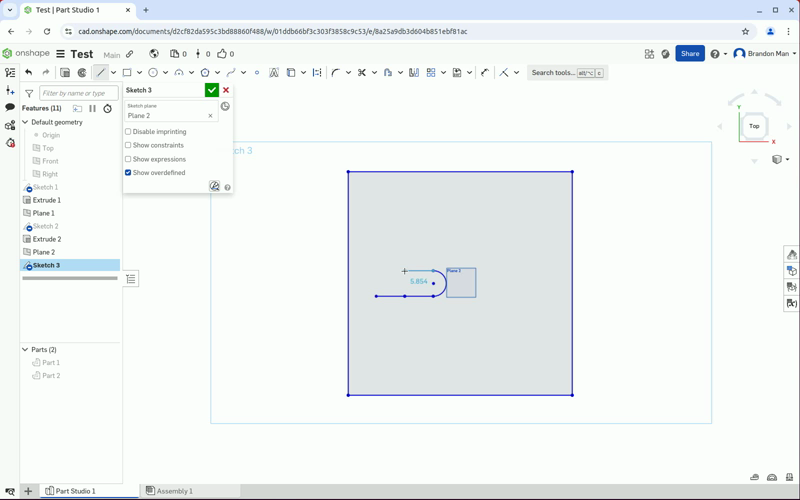
click(404, 270)
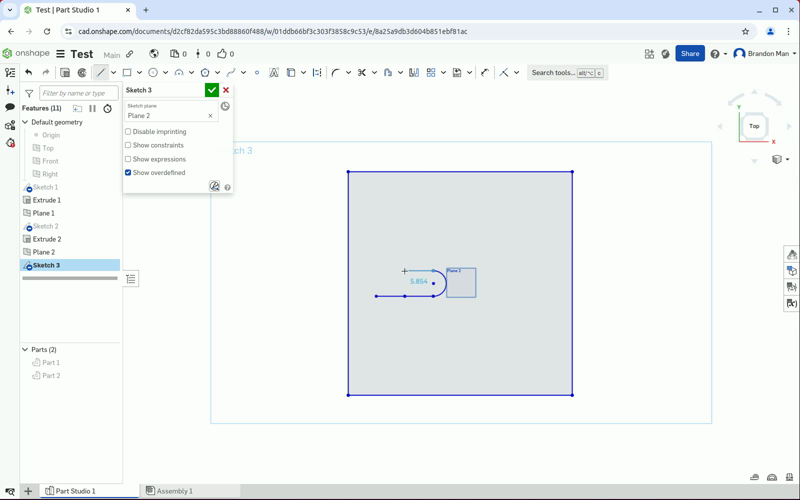
key_up(shift)
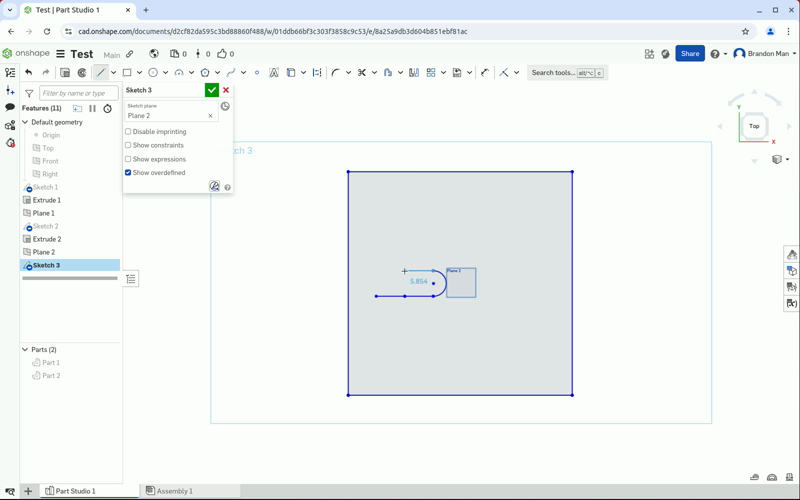
key_down(shift)
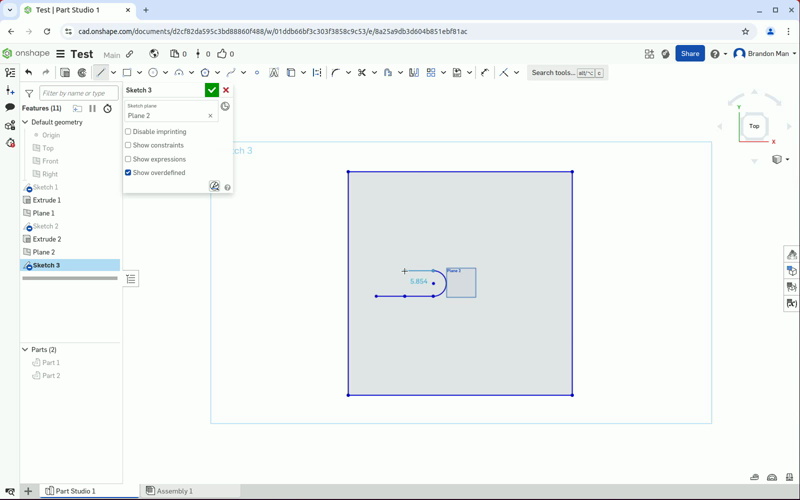
mouse_move(434, 270)
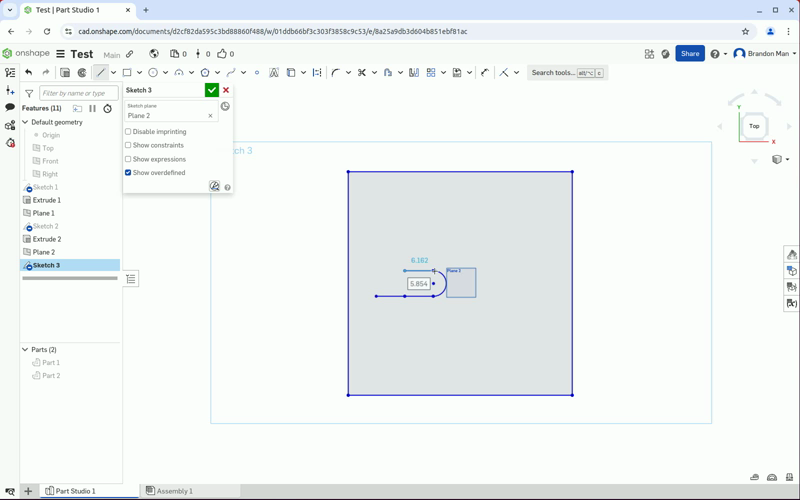
mouse_move(376, 270)
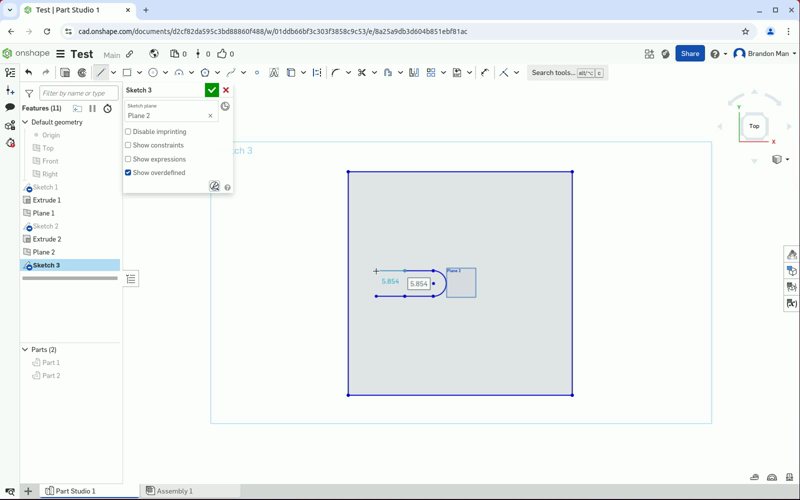
click(376, 270)
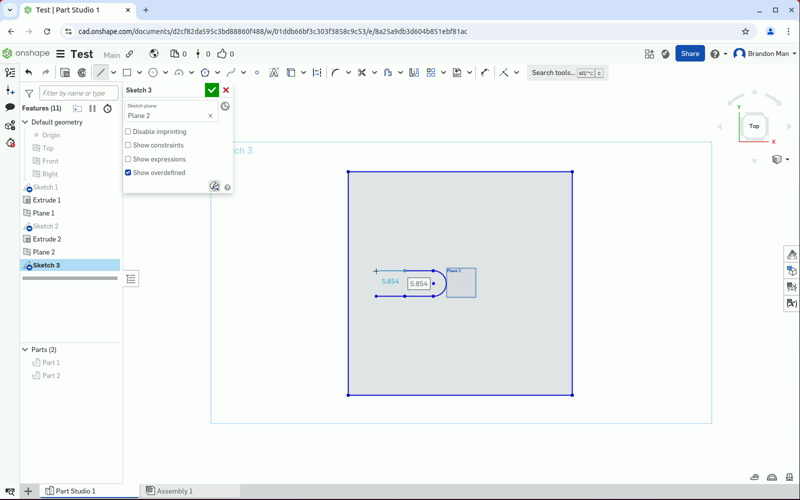
key_up(shift)
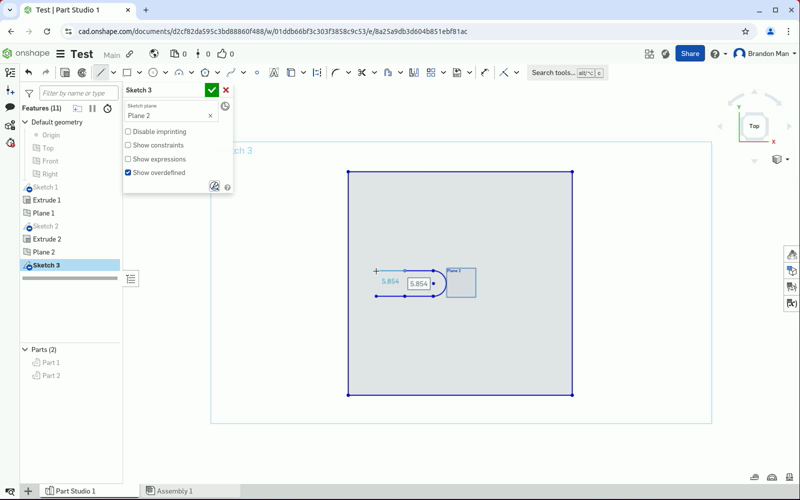
key(esc)
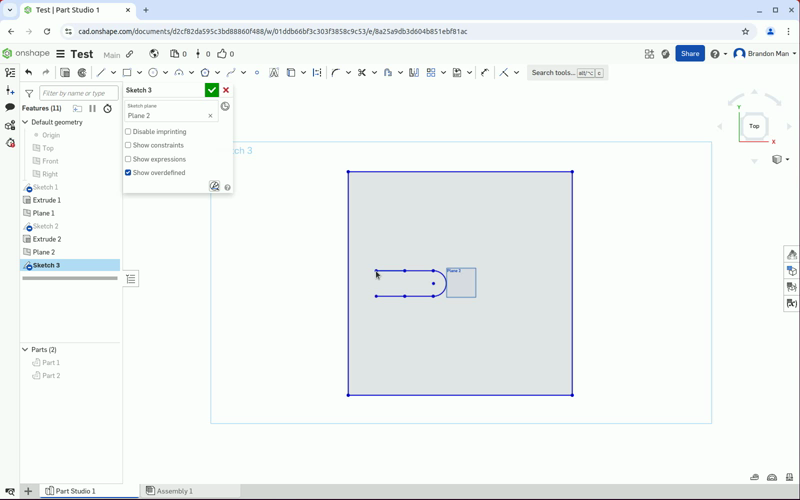
key(a)
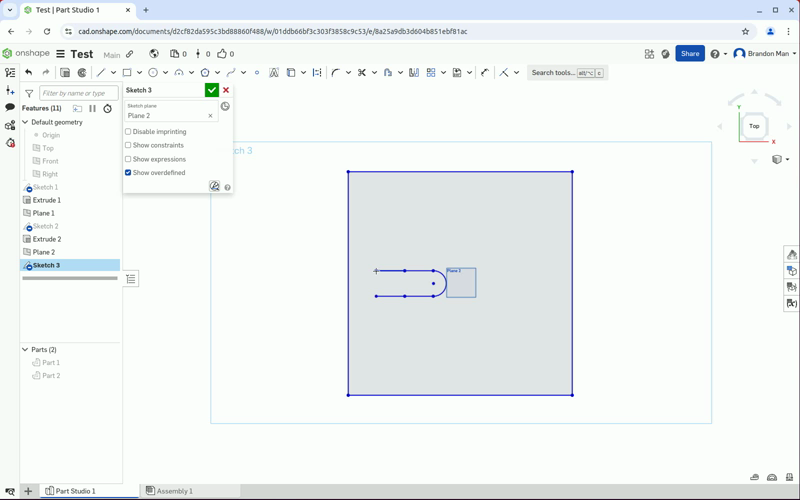
mouse_move(376, 270)
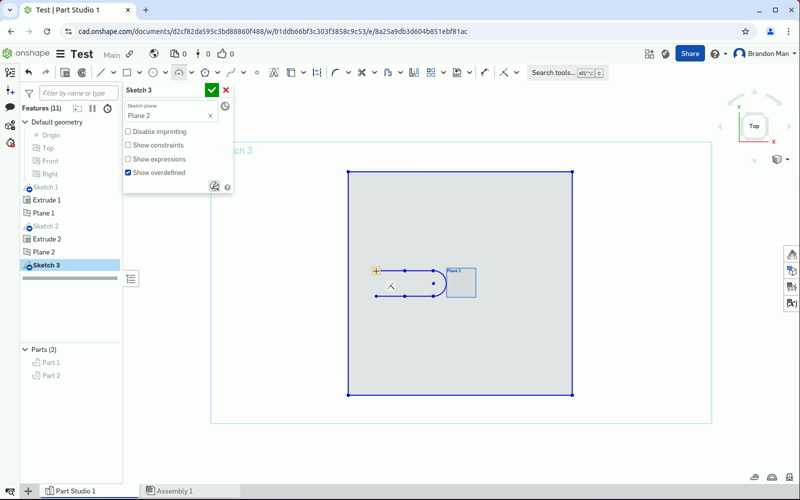
click(376, 270)
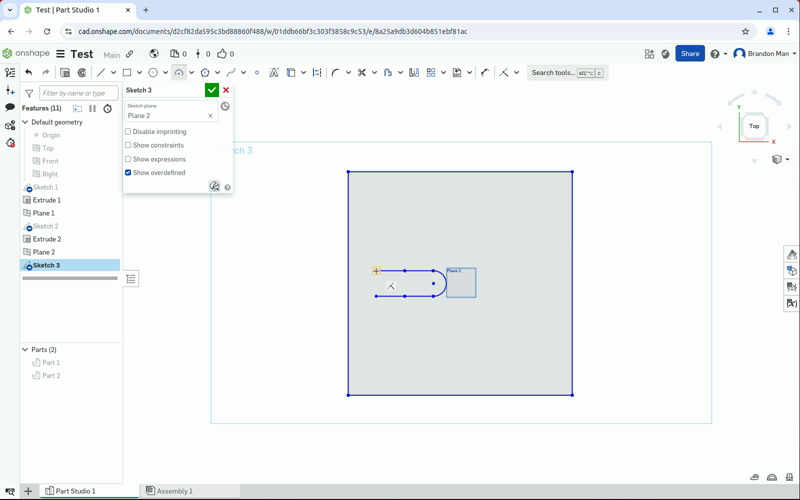
mouse_move(376, 296)
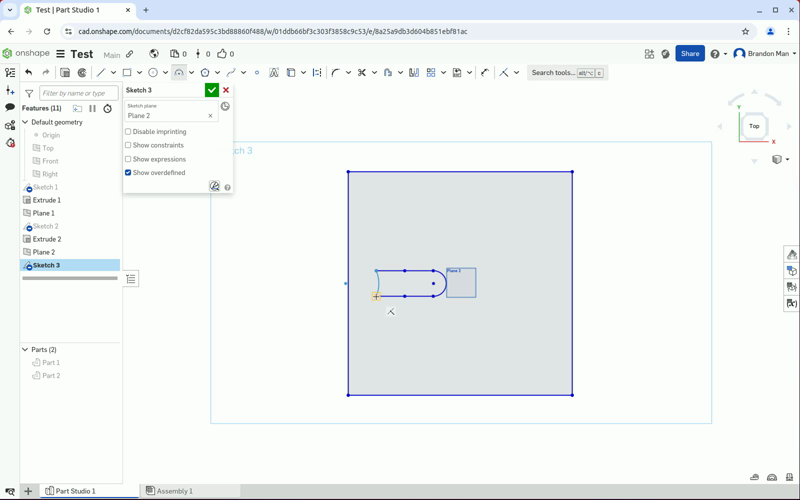
click(376, 296)
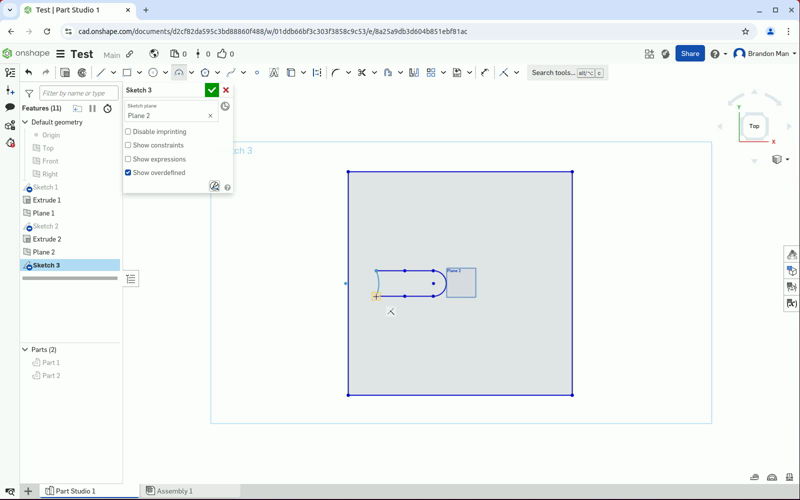
key_down(shift)
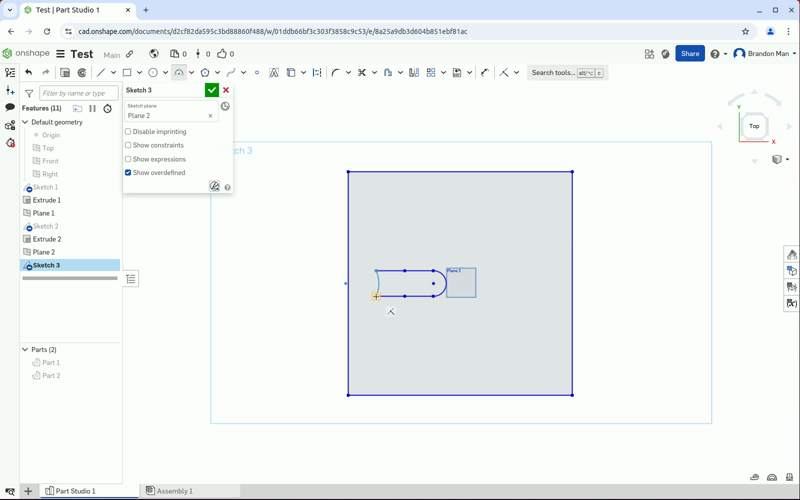
mouse_move(363, 283)
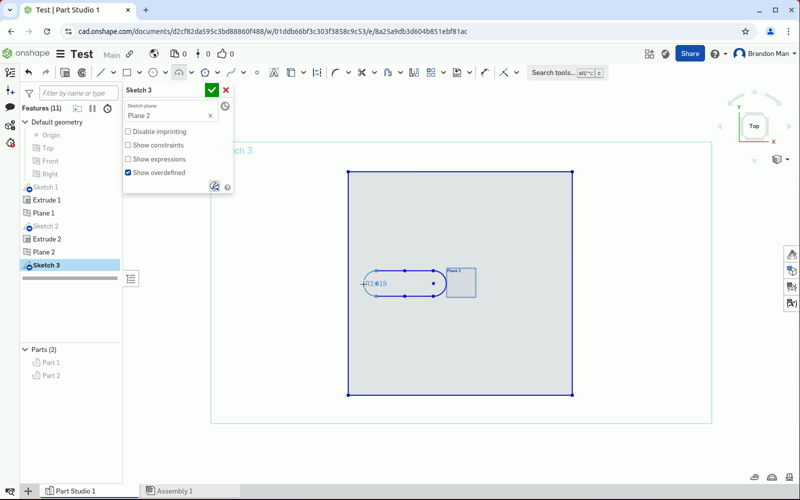
click(363, 283)
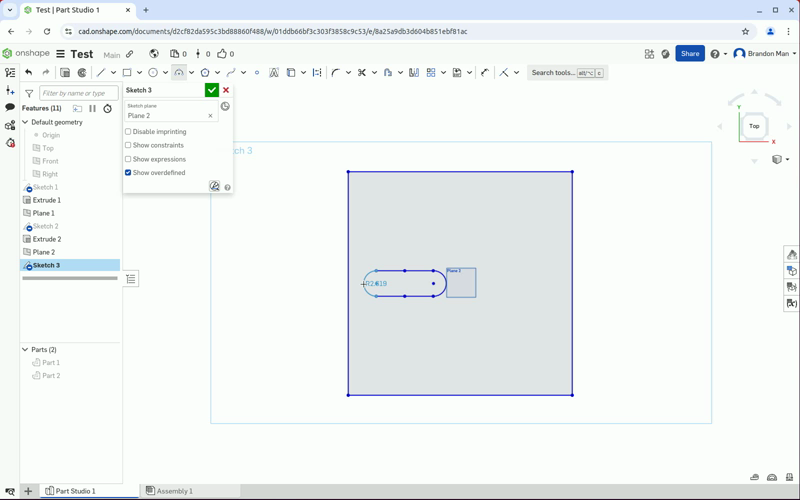
key_up(shift)
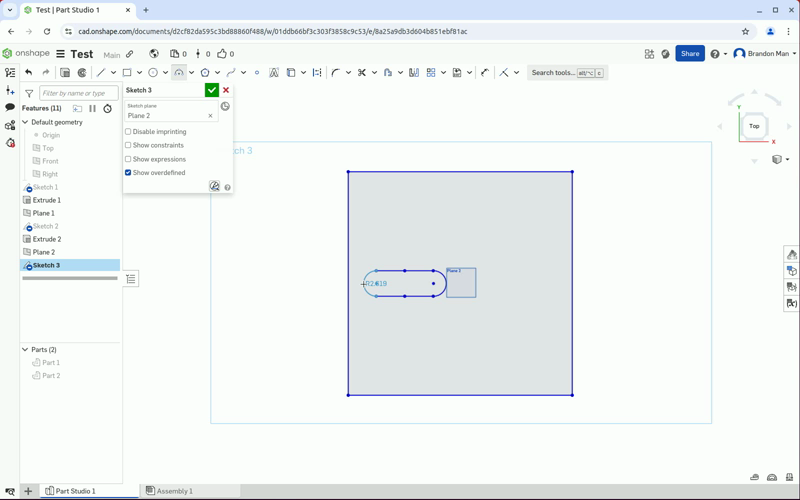
key(esc)
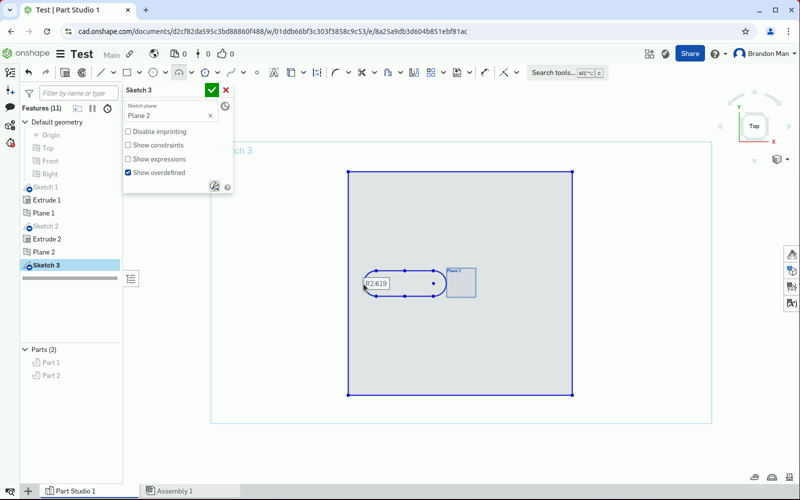
key(l)
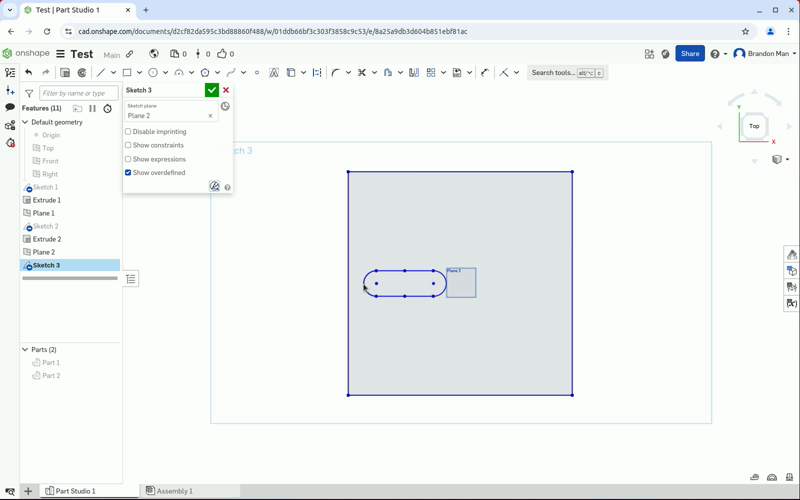
key_down(shift)
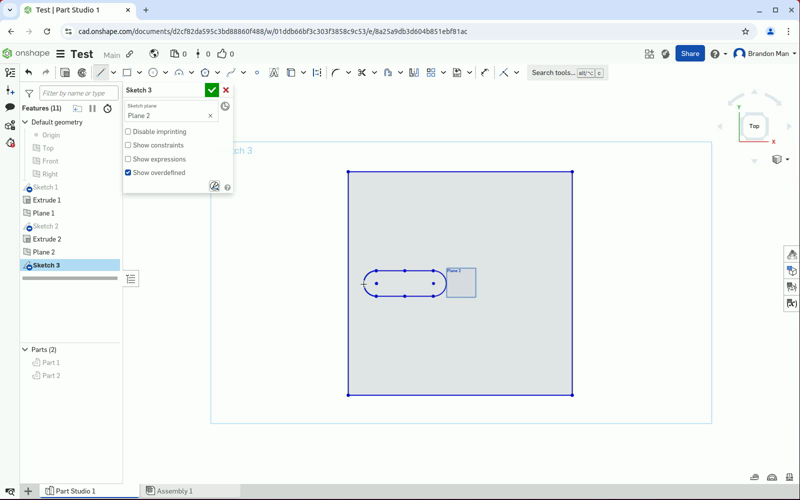
mouse_move(487, 296)
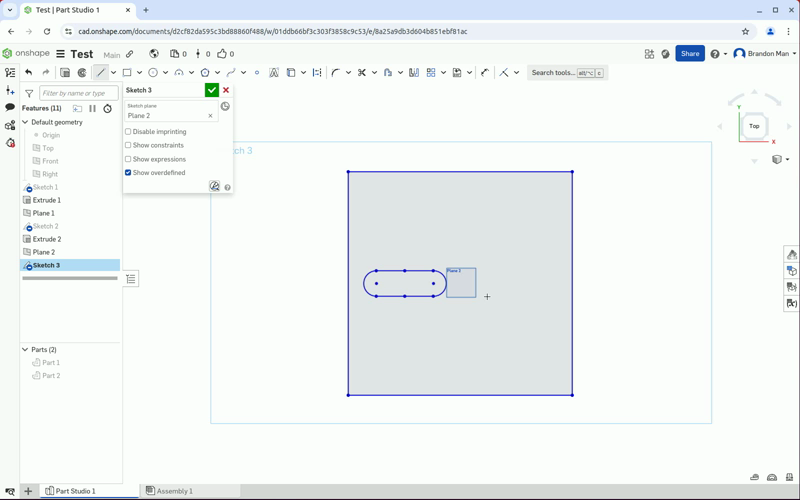
click(487, 296)
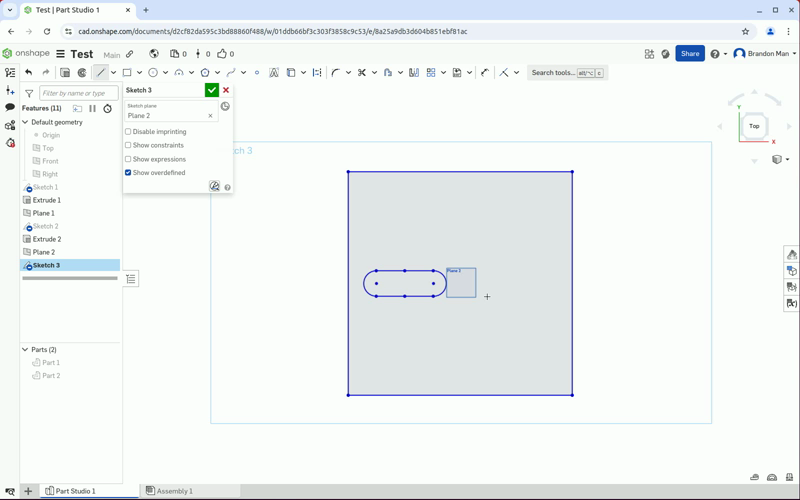
key_up(shift)
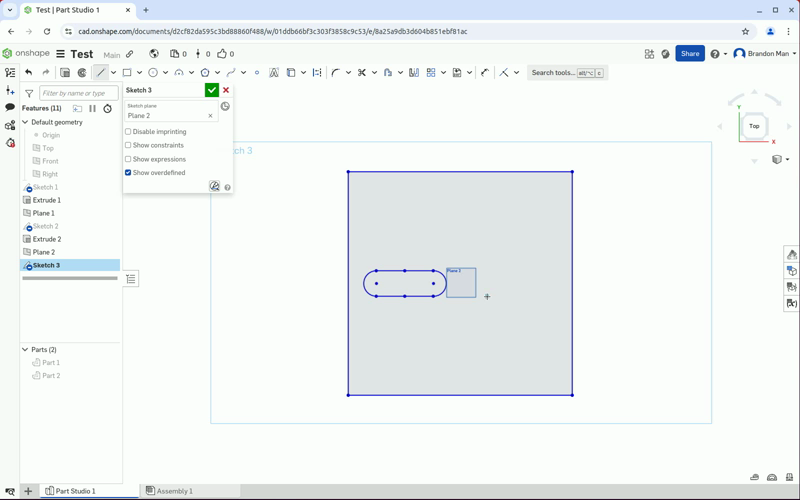
key_down(shift)
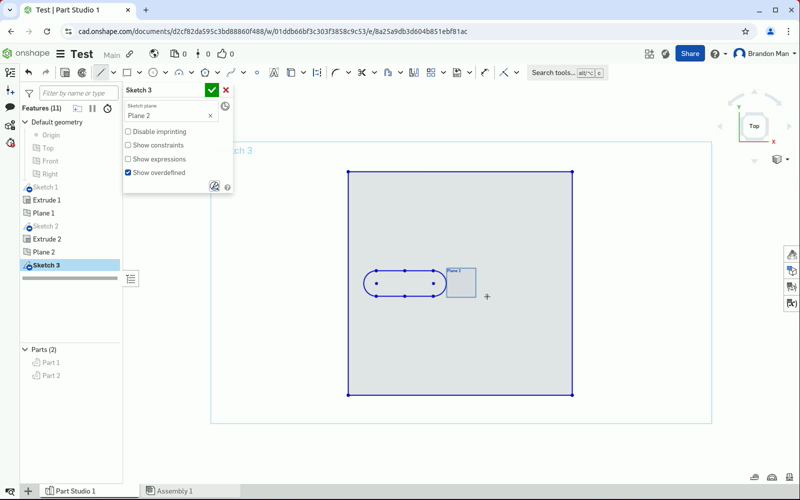
mouse_move(517, 296)
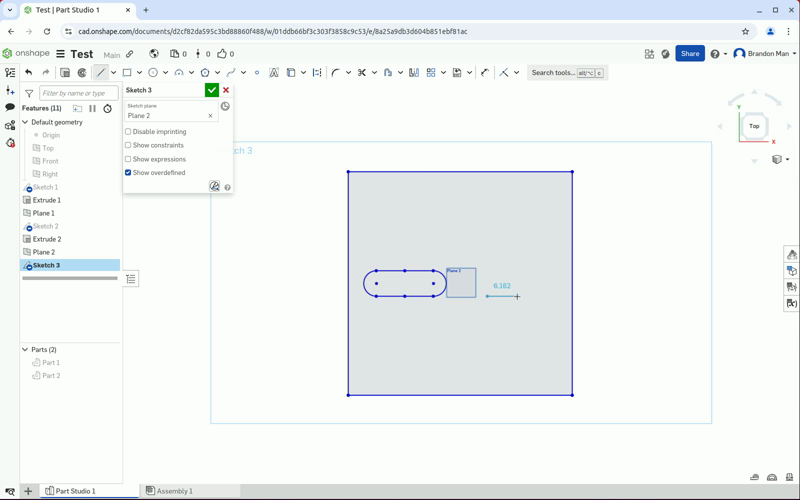
mouse_move(515, 296)
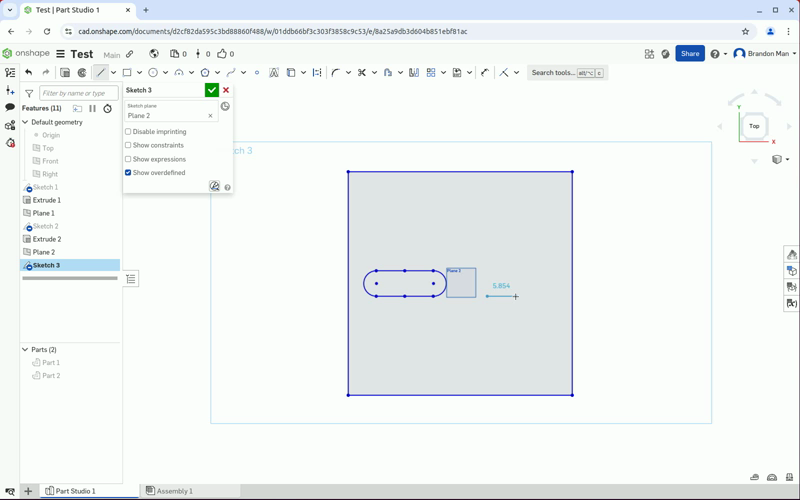
click(515, 296)
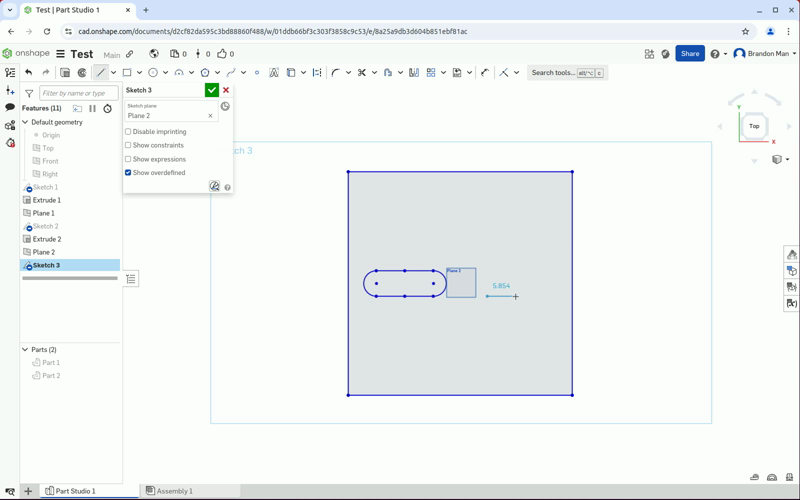
key_up(shift)
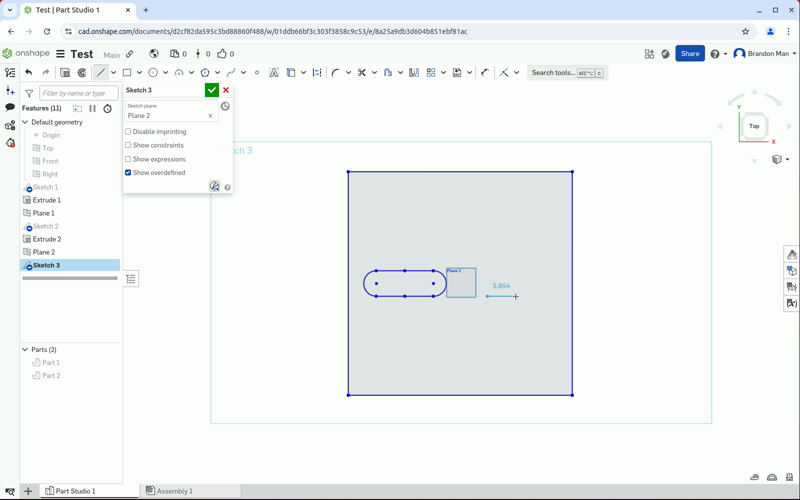
key_down(shift)
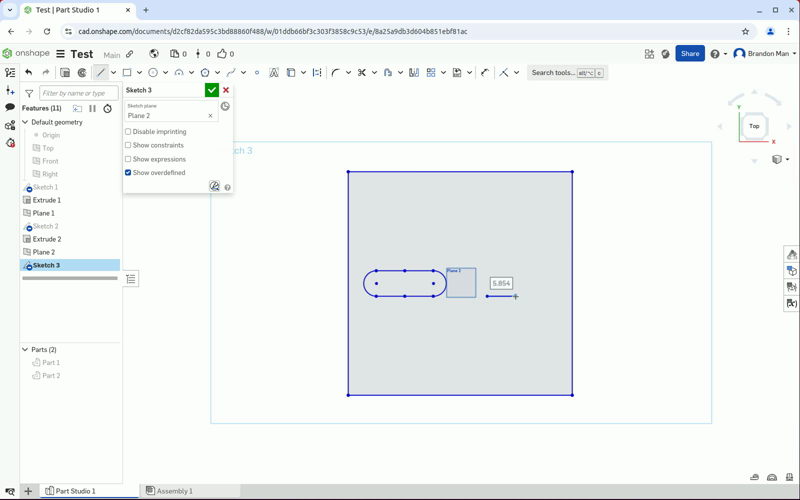
mouse_move(545, 296)
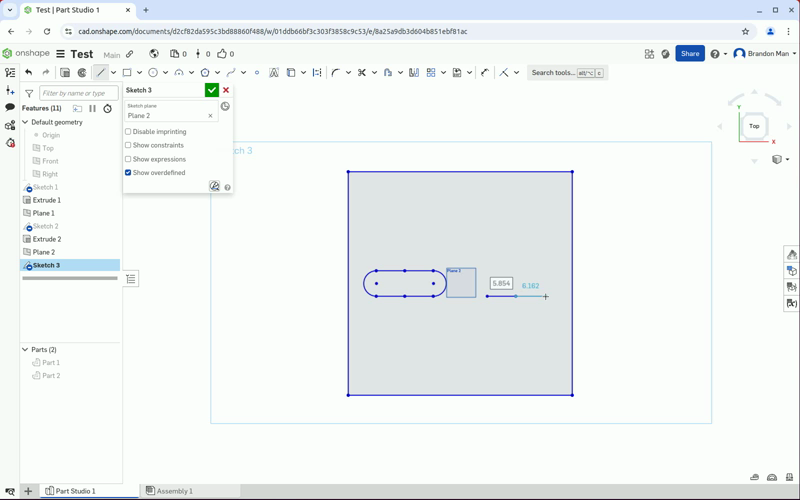
mouse_move(543, 296)
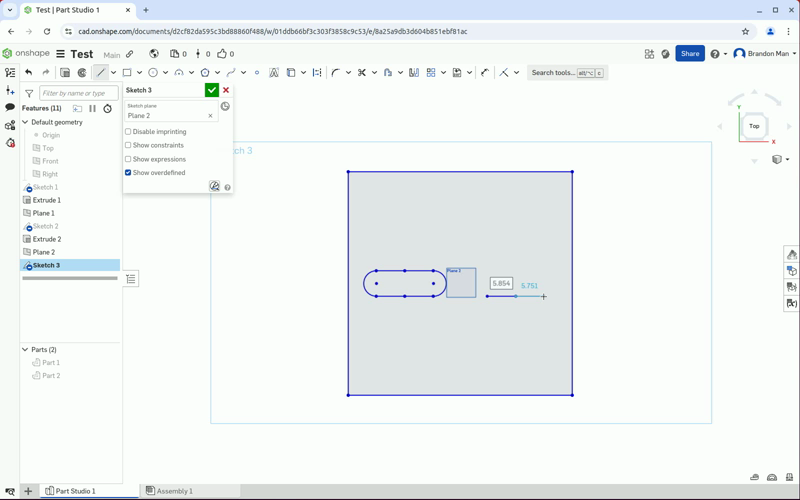
click(543, 296)
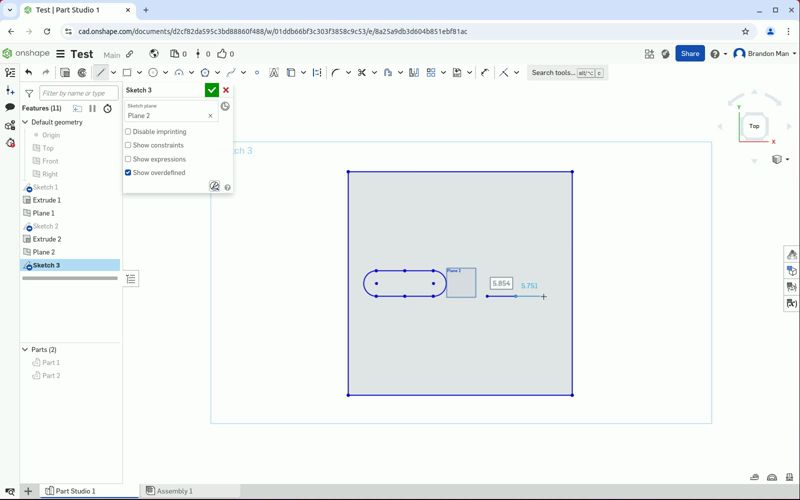
key_up(shift)
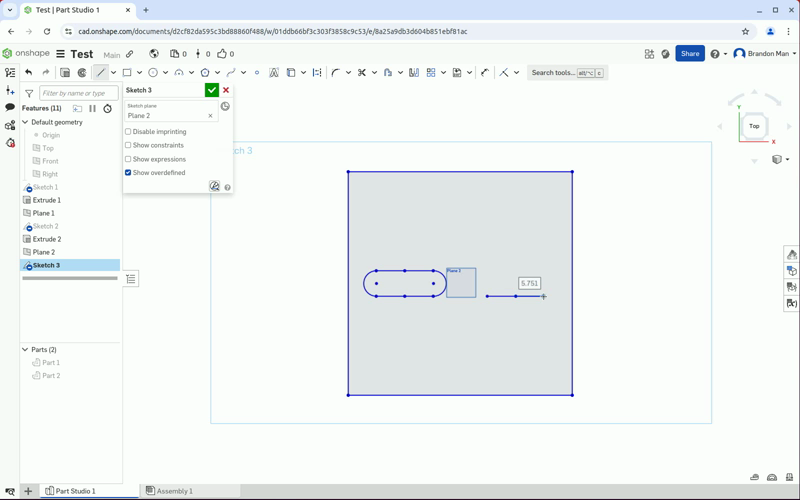
key(esc)
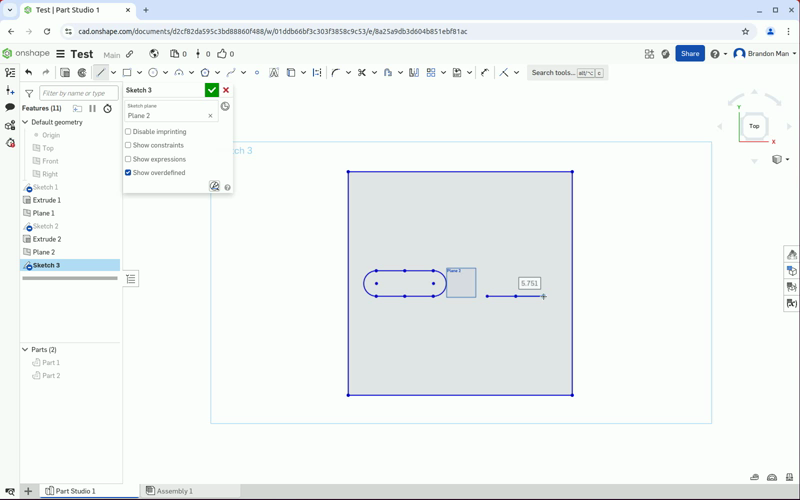
key(a)
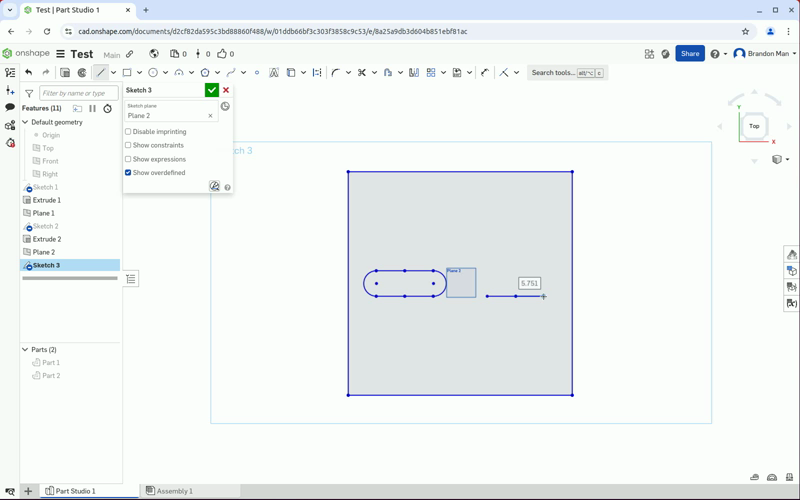
mouse_move(543, 296)
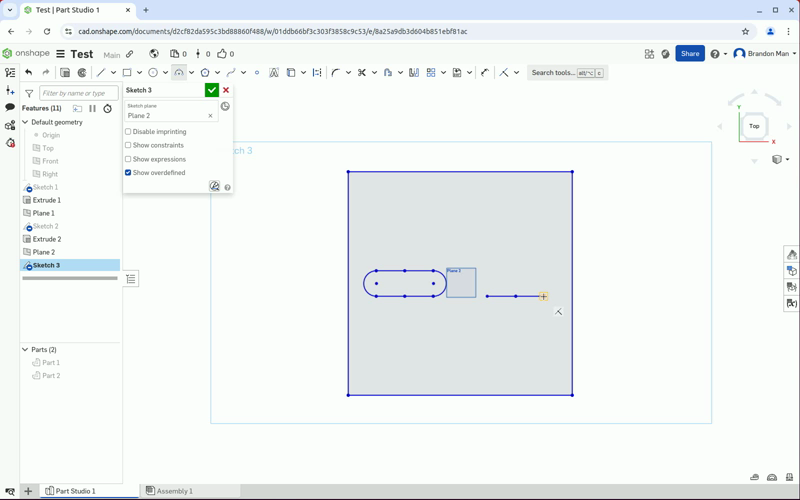
click(543, 296)
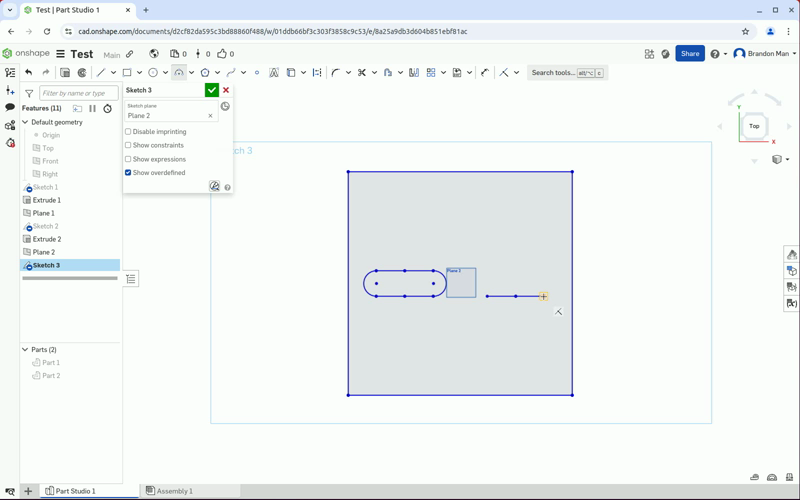
key_down(shift)
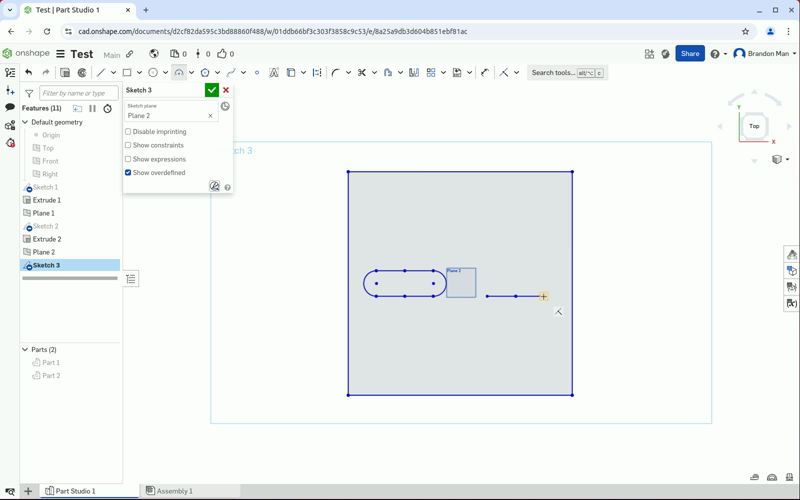
mouse_move(543, 270)
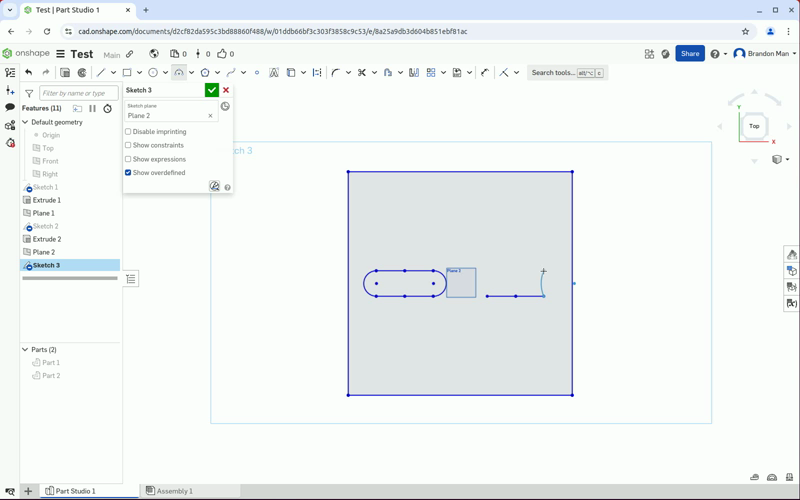
click(543, 270)
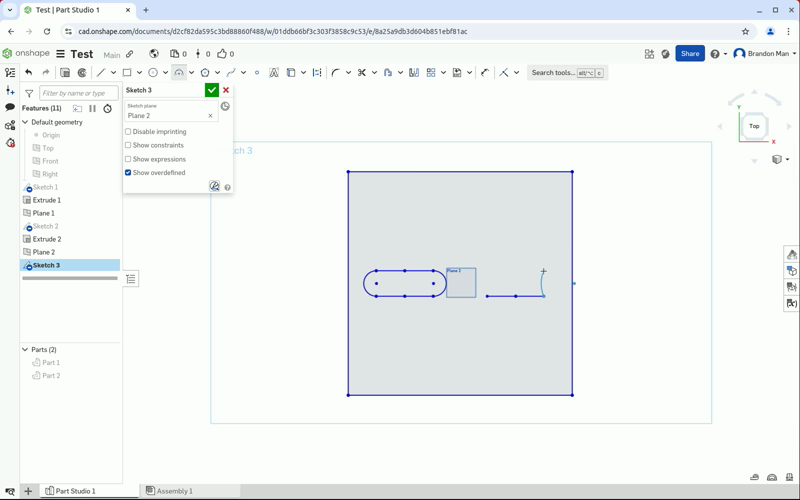
mouse_move(556, 283)
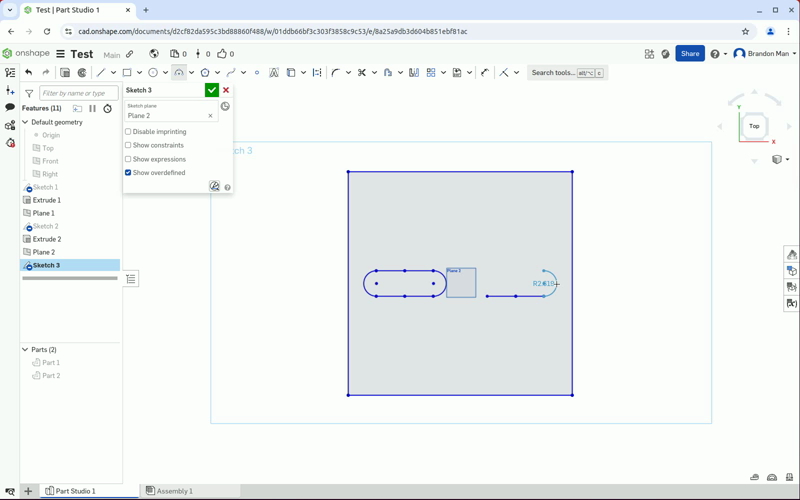
click(556, 283)
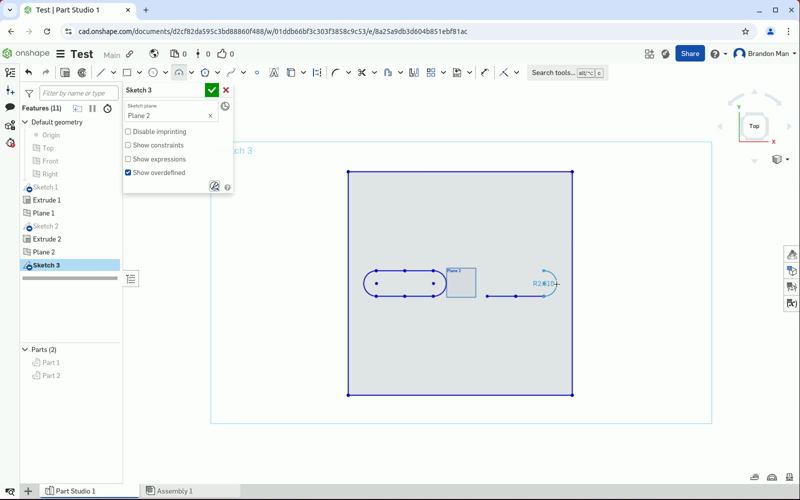
key_up(shift)
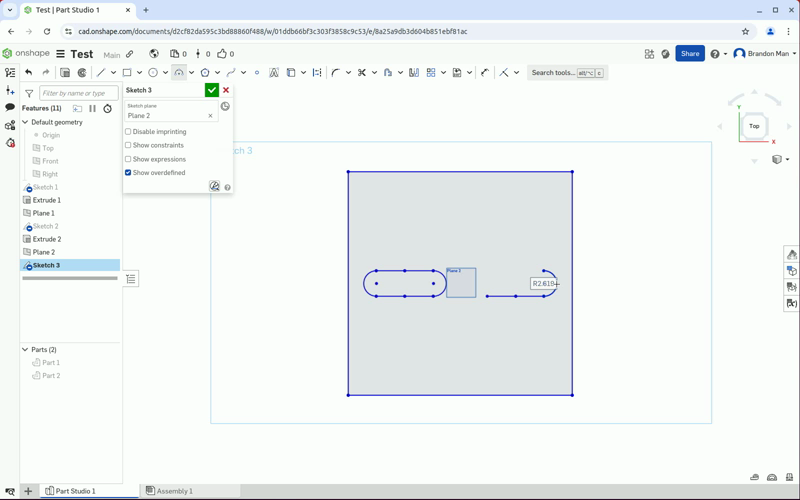
key(esc)
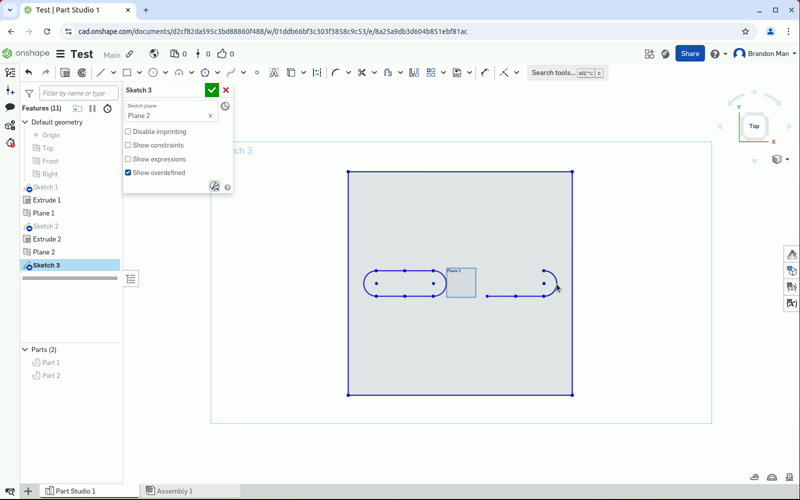
key(l)
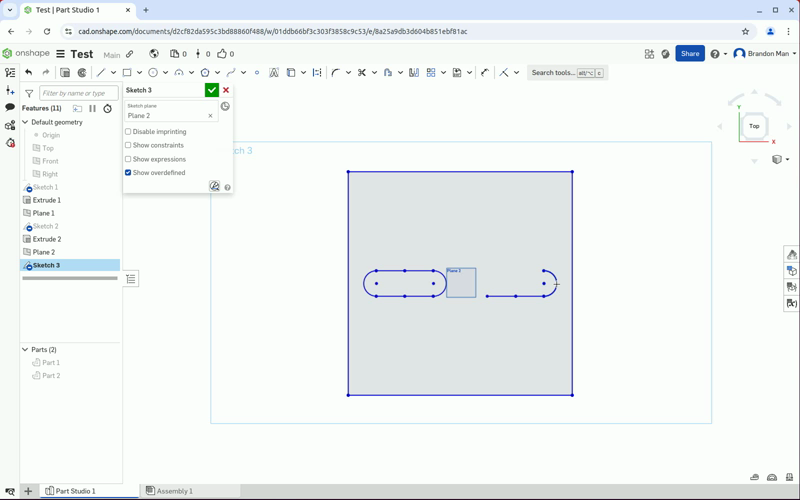
mouse_move(543, 270)
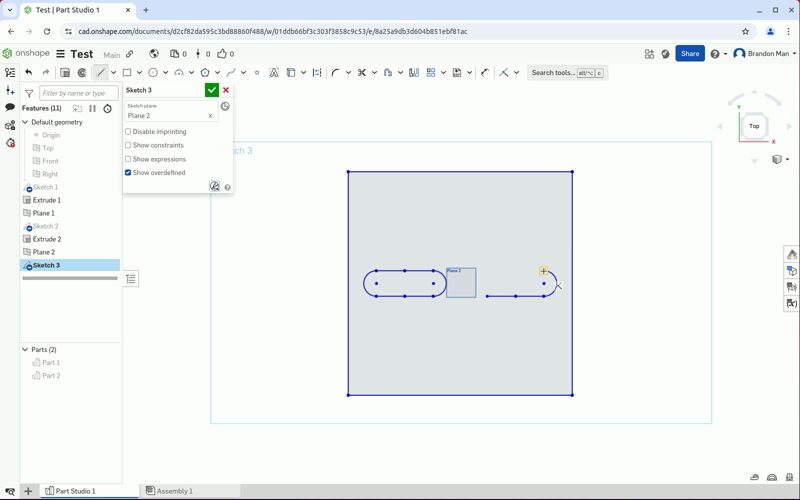
click(543, 270)
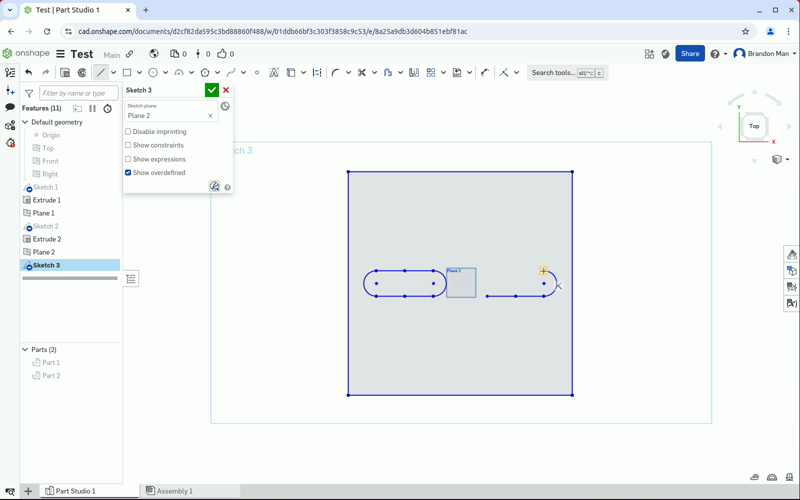
key_down(shift)
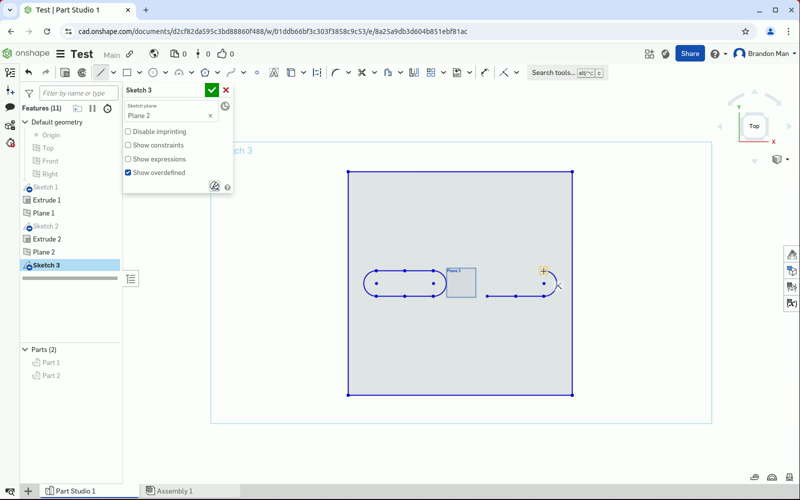
mouse_move(573, 270)
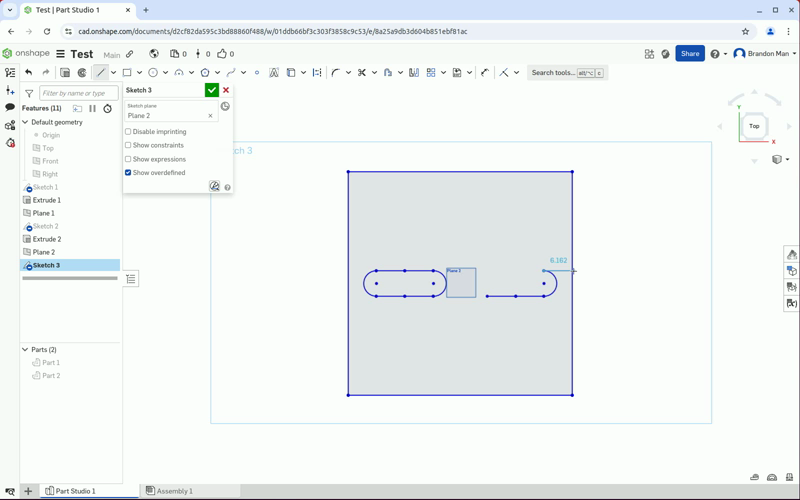
mouse_move(515, 270)
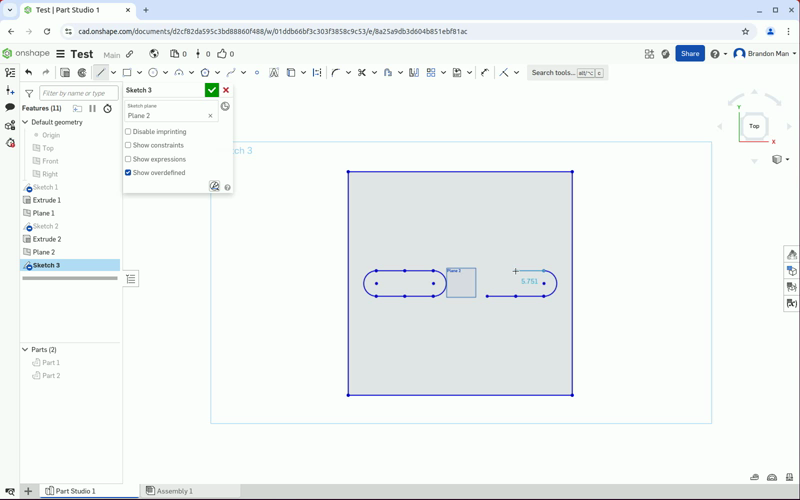
click(515, 270)
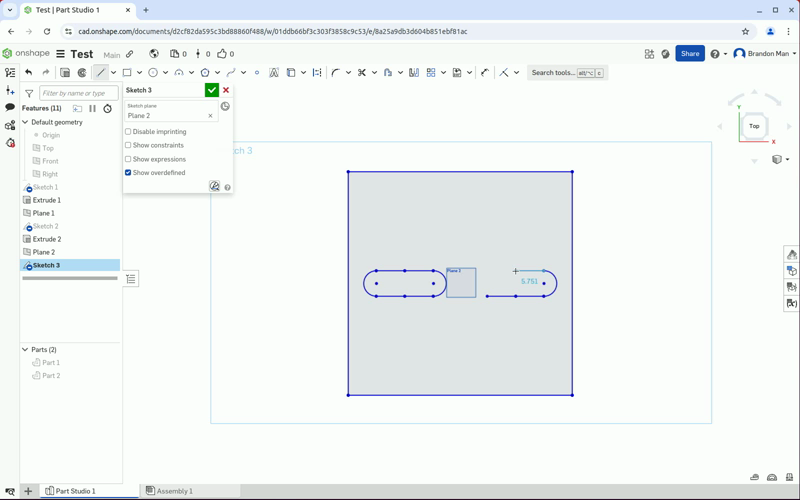
key_up(shift)
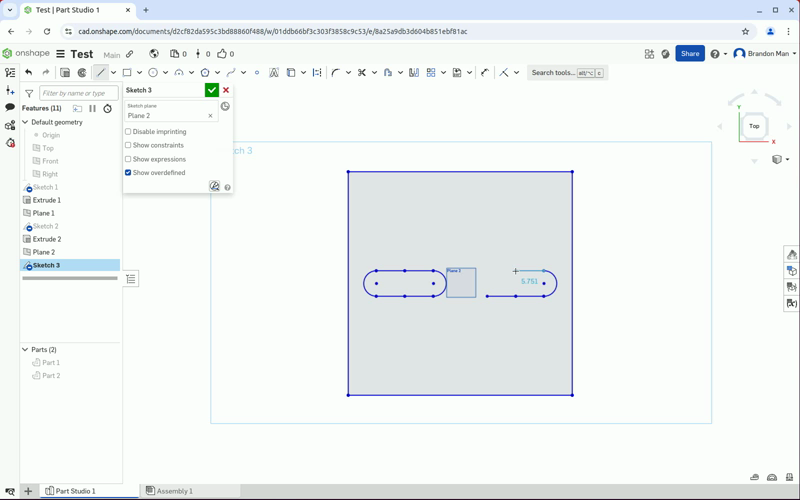
key_down(shift)
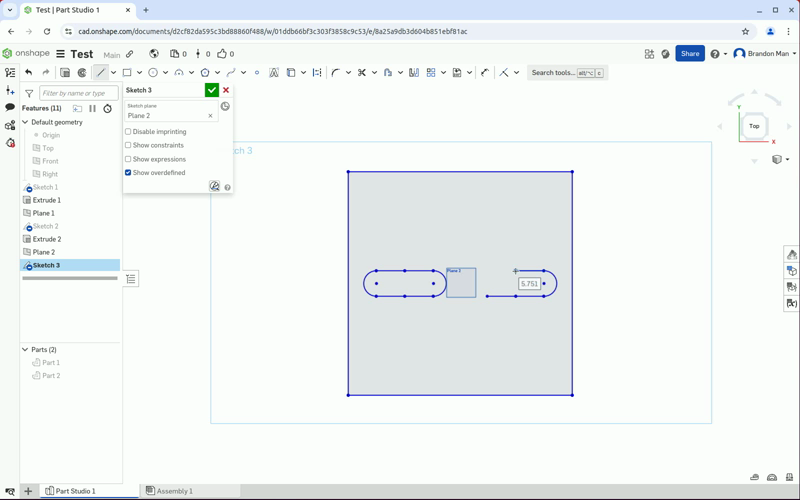
mouse_move(545, 270)
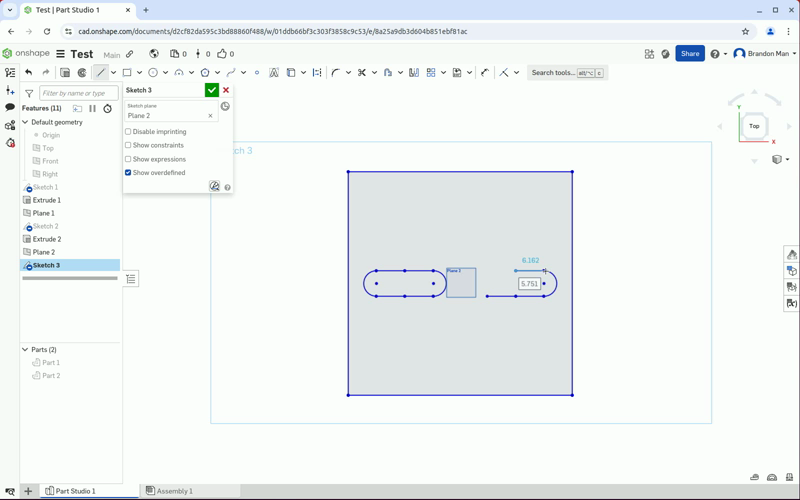
mouse_move(487, 270)
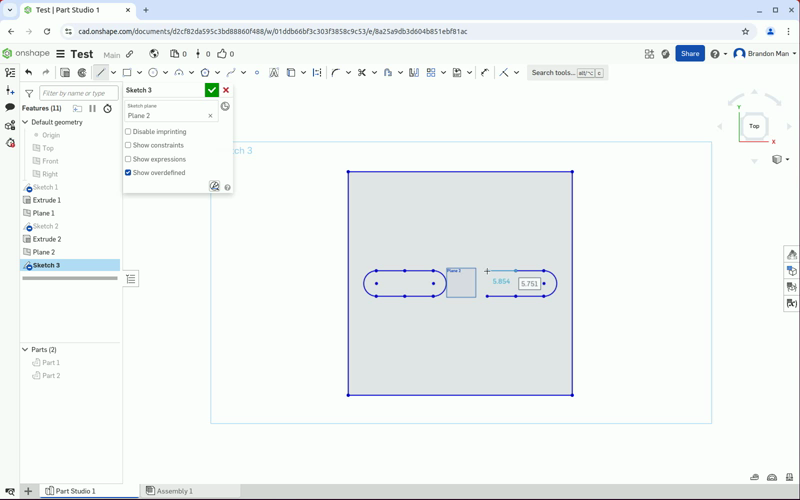
click(487, 270)
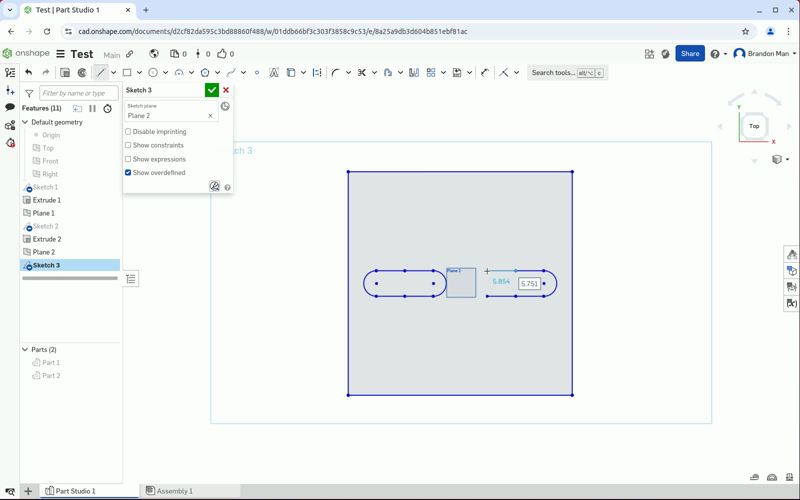
key_up(shift)
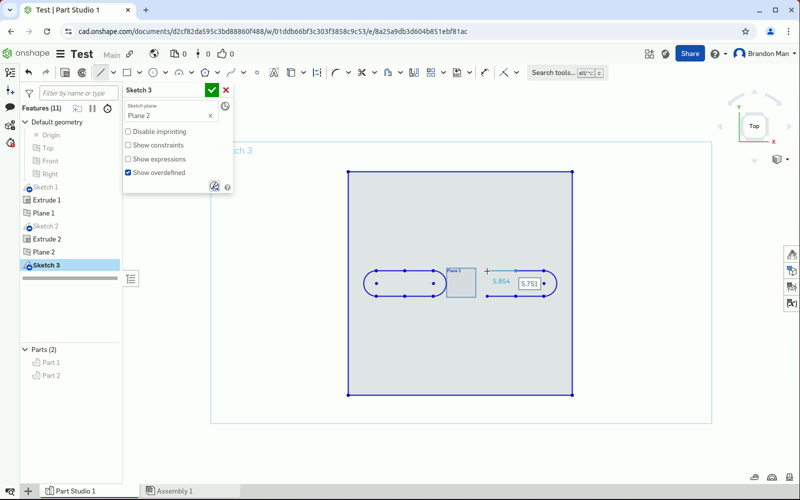
key(esc)
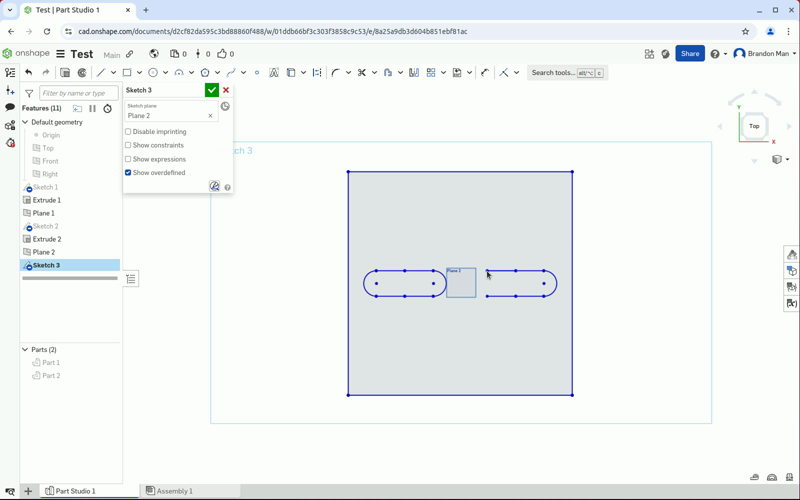
key(a)
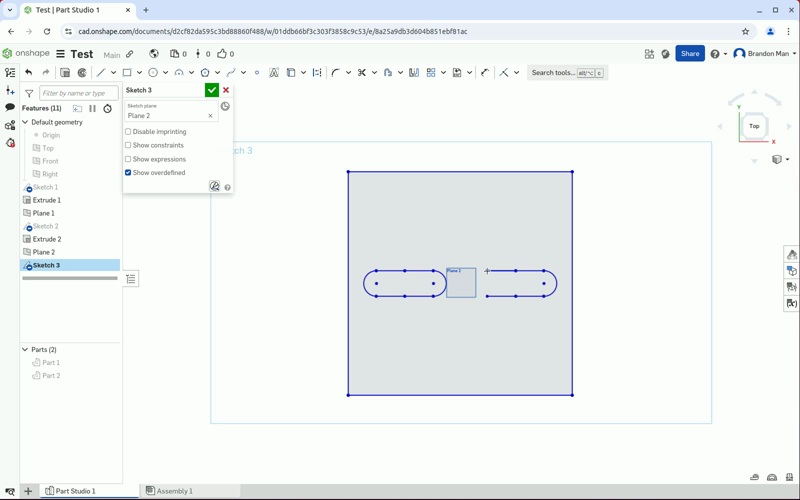
mouse_move(487, 270)
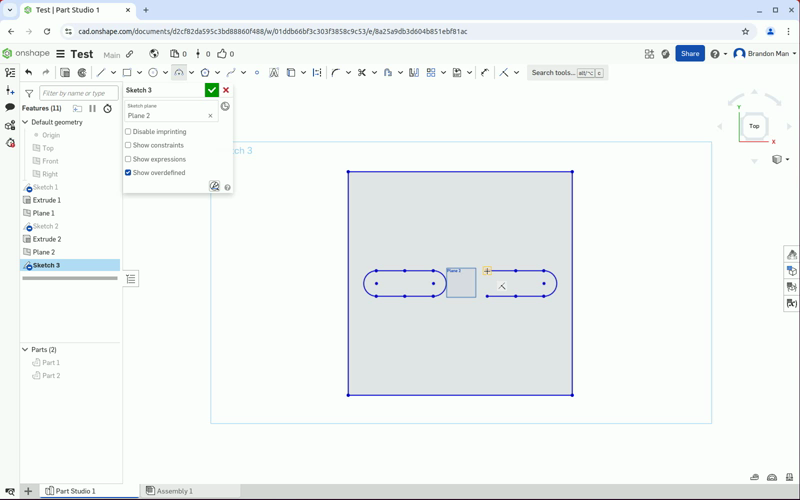
click(487, 270)
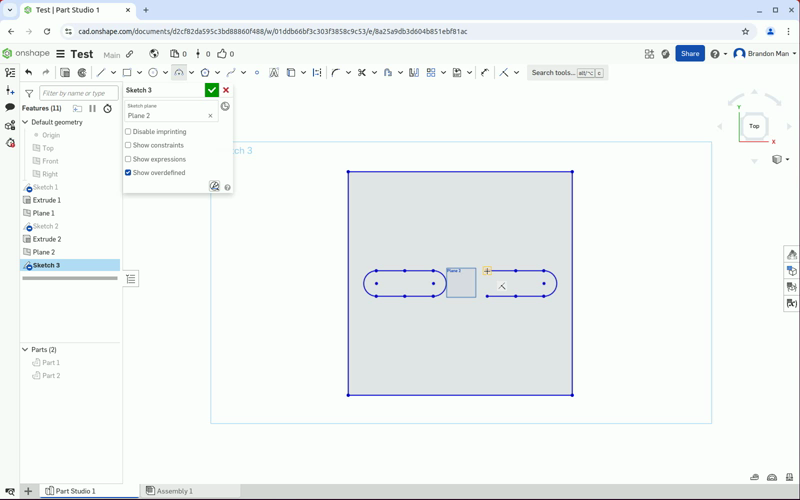
mouse_move(487, 296)
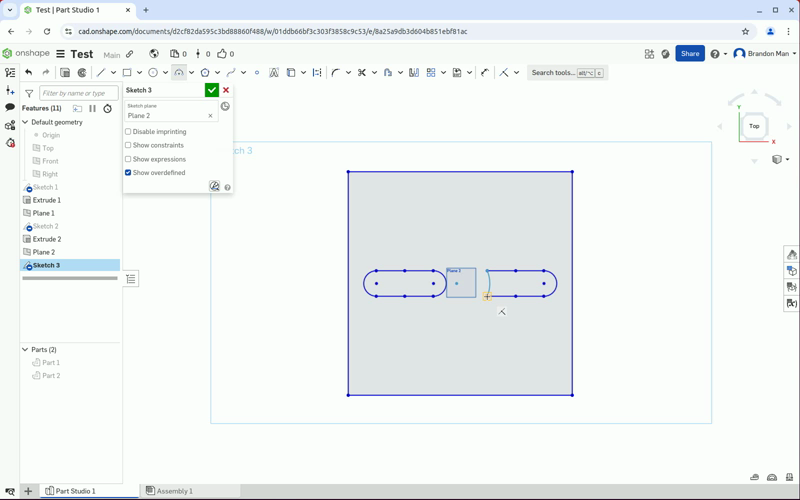
click(487, 296)
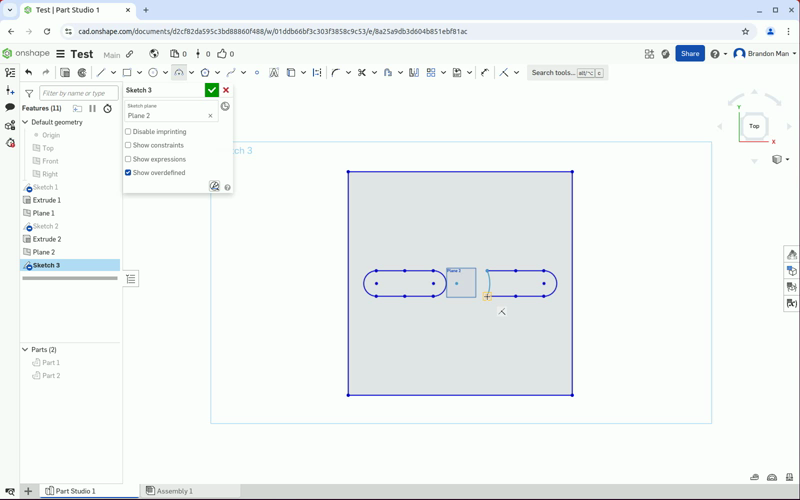
key_down(shift)
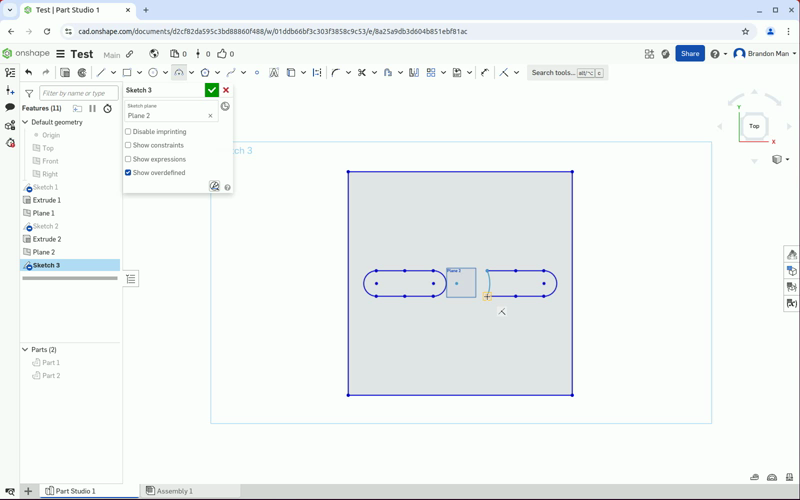
mouse_move(474, 283)
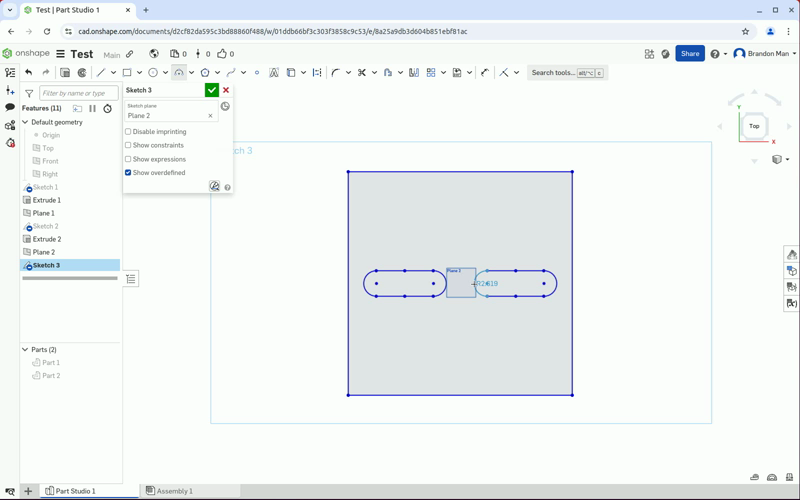
click(474, 283)
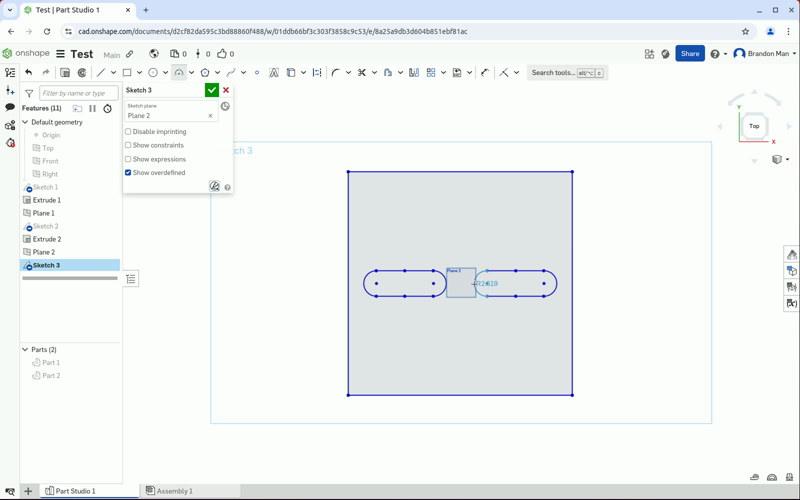
key_up(shift)
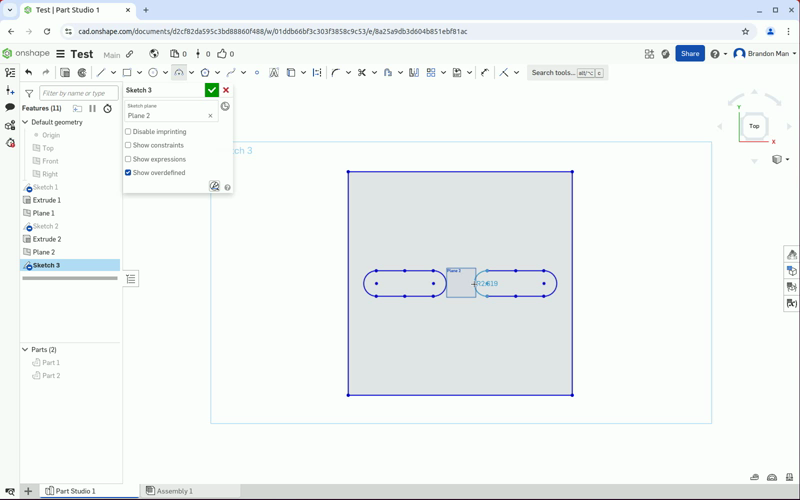
key(esc)
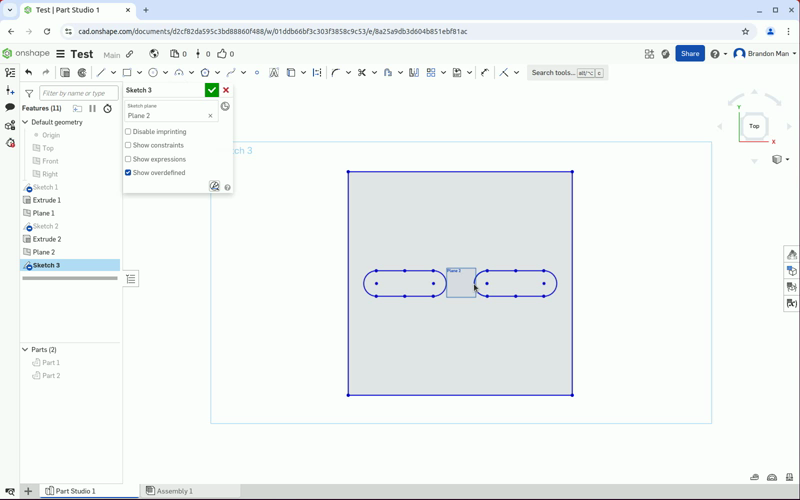
mouse_move(500, 210)
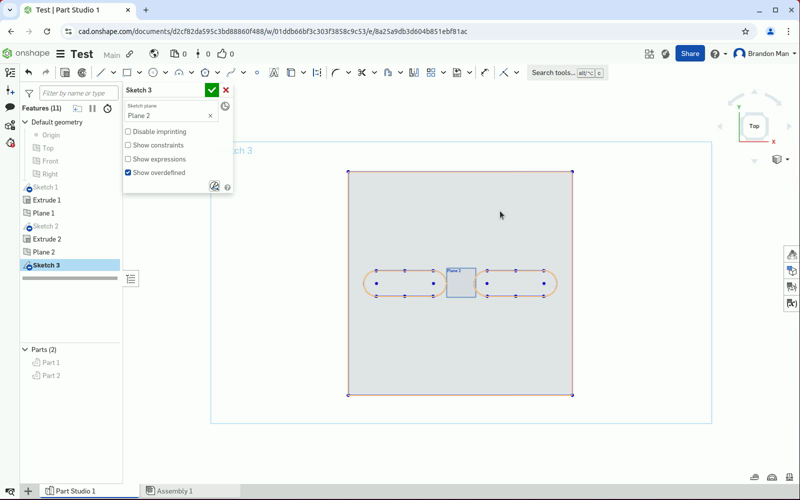
click(500, 210)
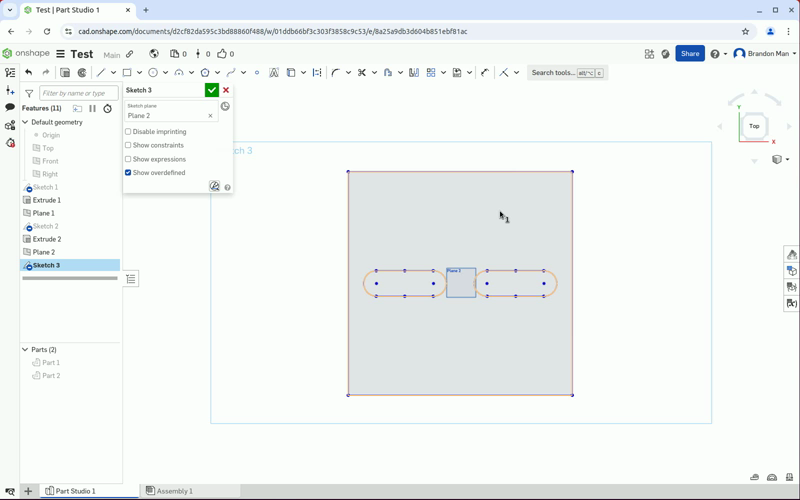
mouse_move(73, 352)
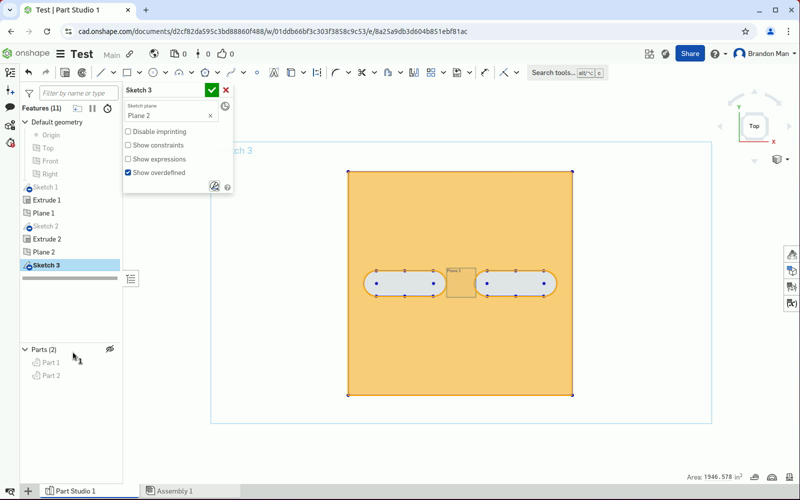
key(shift+y)
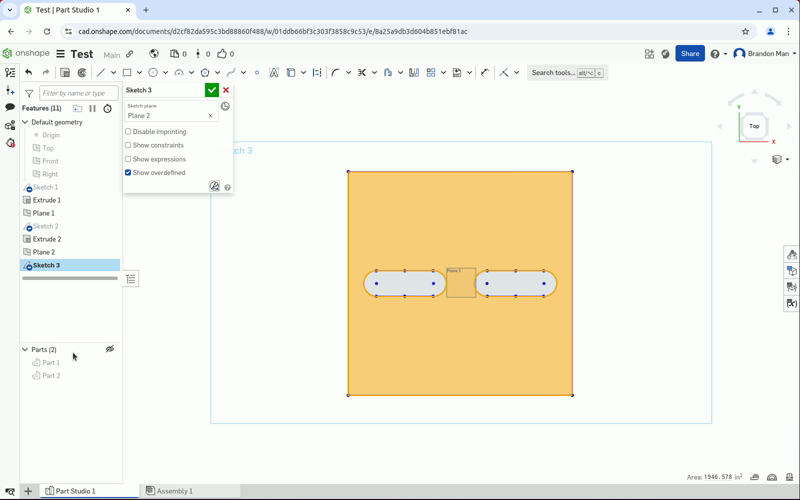
key(shift+e)
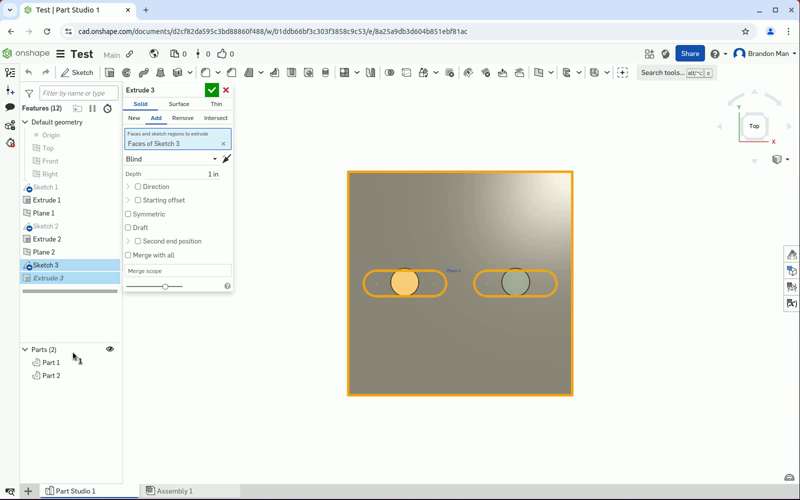
mouse_move(143, 106)
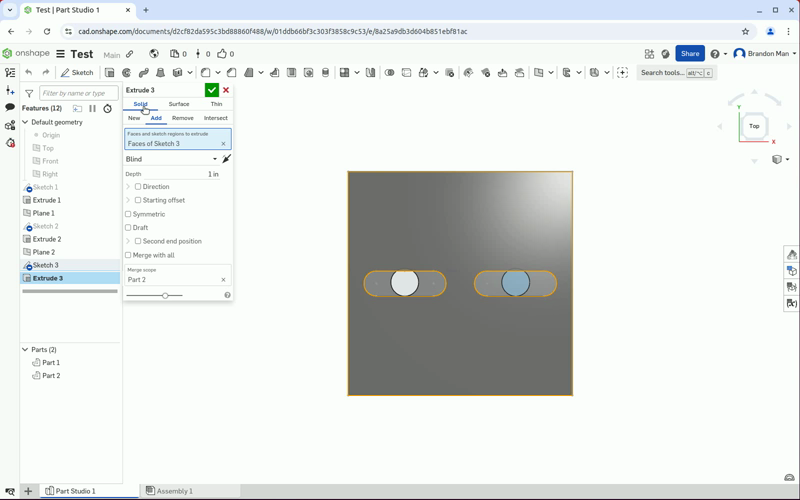
click(143, 106)
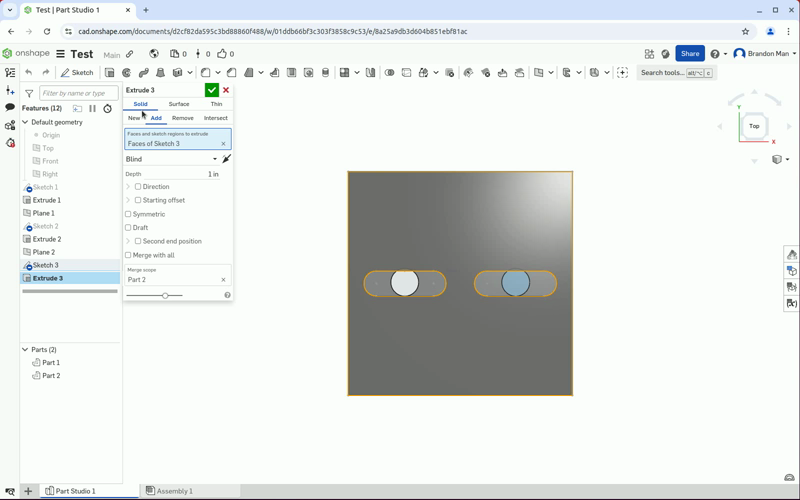
mouse_move(137, 120)
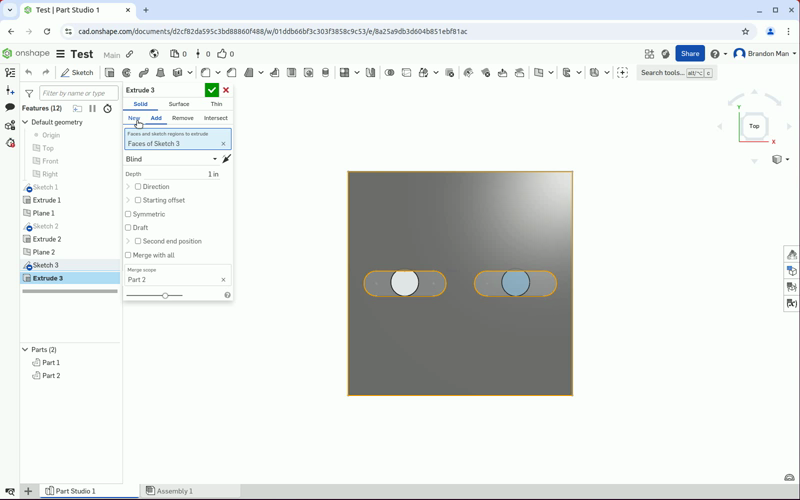
click(137, 120)
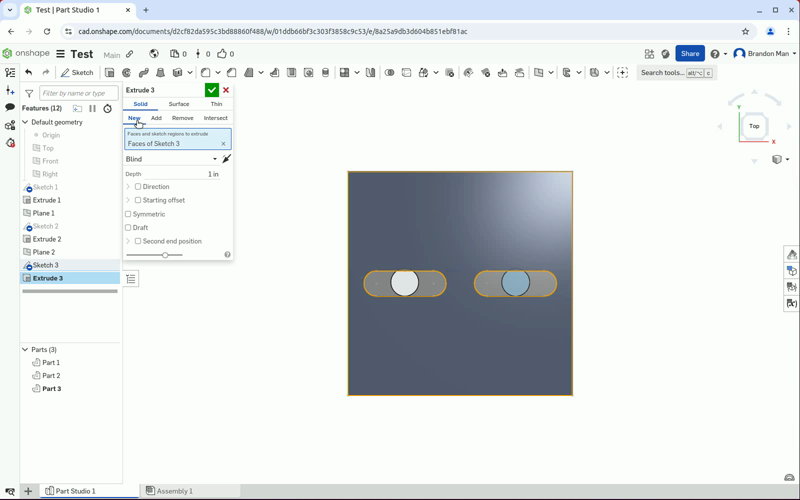
key(tab, 4)
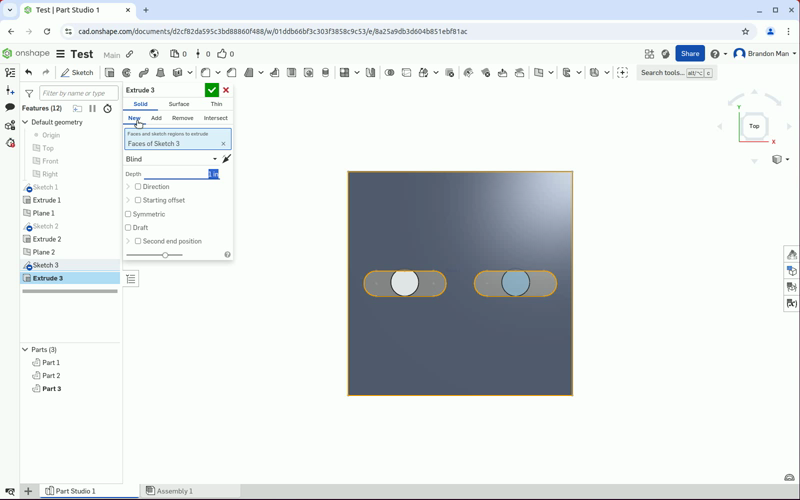
text(2.889)
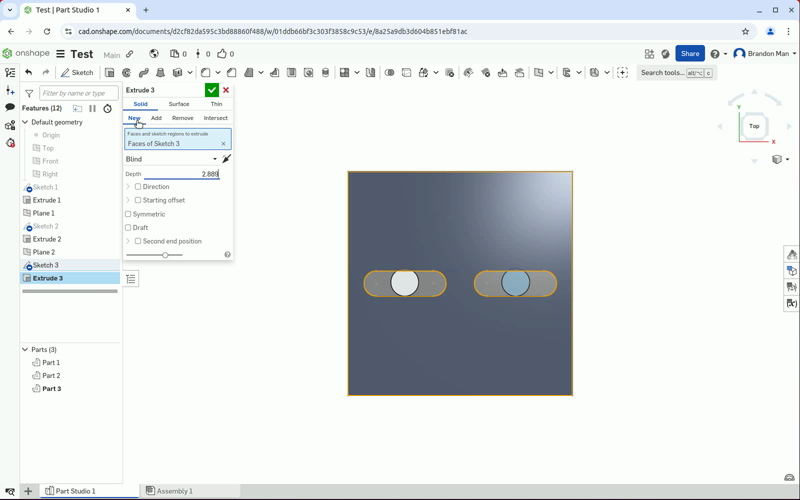
key(enter)
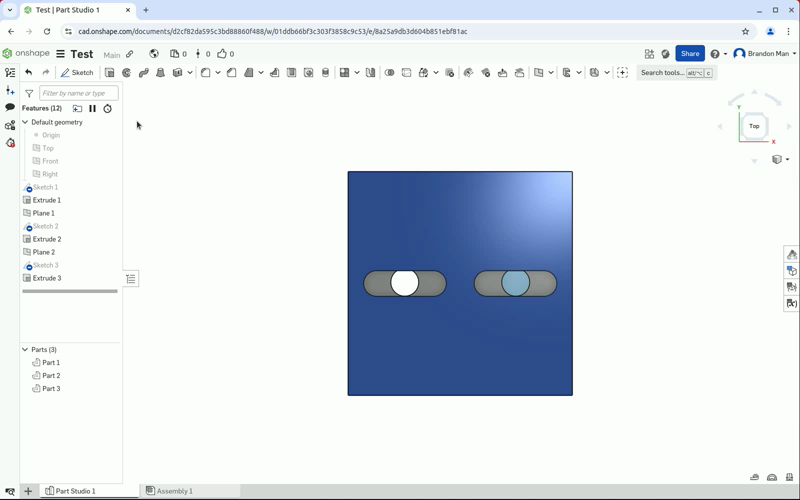
key(shift+h)
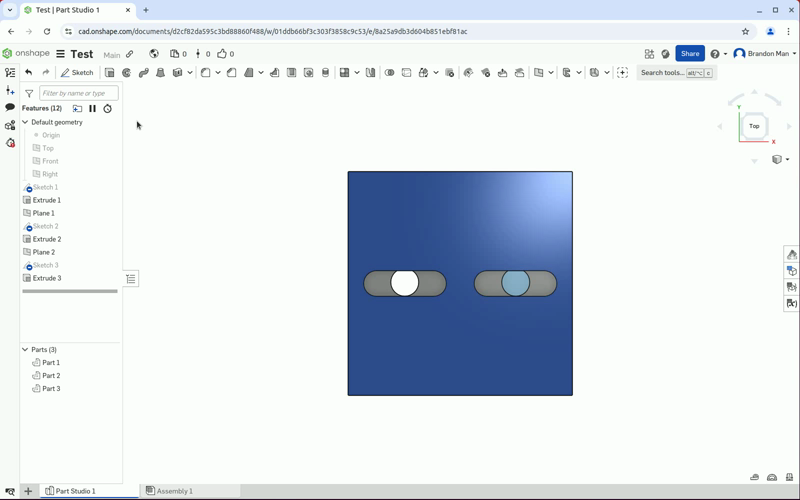
key(shift+h)
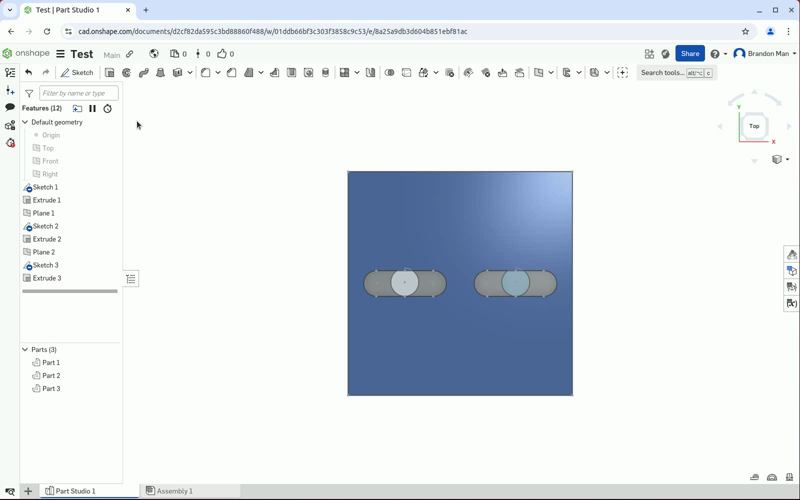
key(shift+7)
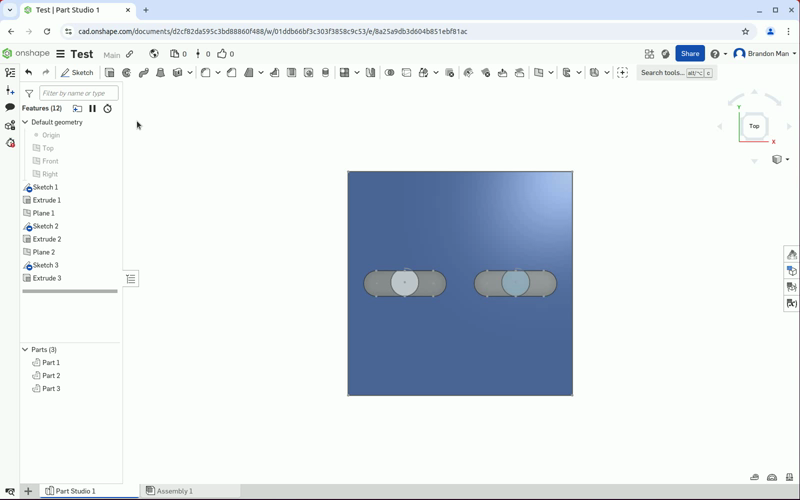
key(up, 3)
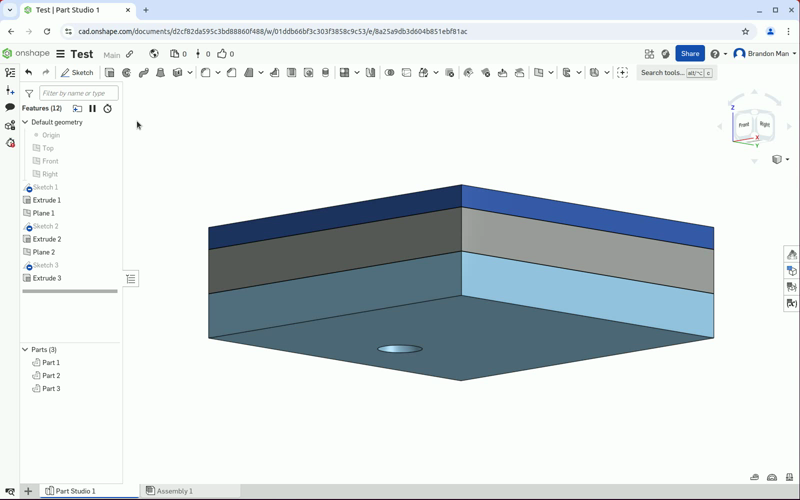
key(left, 3)
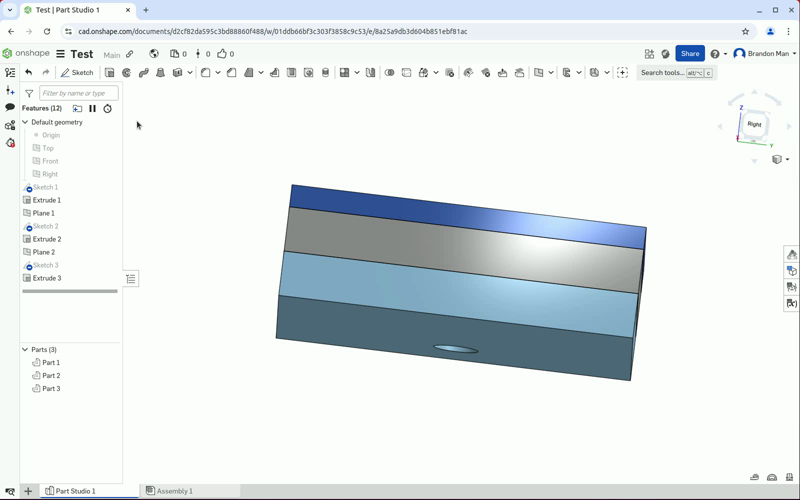
key(right, 3)
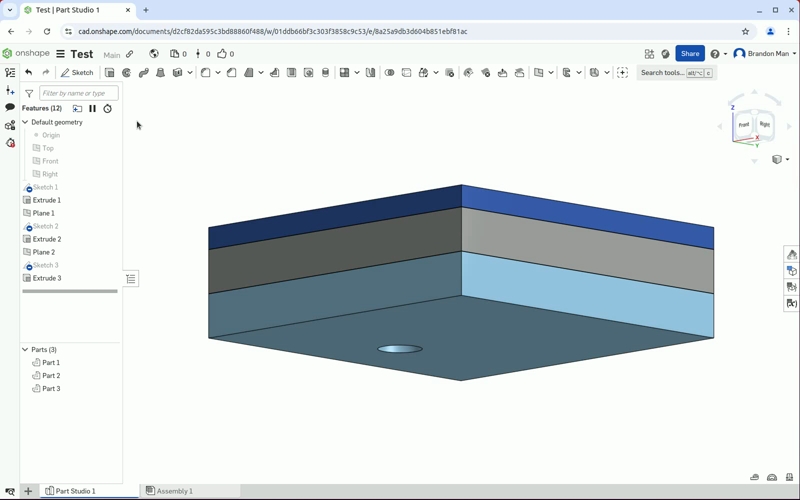
key(down, 3)
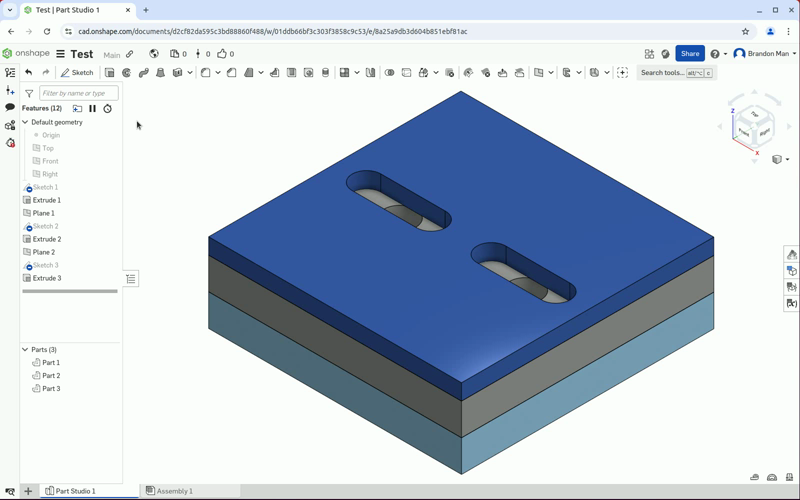
mouse_move(73, 189)
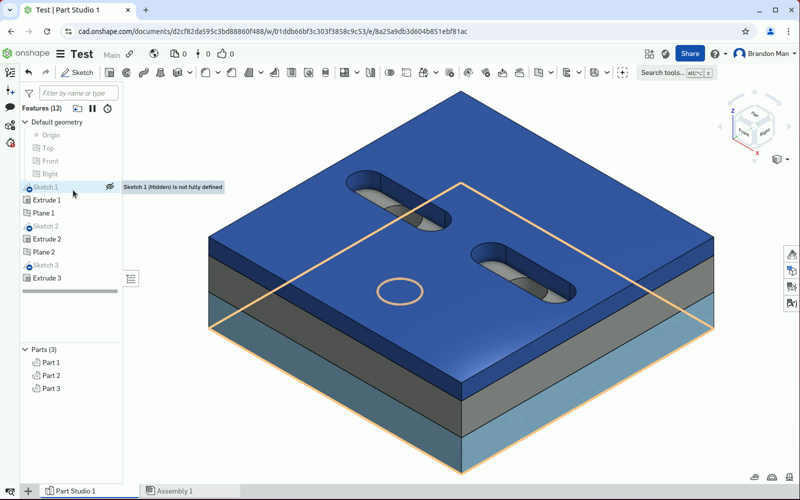
click(73, 189)